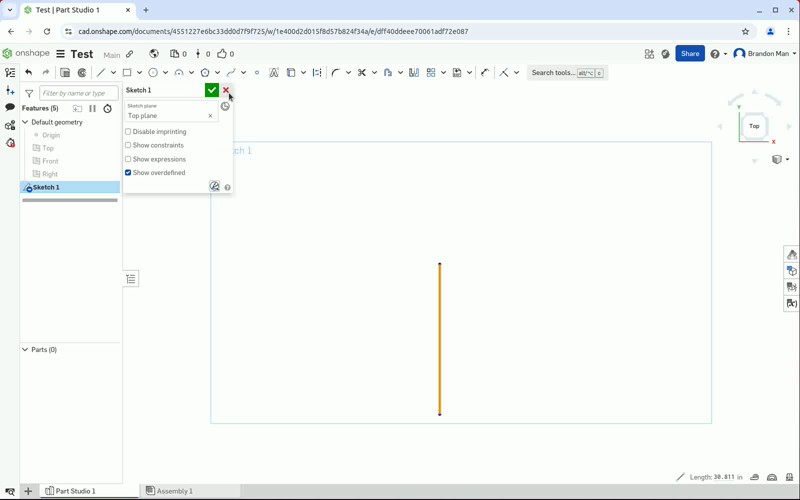
key(shift+h)
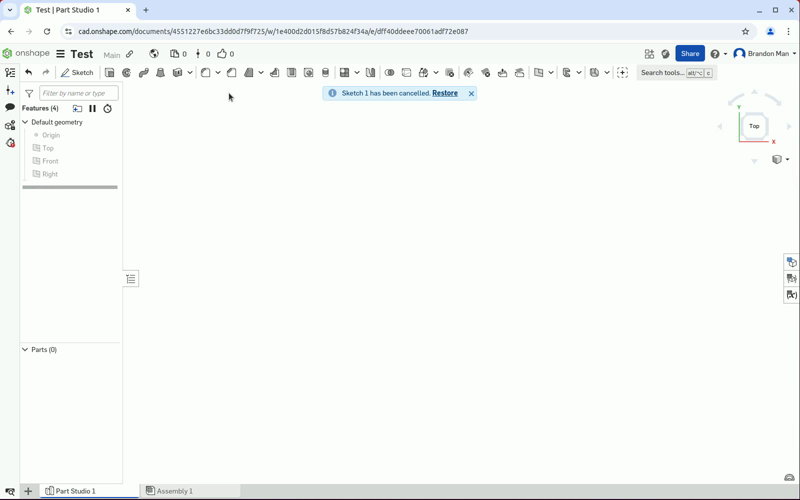
mouse_move(73, 352)
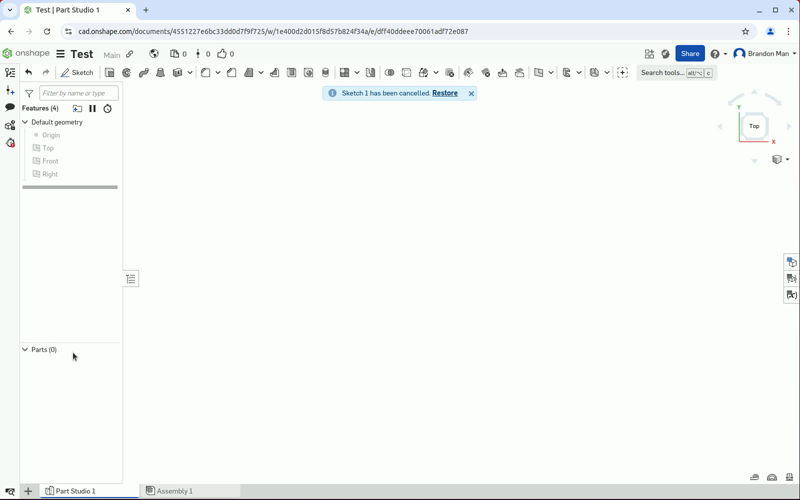
key(y)
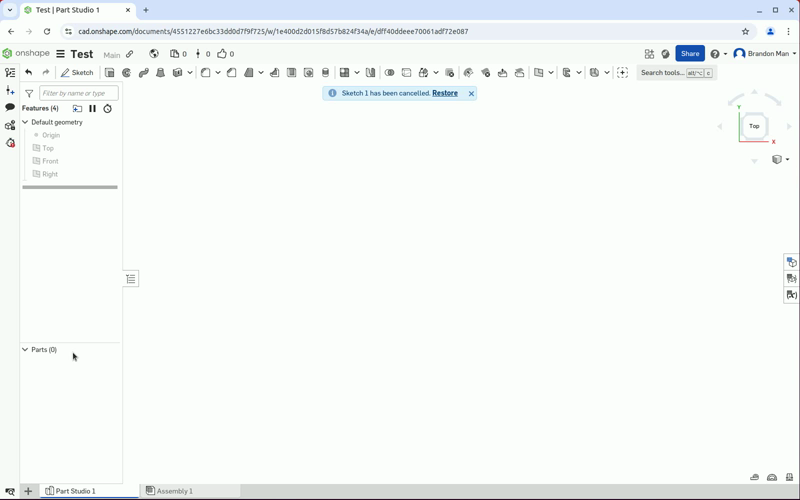
key(shift+p)
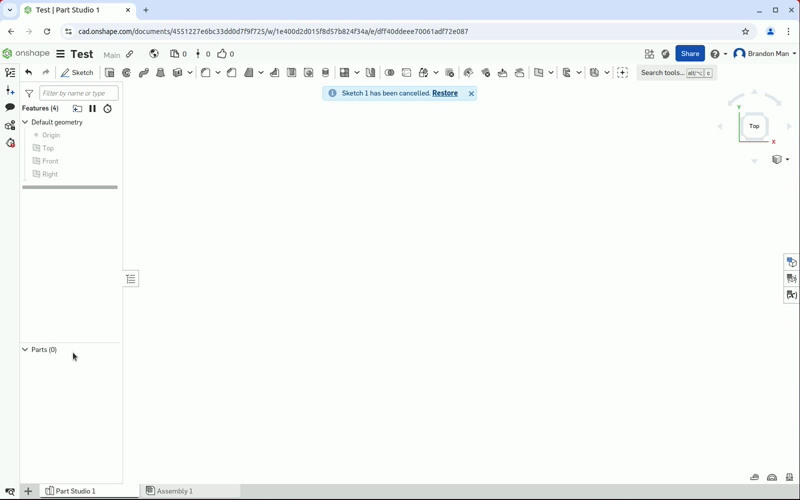
key(space)
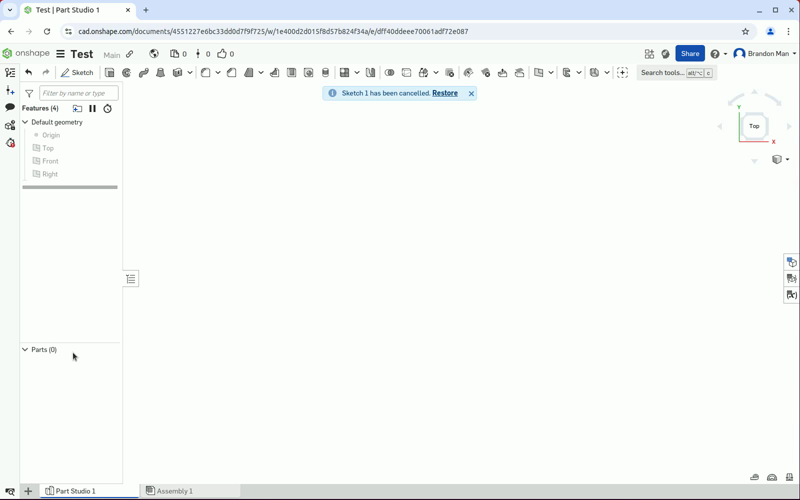
key_down(shift)
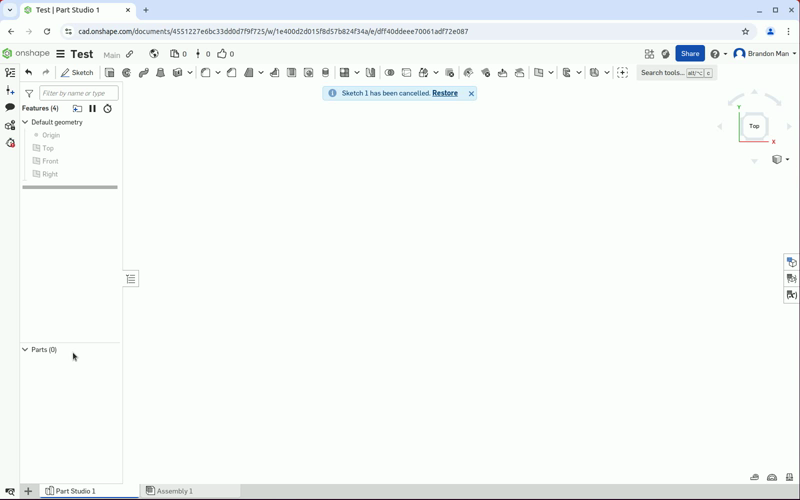
key(up)
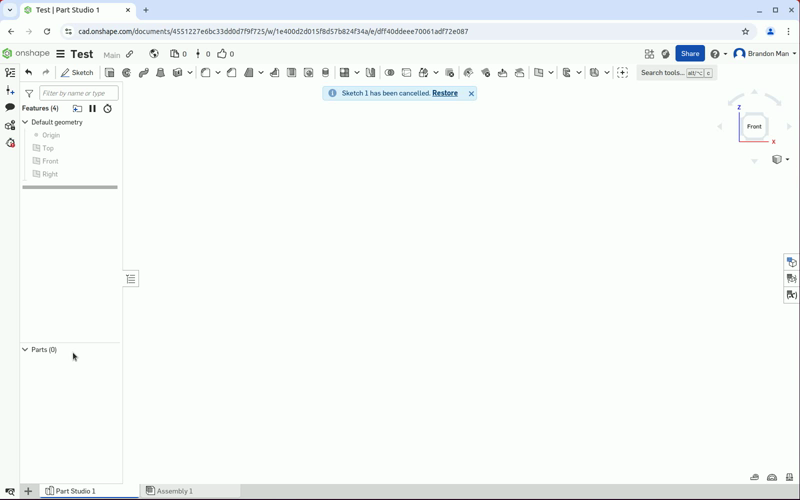
key_up(shift)
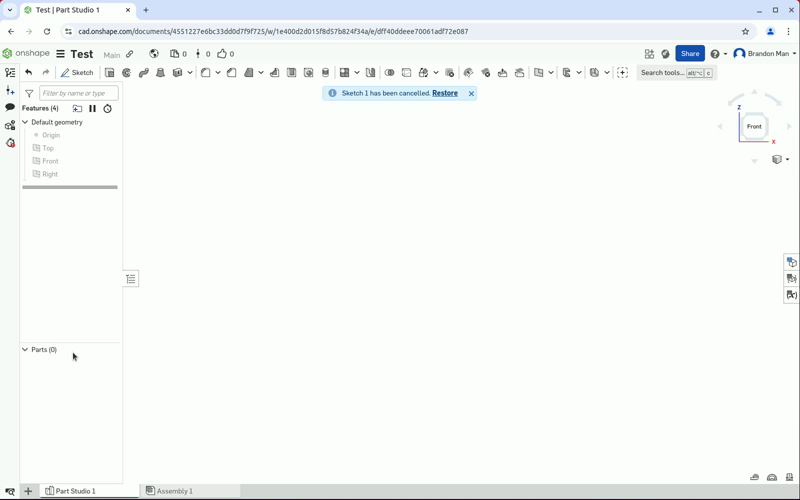
mouse_move(73, 352)
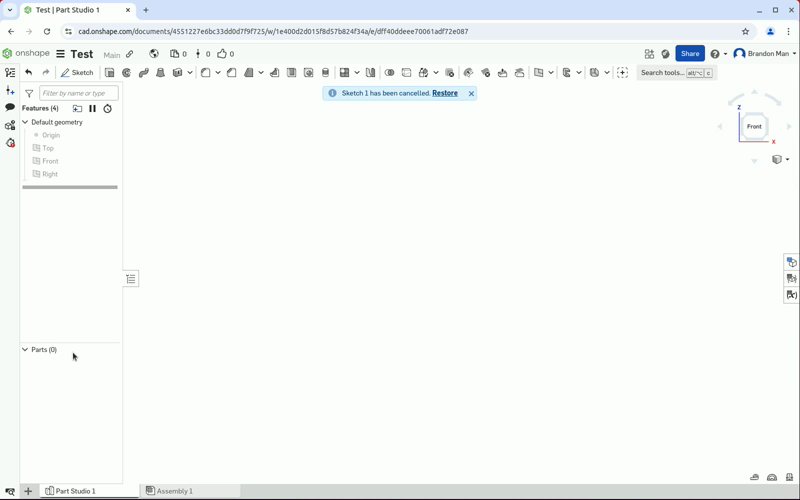
key(shift+y)
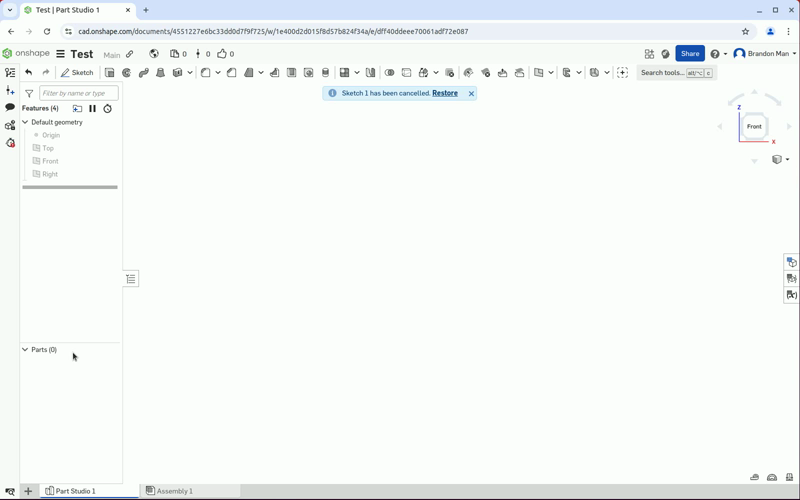
key(shift+s)
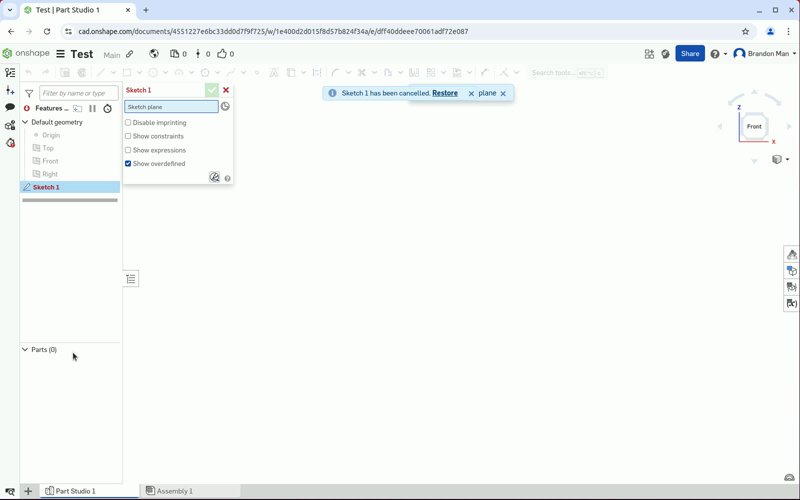
mouse_move(73, 163)
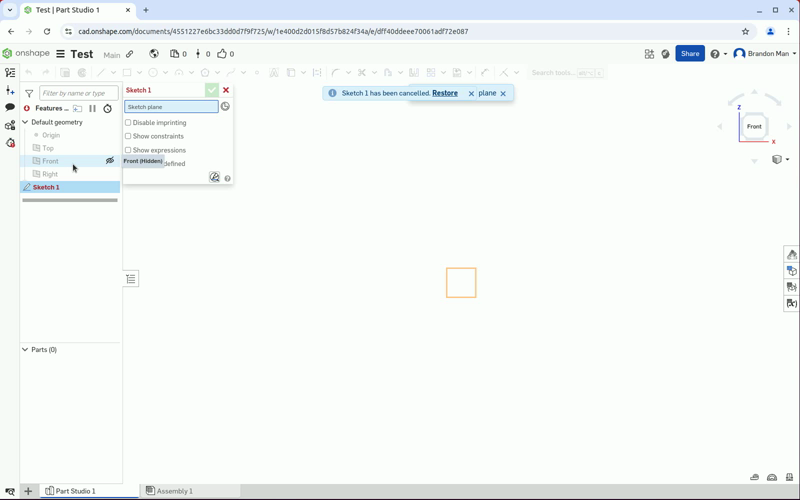
click(73, 163)
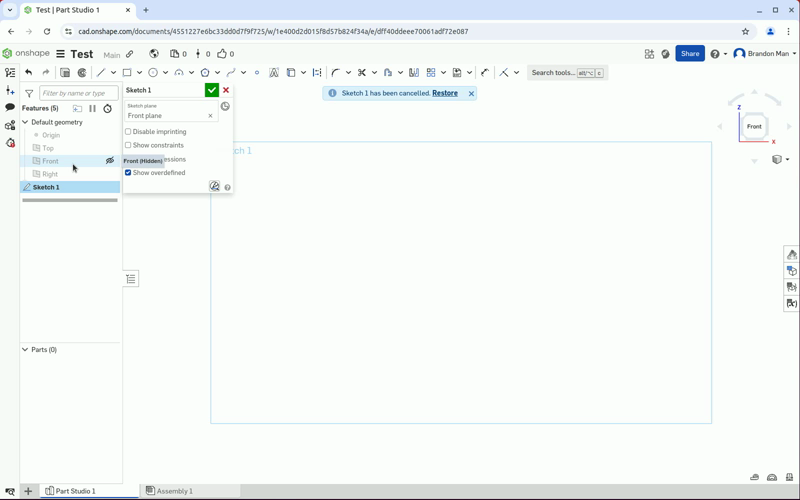
mouse_move(73, 352)
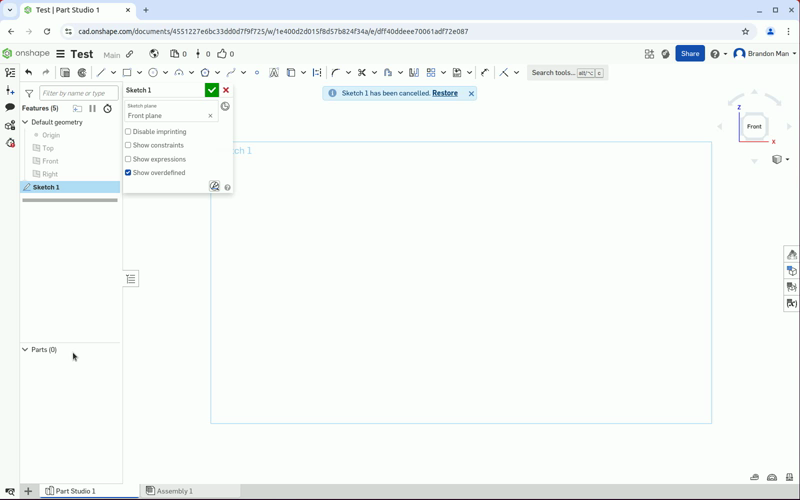
key(y)
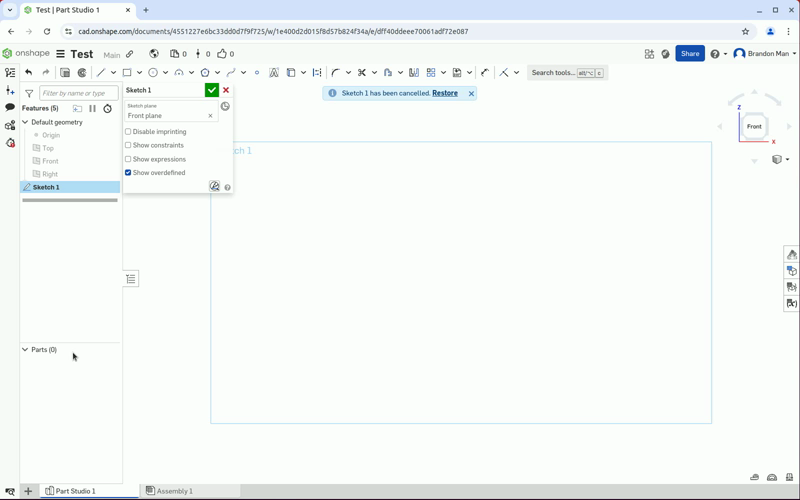
key(a)
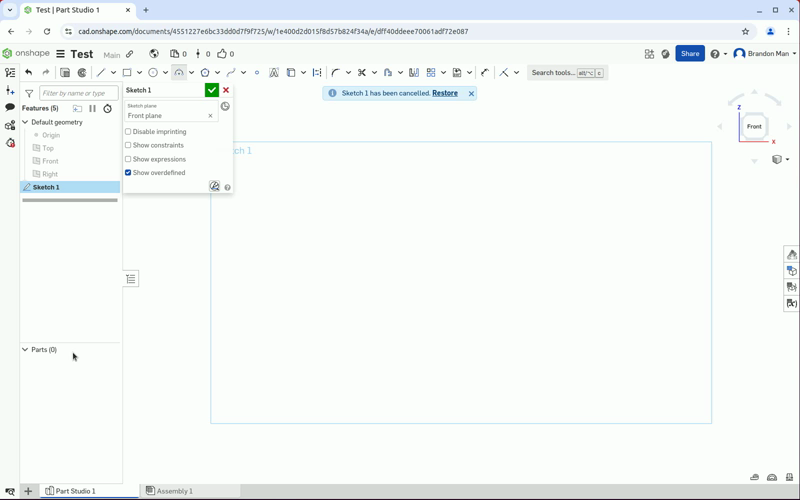
key_down(shift)
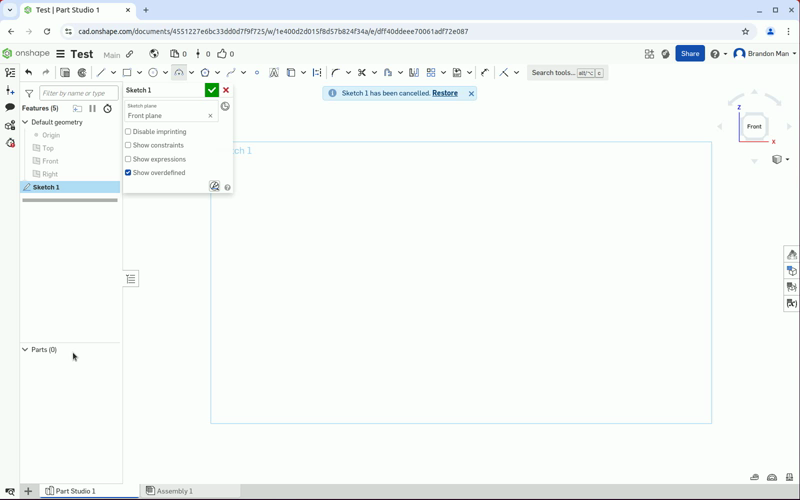
mouse_move(370, 220)
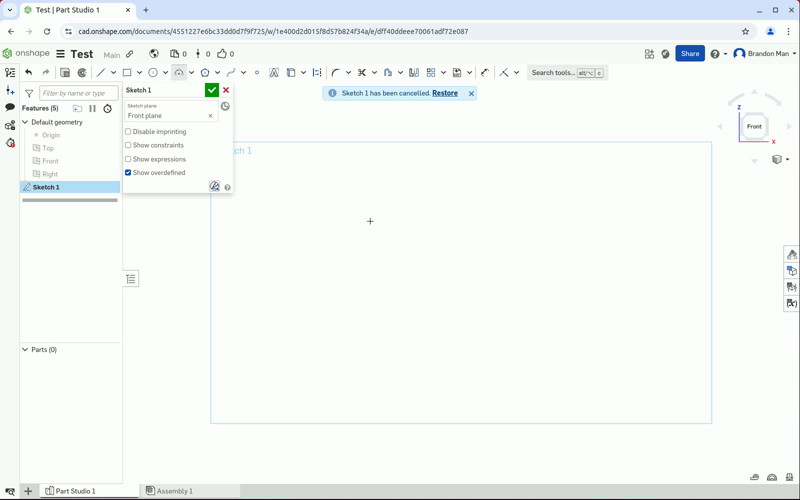
click(370, 220)
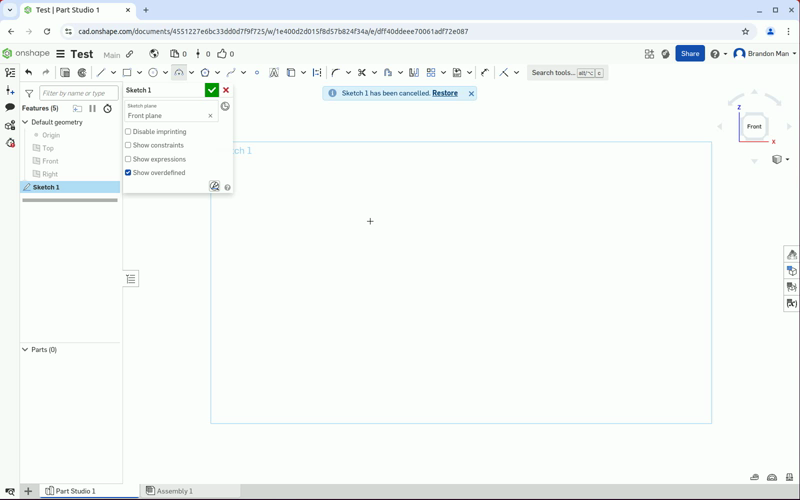
key_up(shift)
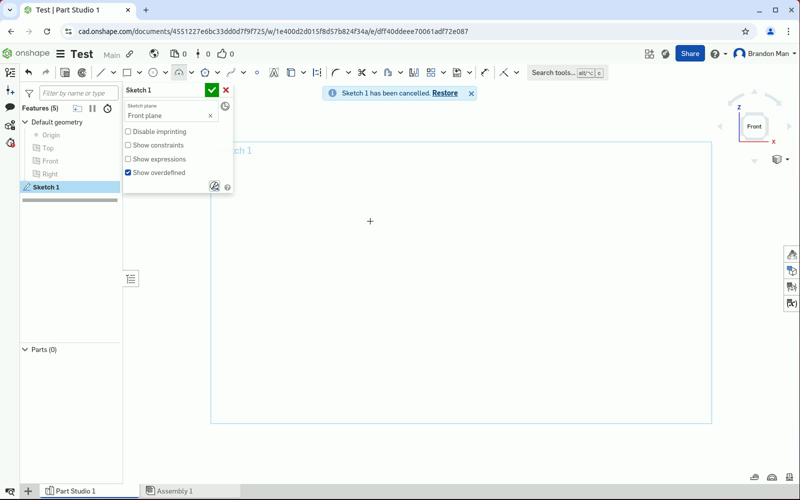
key_down(shift)
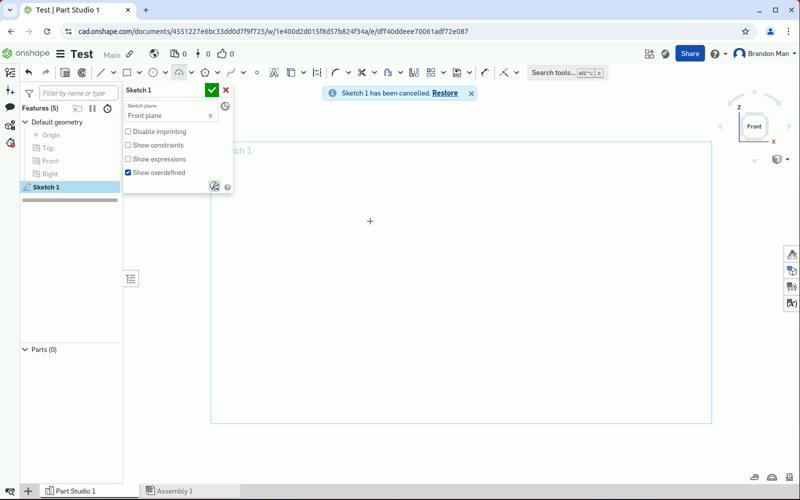
mouse_move(434, 220)
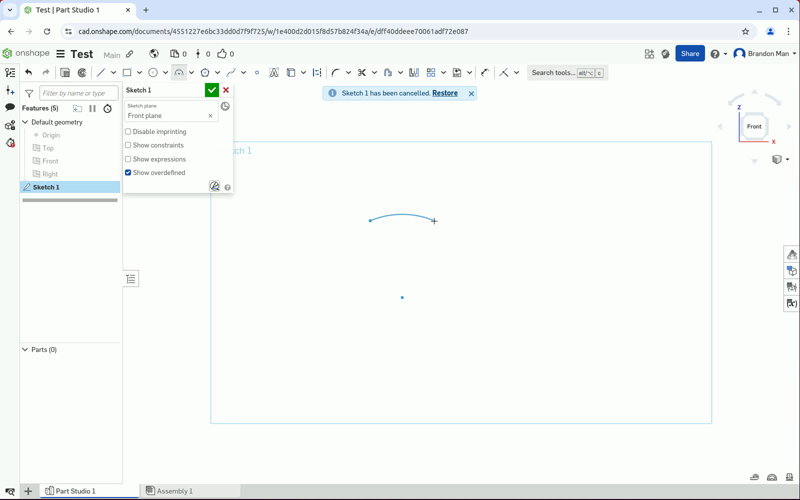
click(434, 220)
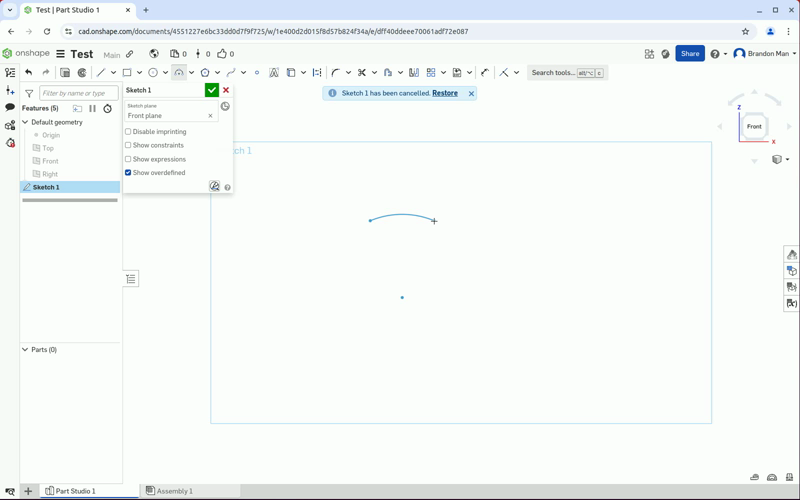
mouse_move(402, 253)
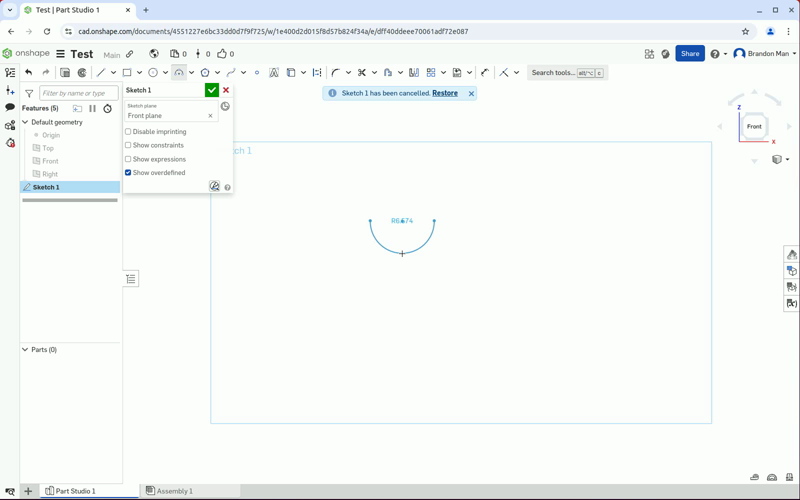
click(402, 253)
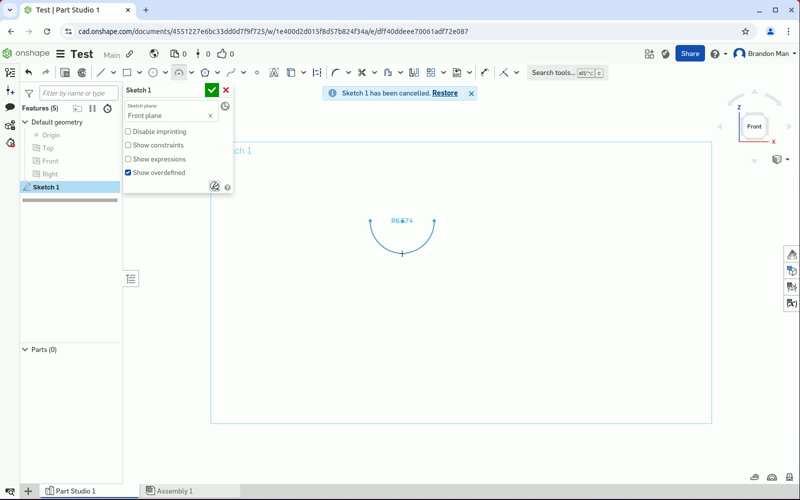
key_up(shift)
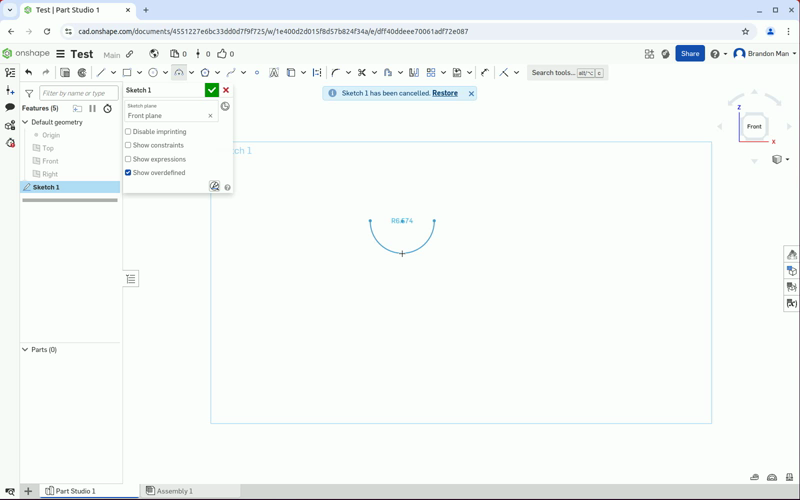
key(esc)
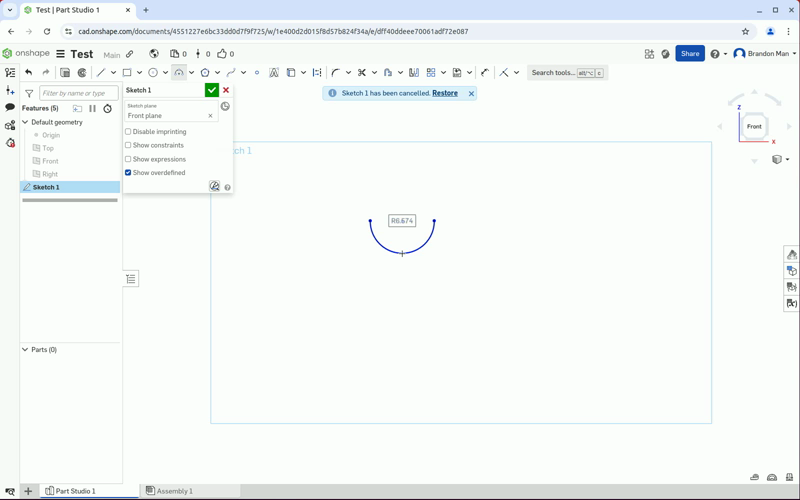
key(l)
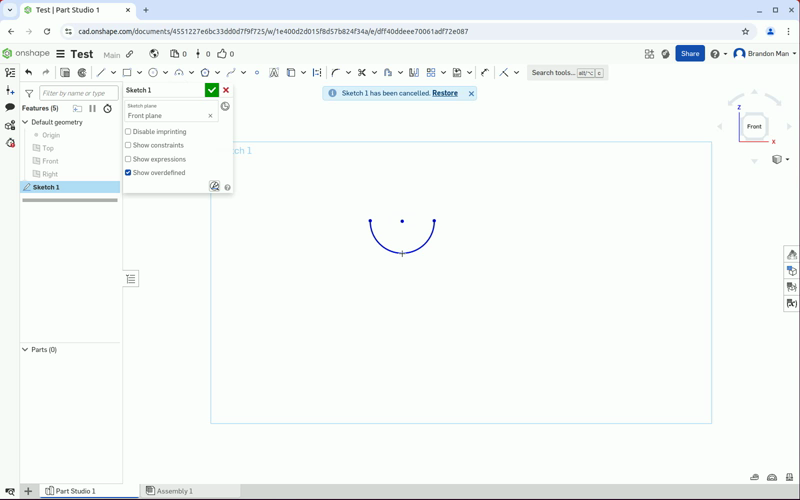
mouse_move(434, 220)
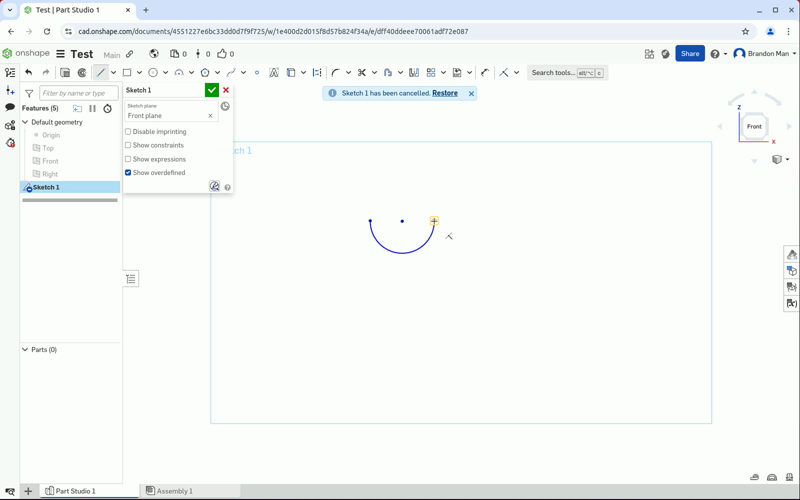
click(434, 220)
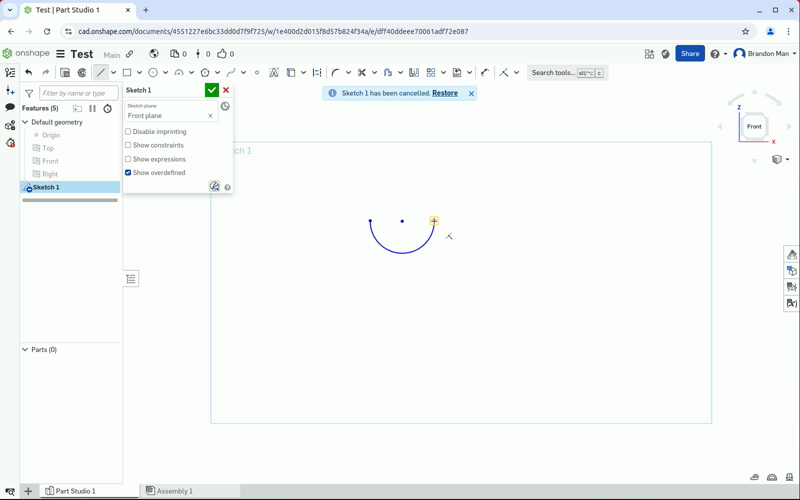
key_down(shift)
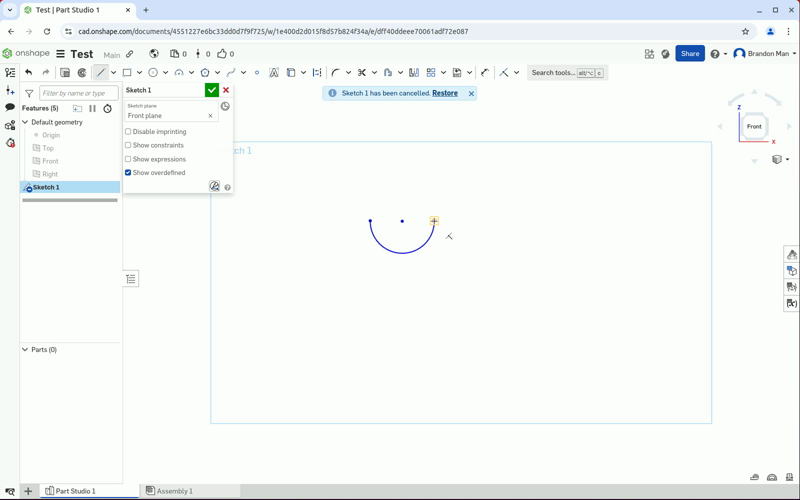
mouse_move(464, 220)
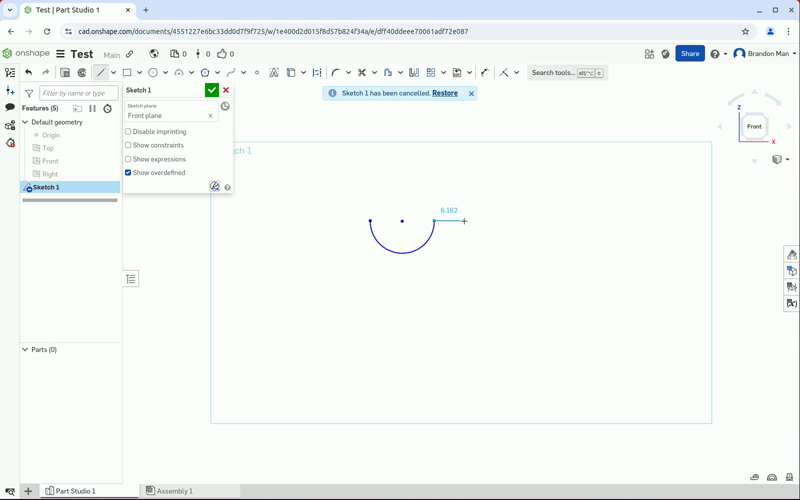
mouse_move(426, 220)
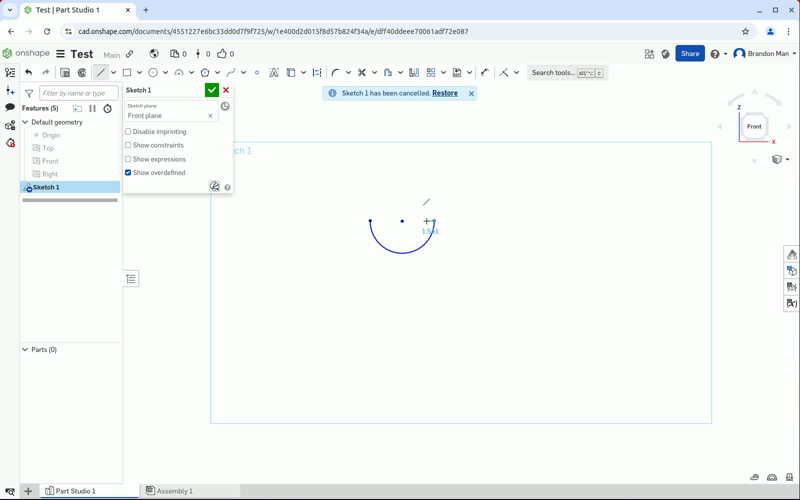
scroll(6)
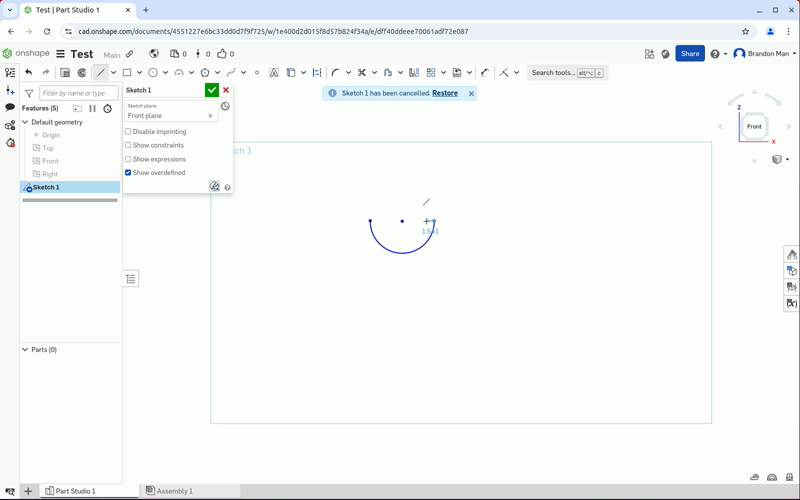
scroll(6)
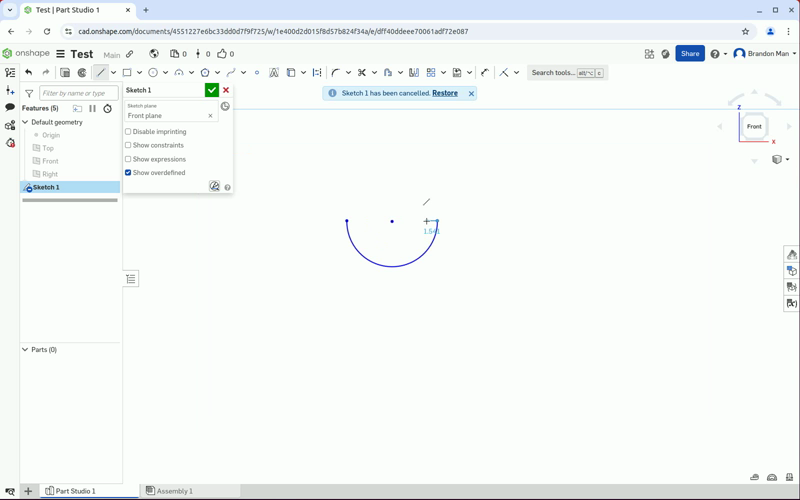
scroll(6)
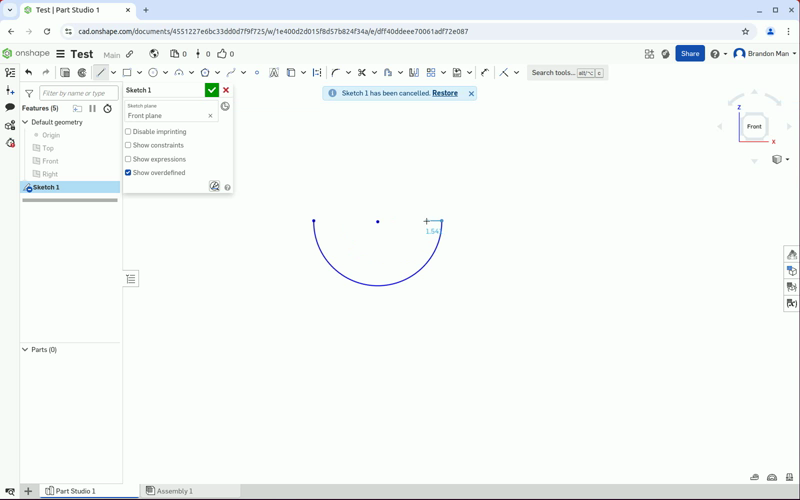
scroll(6)
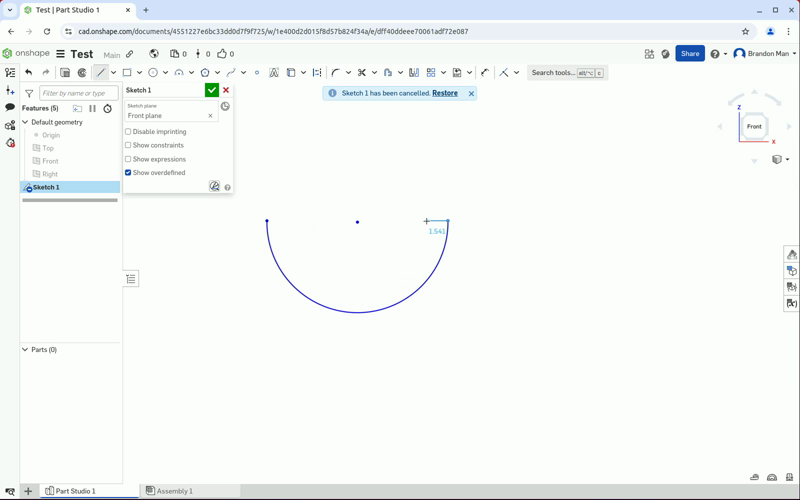
scroll(6)
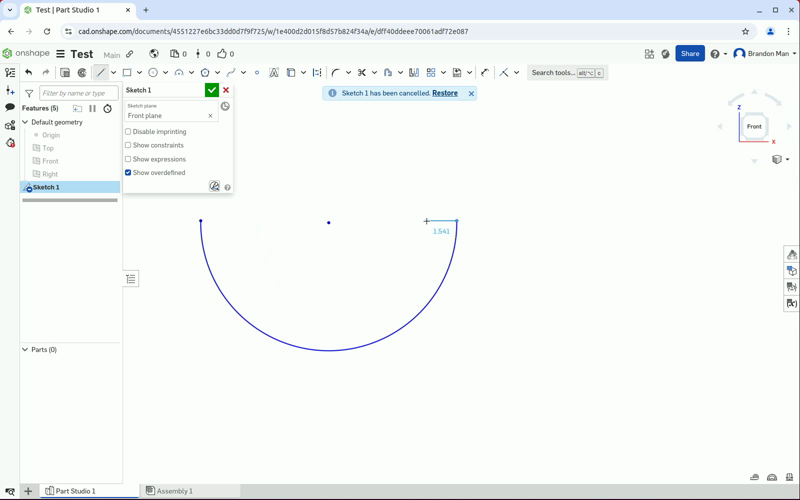
scroll(6)
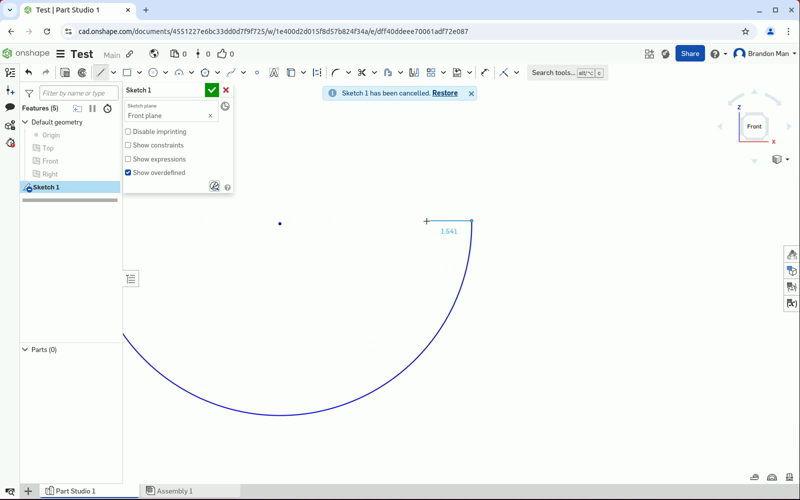
scroll(6)
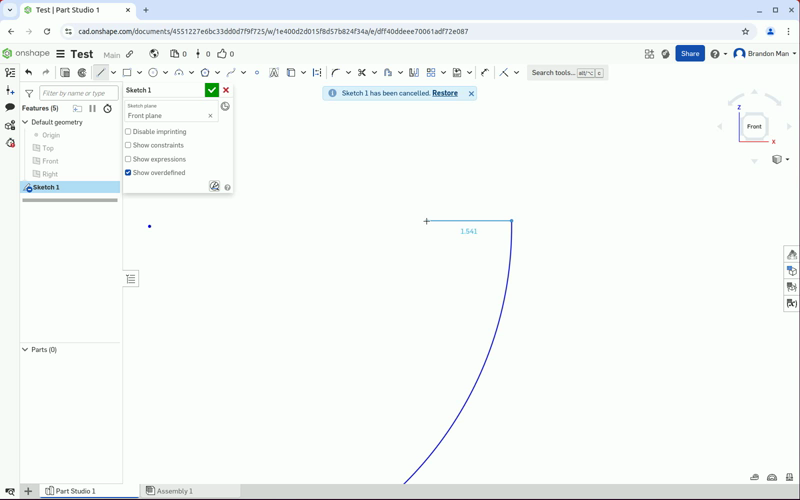
click(426, 220)
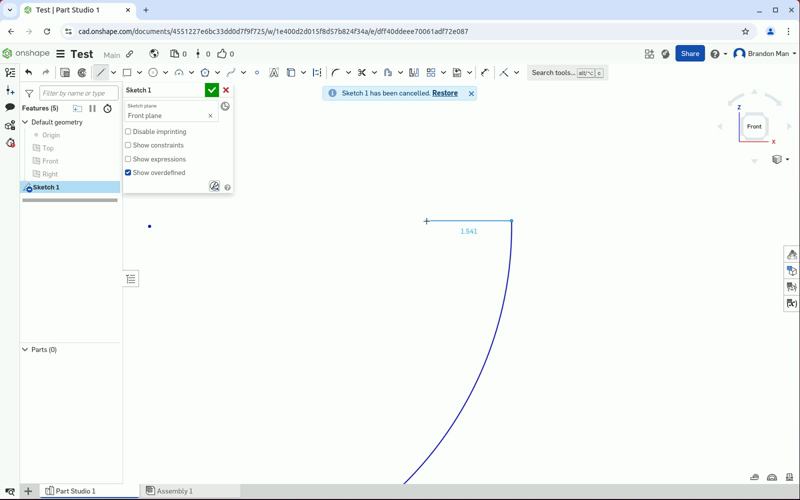
scroll(-6)
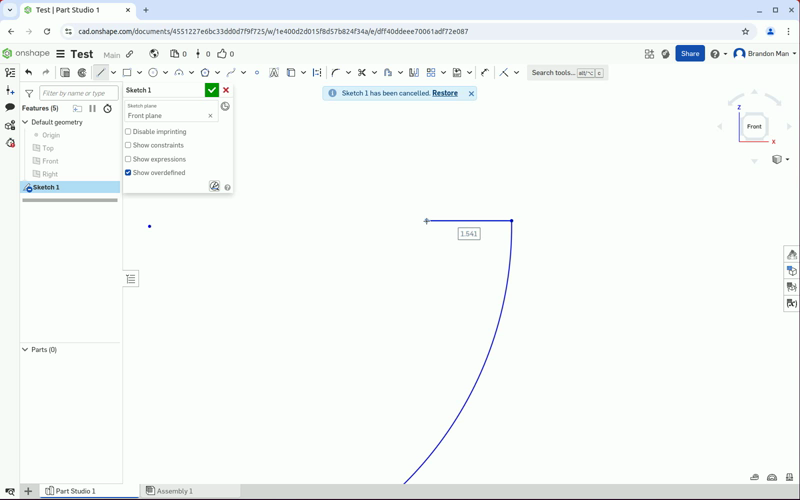
scroll(-6)
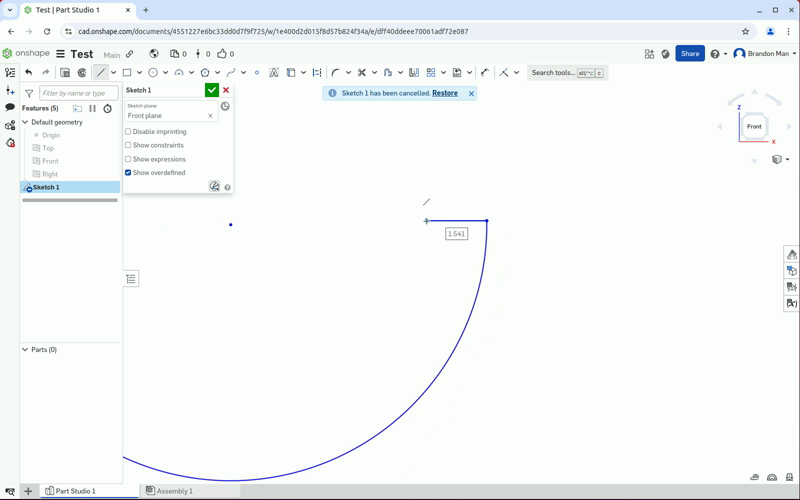
scroll(-6)
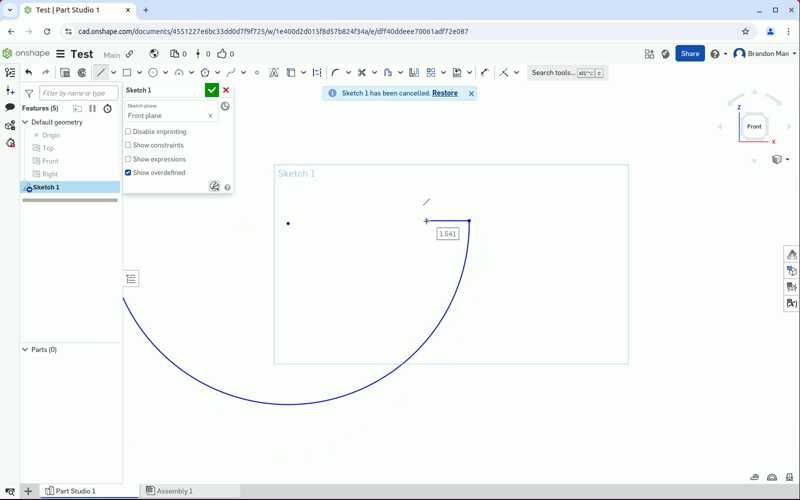
scroll(-6)
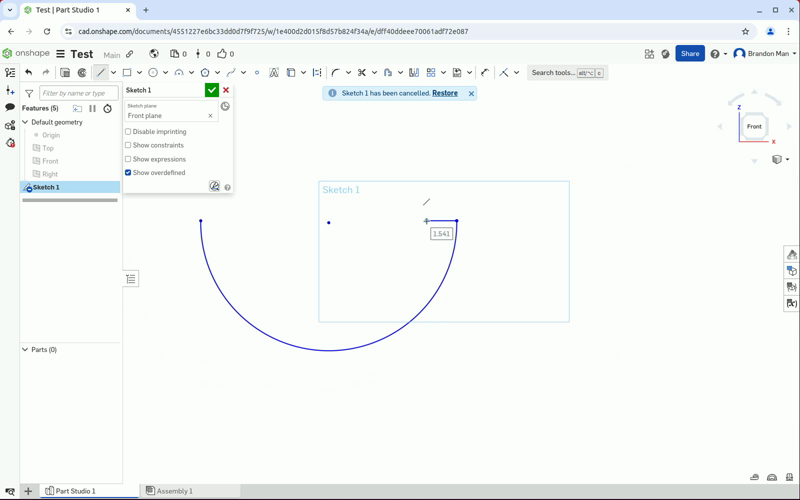
scroll(-6)
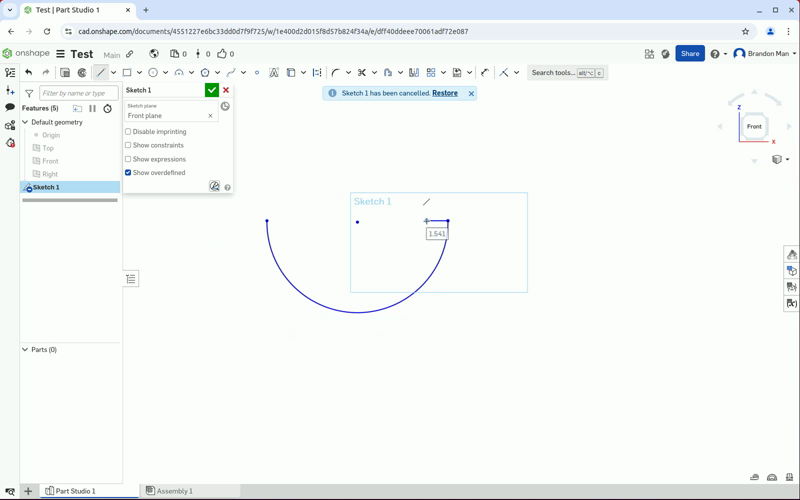
scroll(-6)
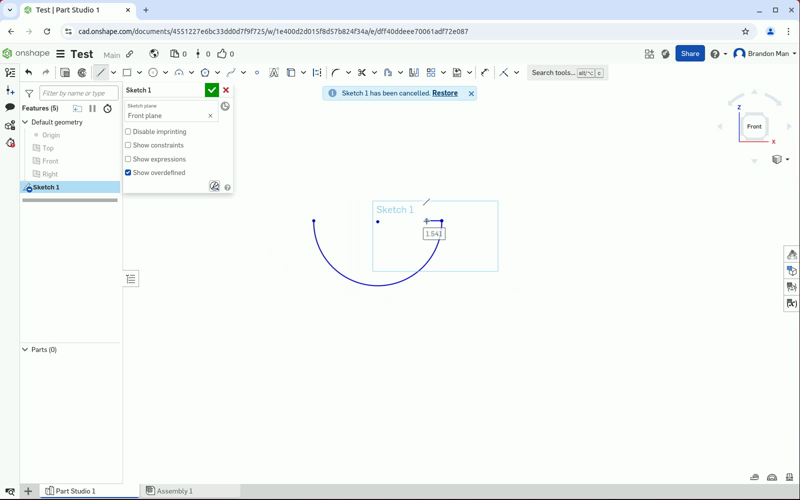
scroll(-6)
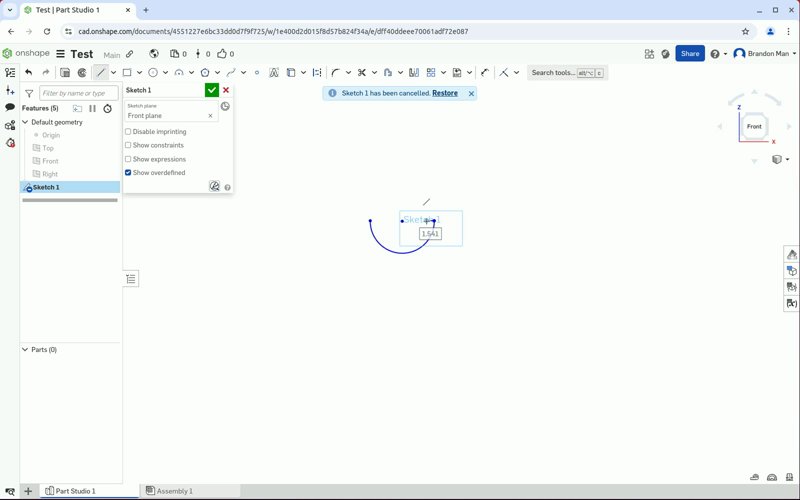
key_up(shift)
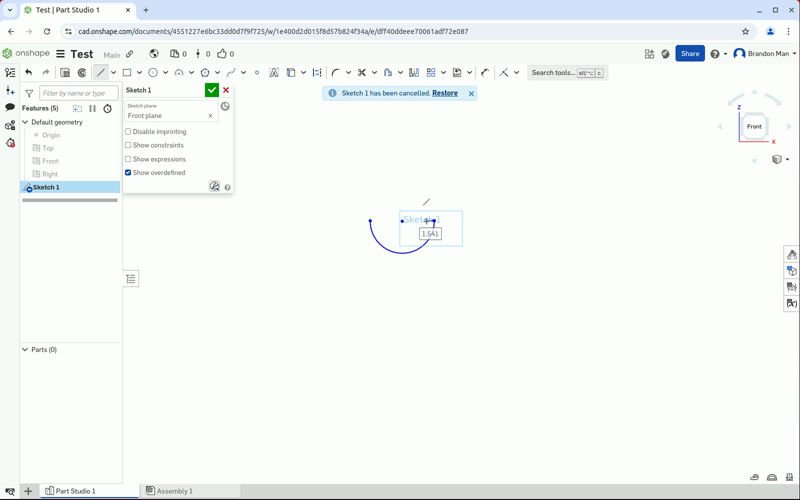
key(esc)
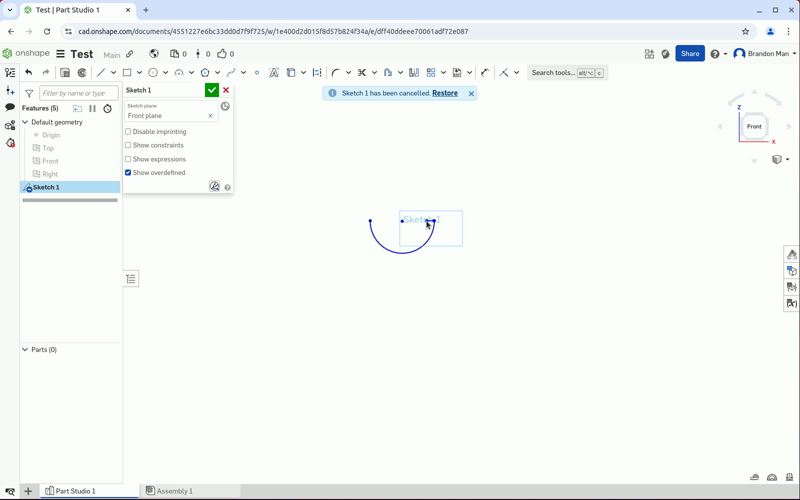
key(a)
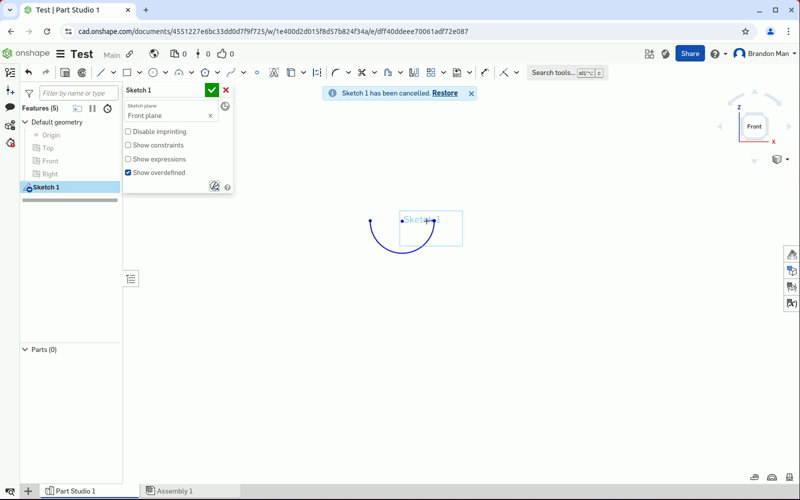
mouse_move(426, 220)
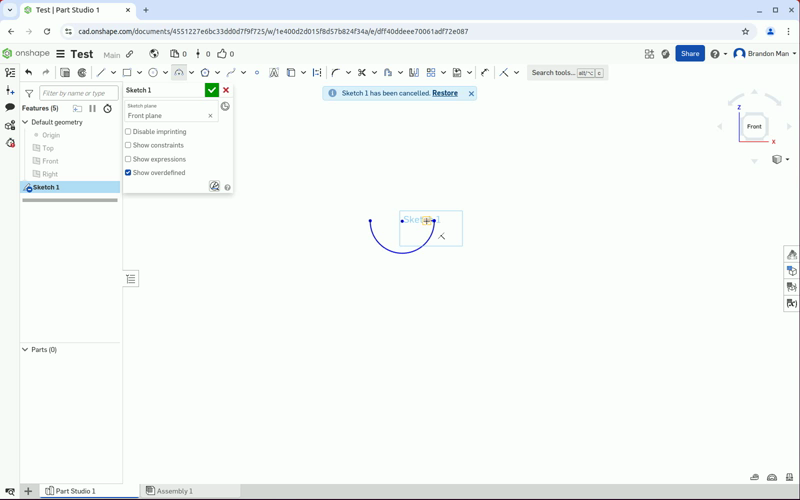
click(426, 220)
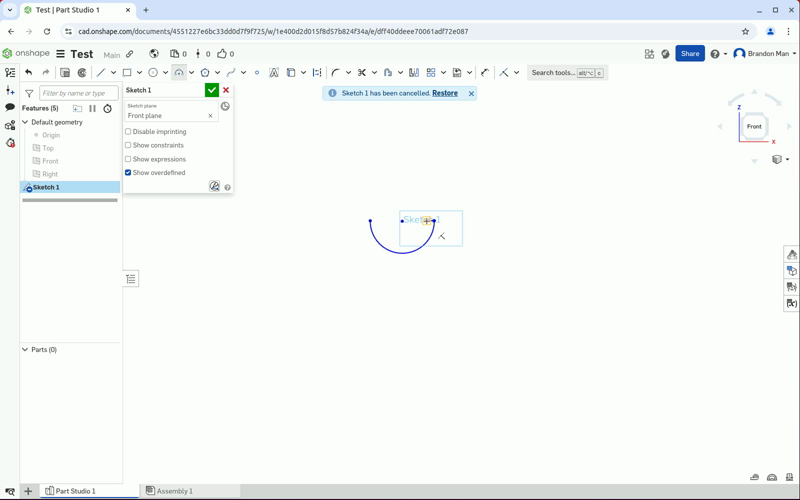
key_down(shift)
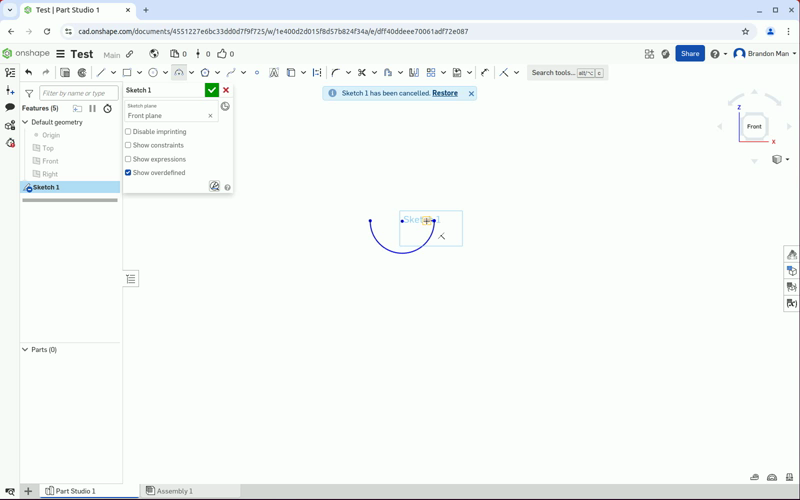
mouse_move(377, 220)
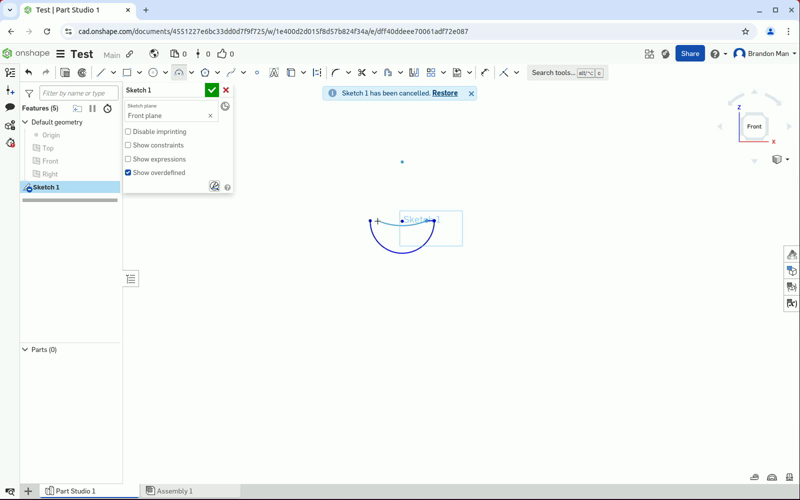
click(377, 220)
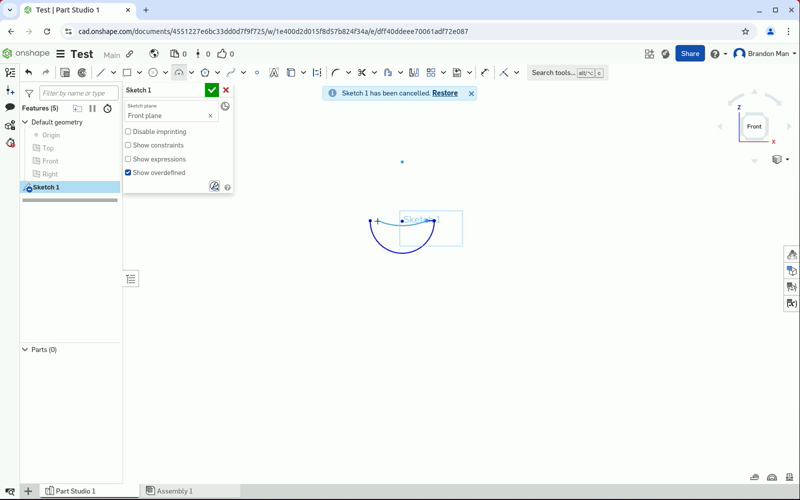
mouse_move(402, 245)
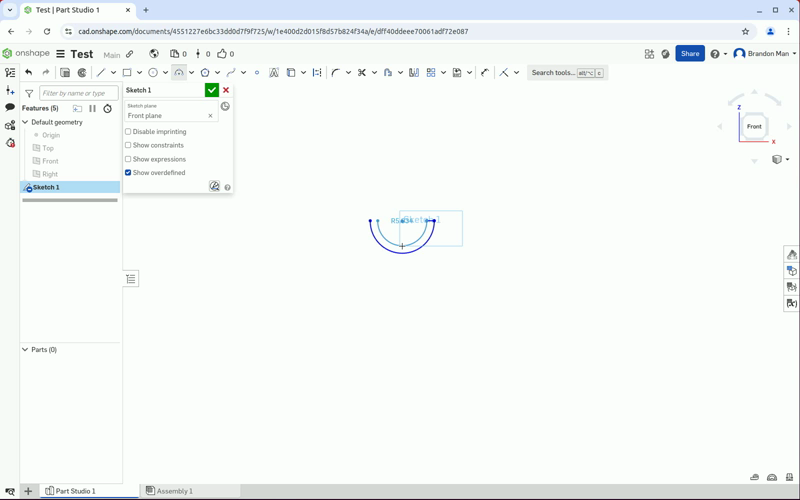
click(402, 245)
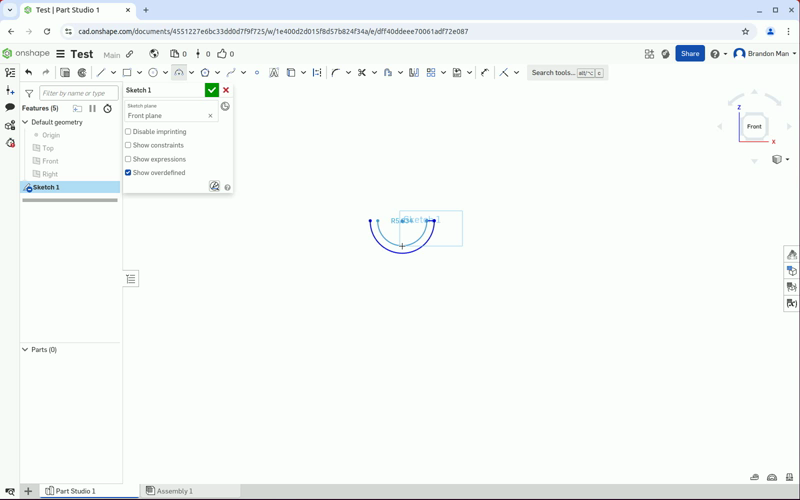
key_up(shift)
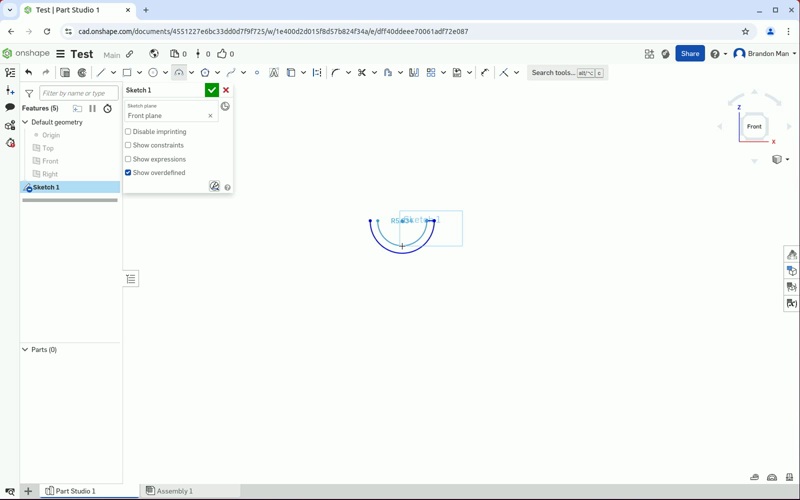
key(esc)
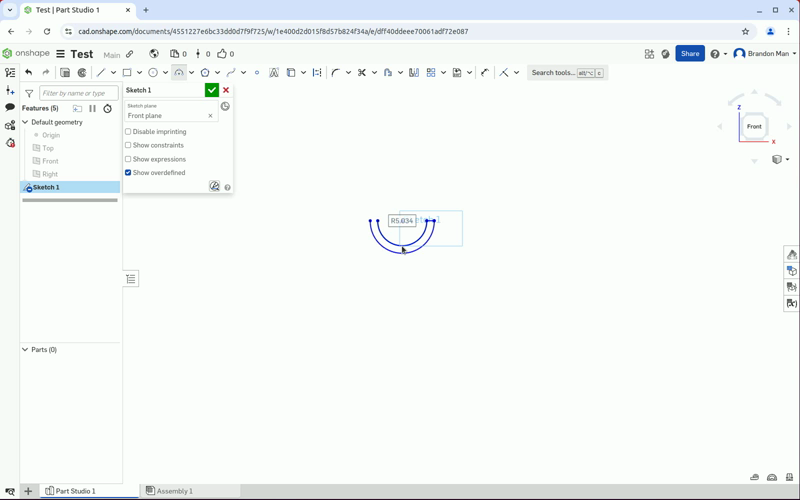
key(l)
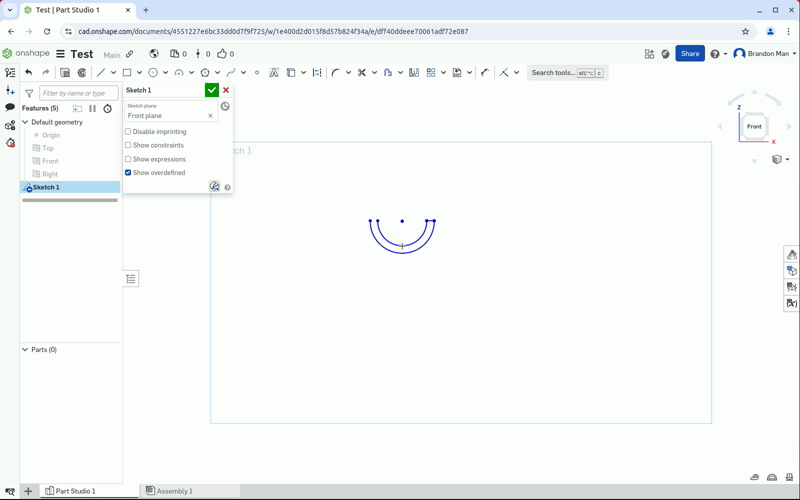
mouse_move(377, 220)
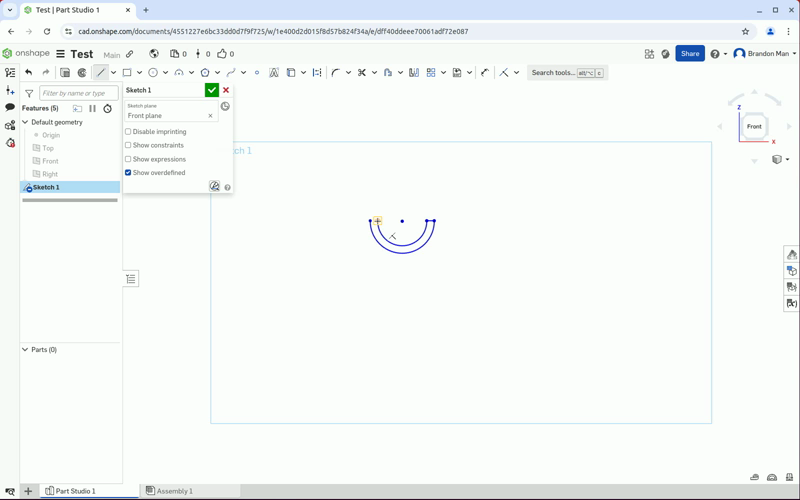
click(377, 220)
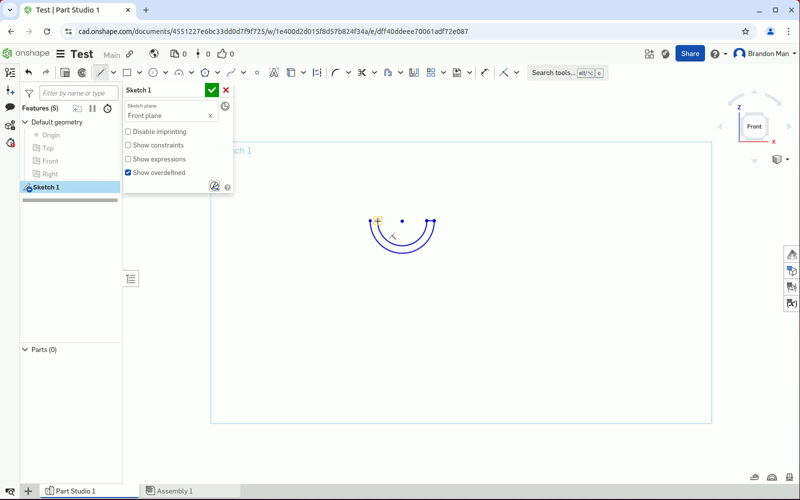
mouse_move(407, 220)
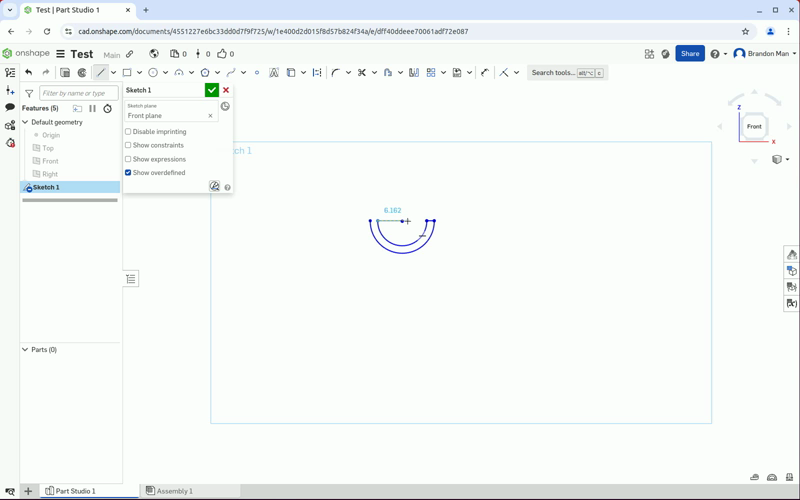
key_down(shift)
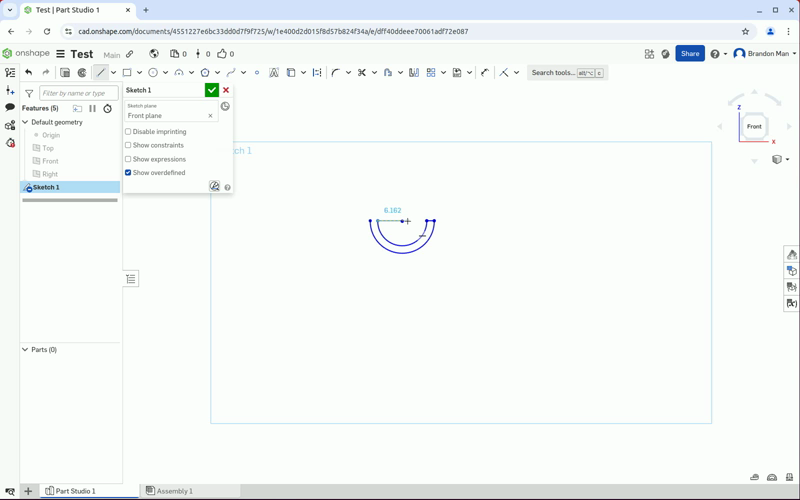
mouse_move(370, 220)
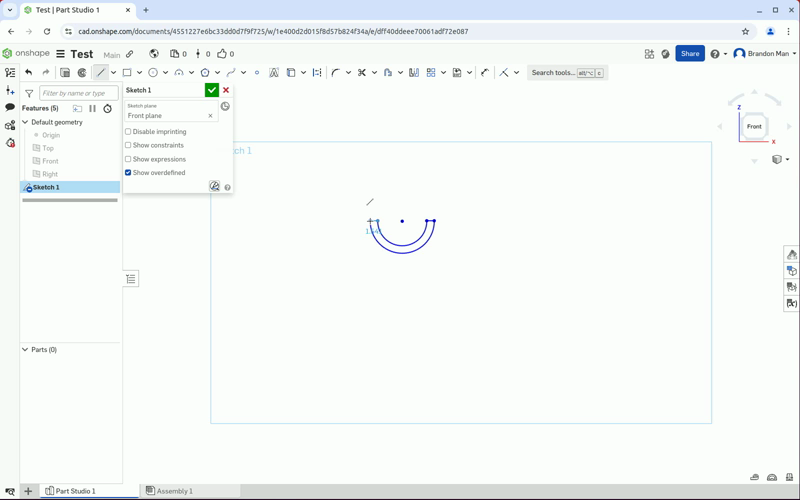
scroll(6)
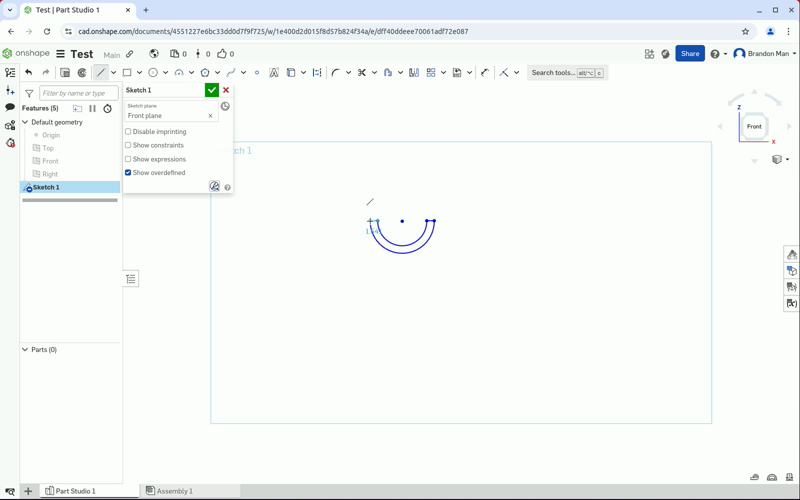
scroll(6)
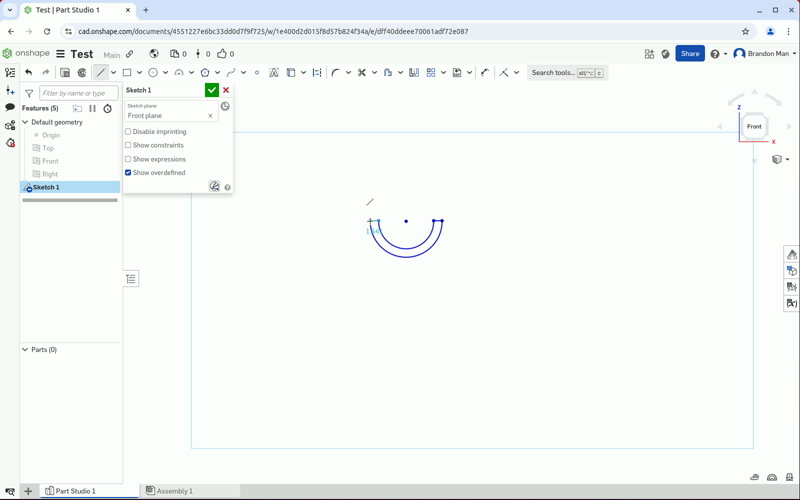
scroll(6)
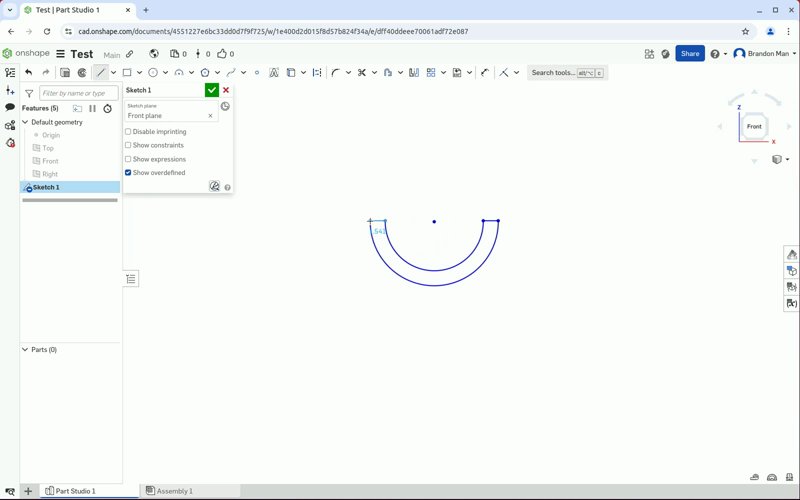
scroll(6)
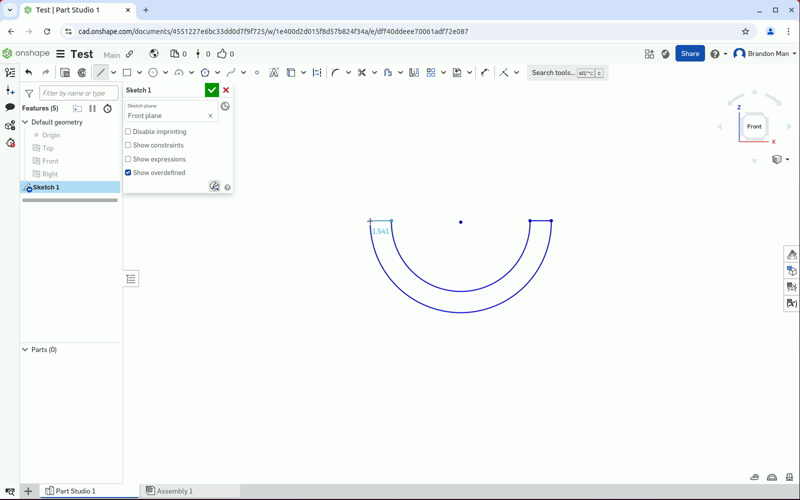
scroll(6)
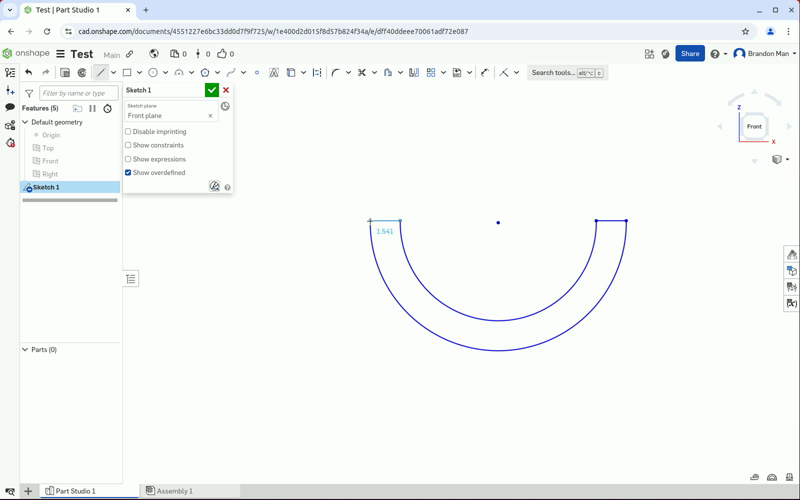
scroll(6)
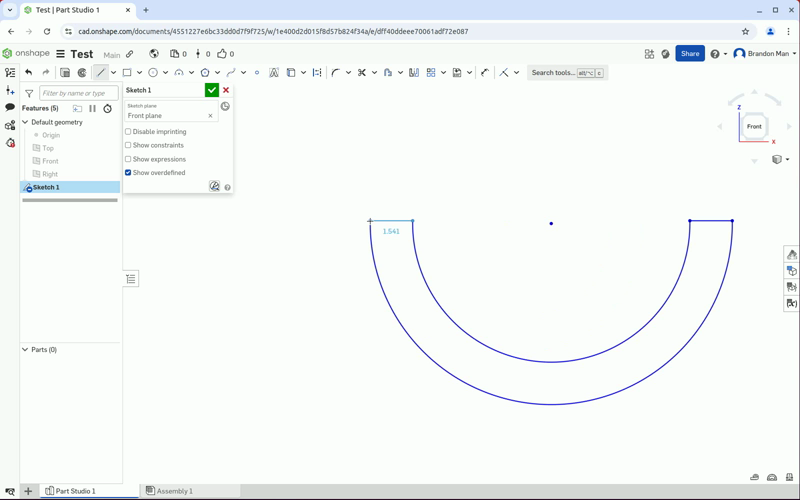
scroll(6)
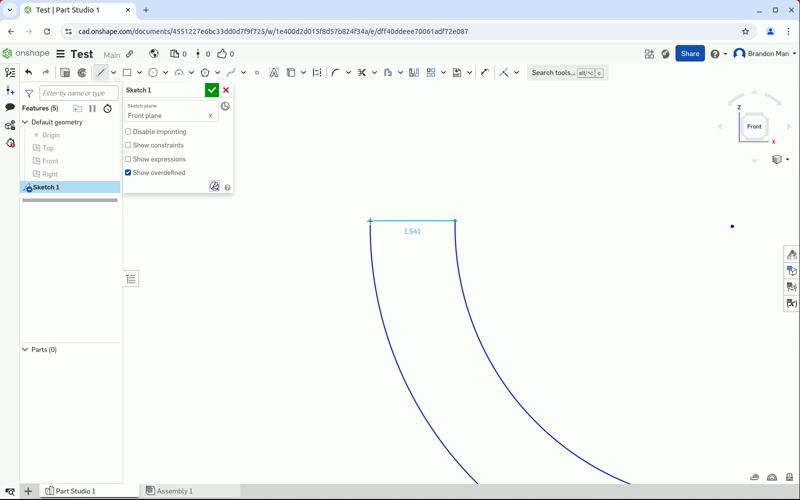
key_up(shift)
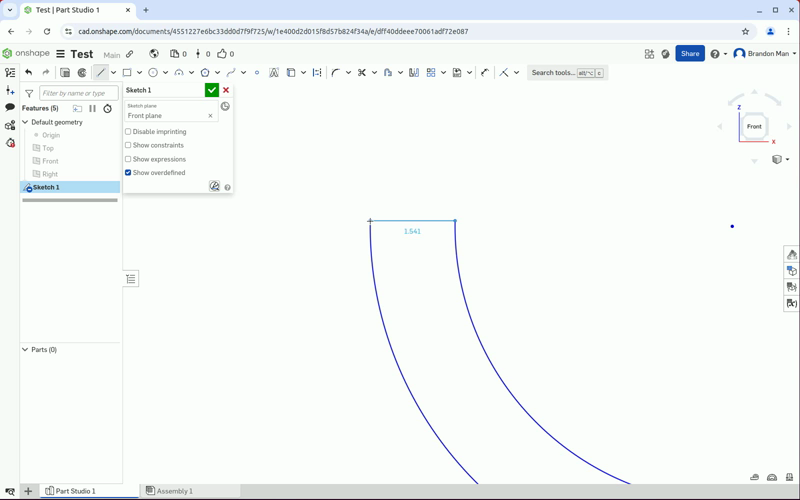
click(370, 220)
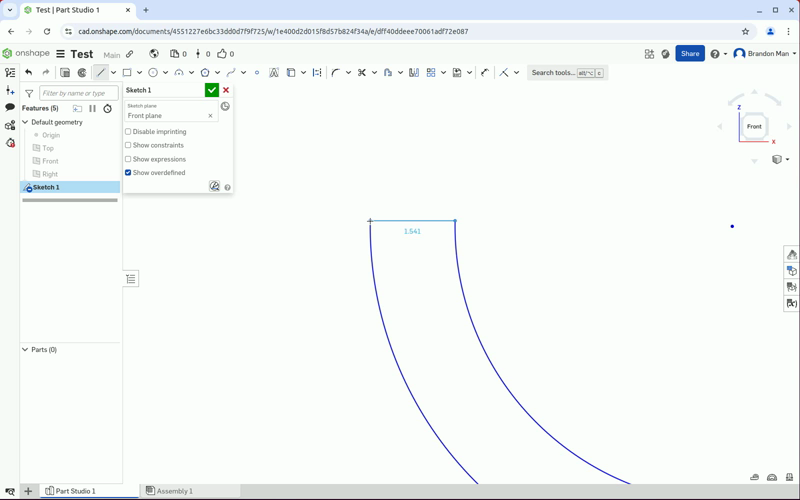
scroll(-6)
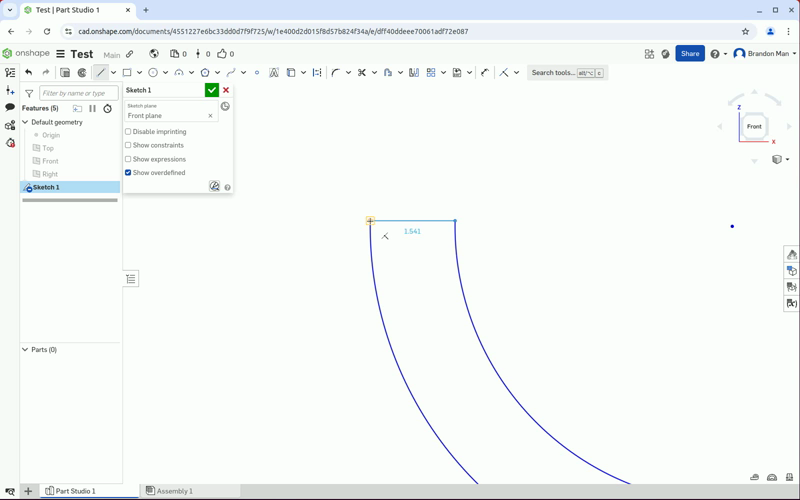
scroll(-6)
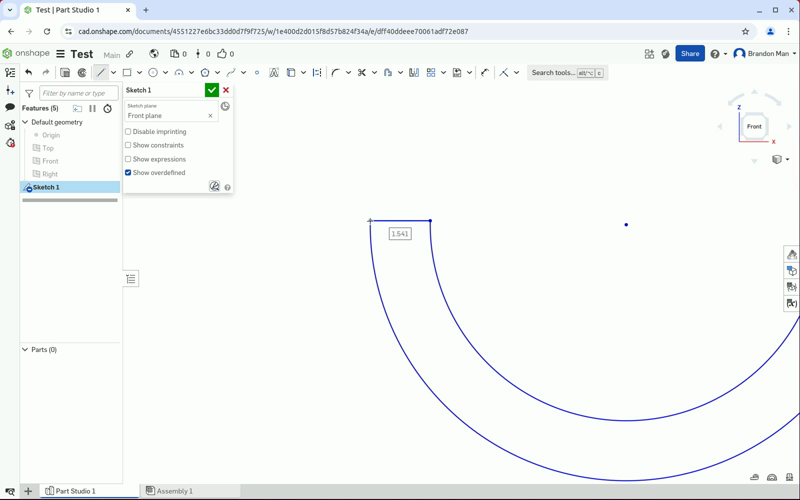
scroll(-6)
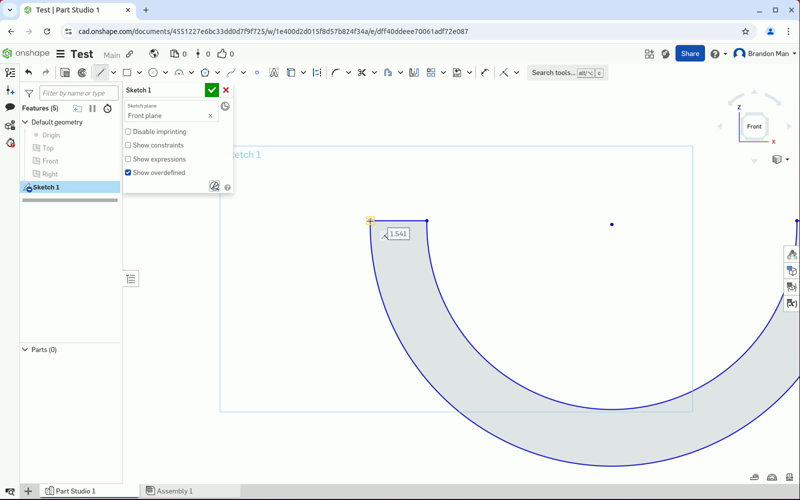
scroll(-6)
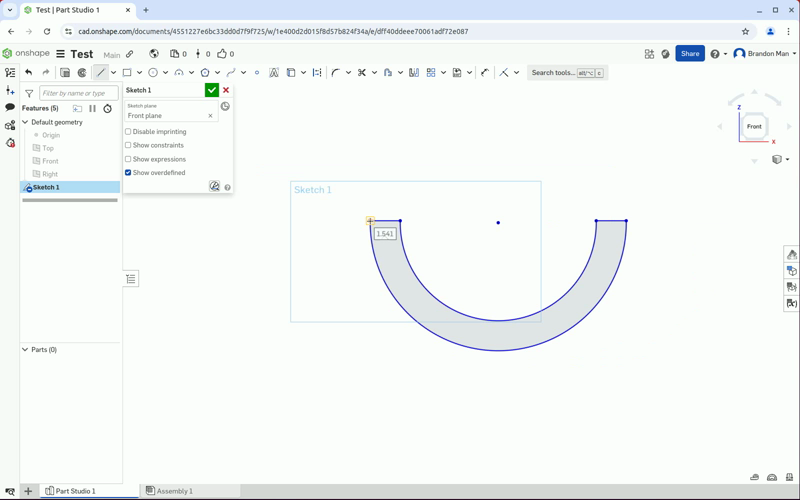
scroll(-6)
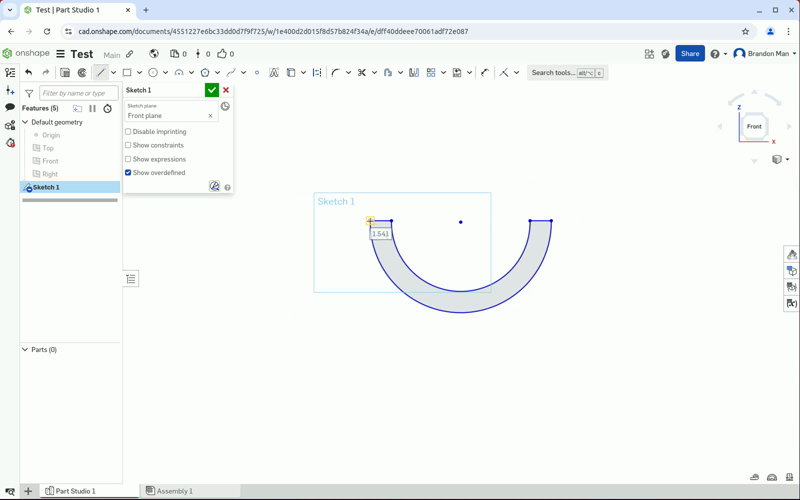
scroll(-6)
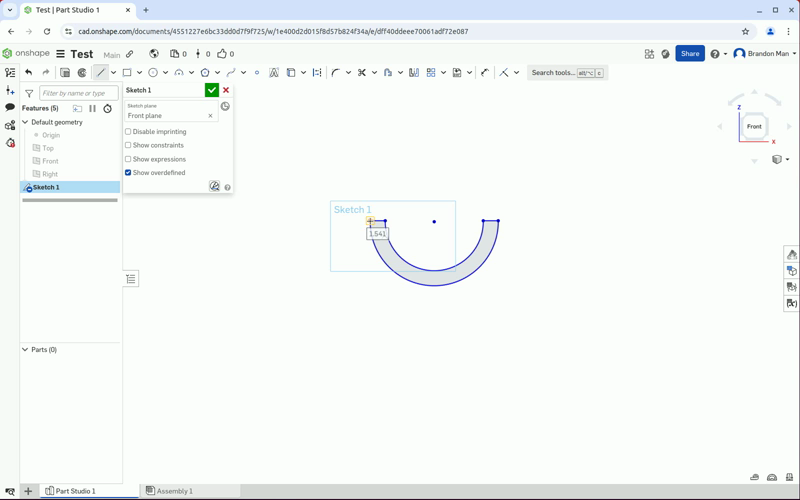
scroll(-6)
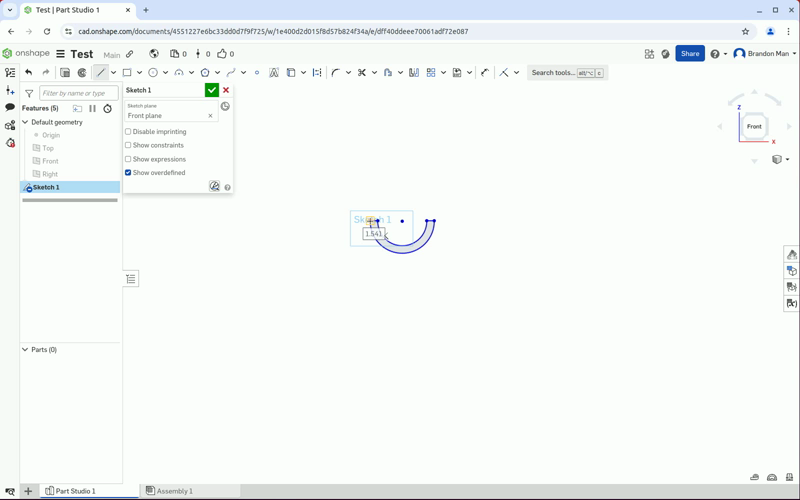
key(esc)
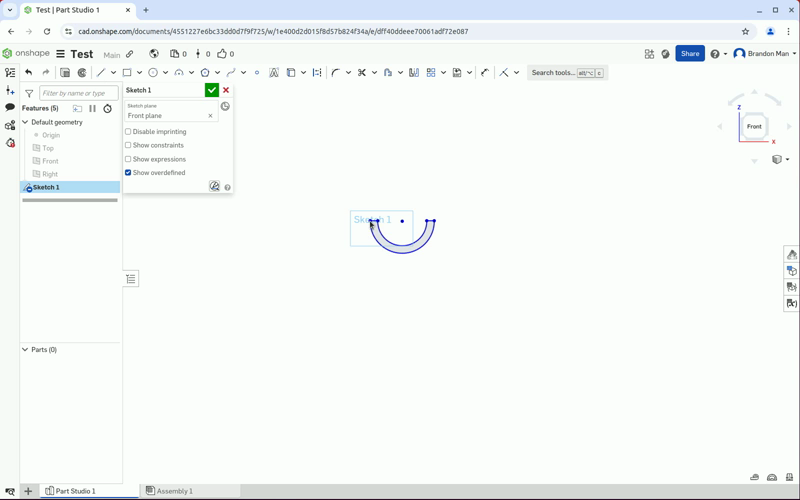
mouse_move(403, 251)
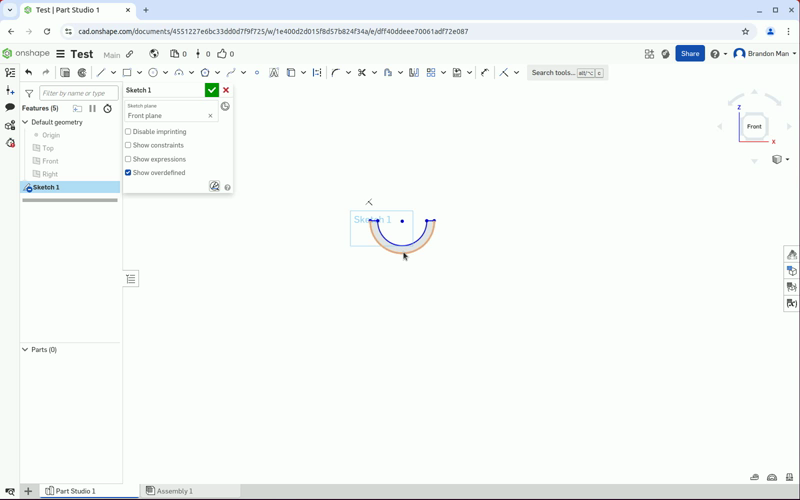
scroll(6)
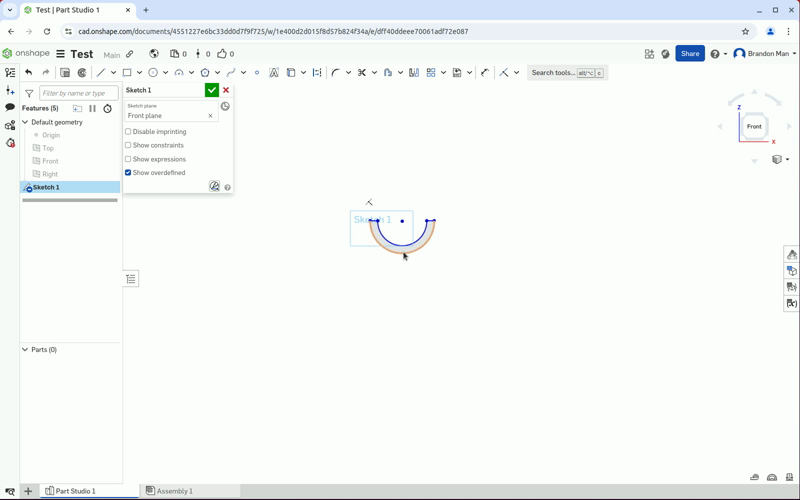
scroll(6)
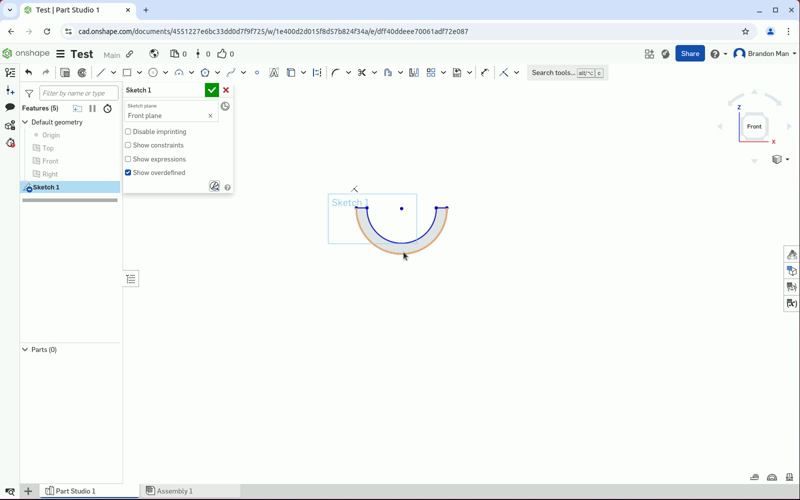
scroll(6)
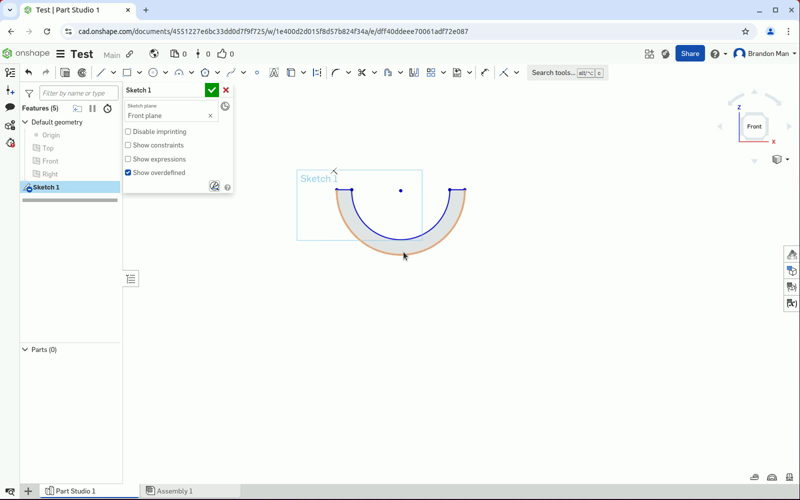
scroll(6)
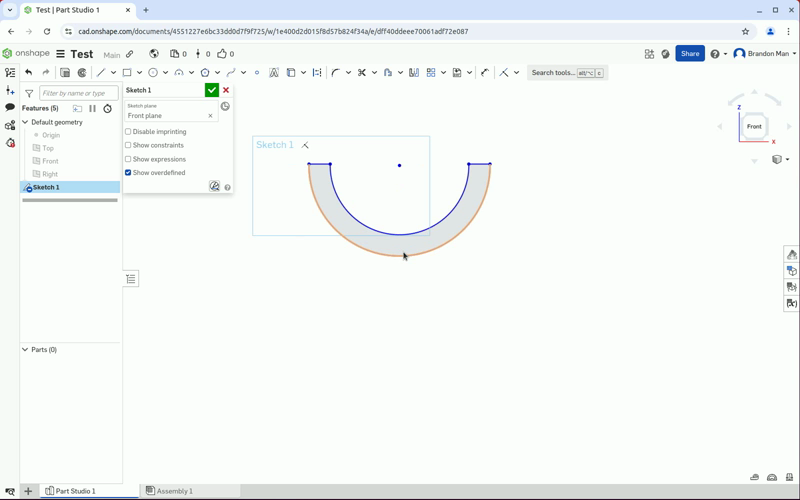
scroll(6)
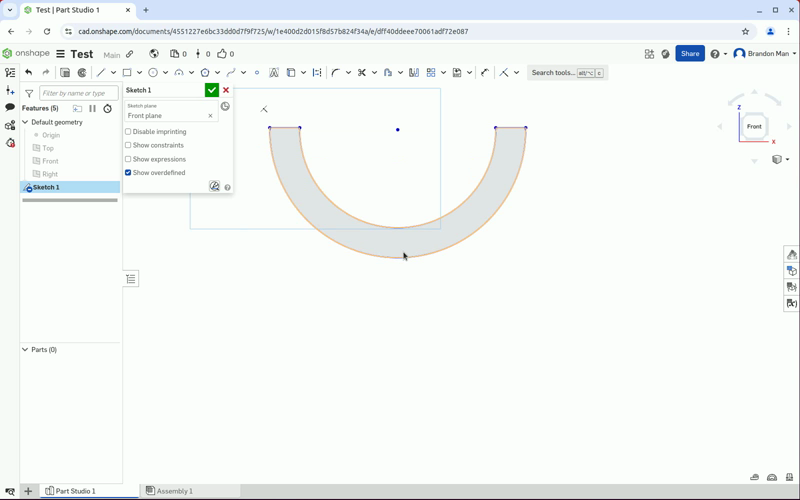
scroll(6)
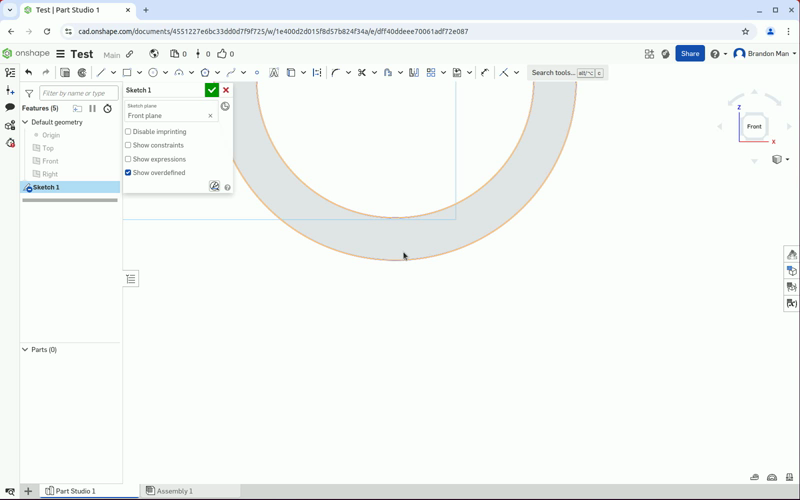
scroll(6)
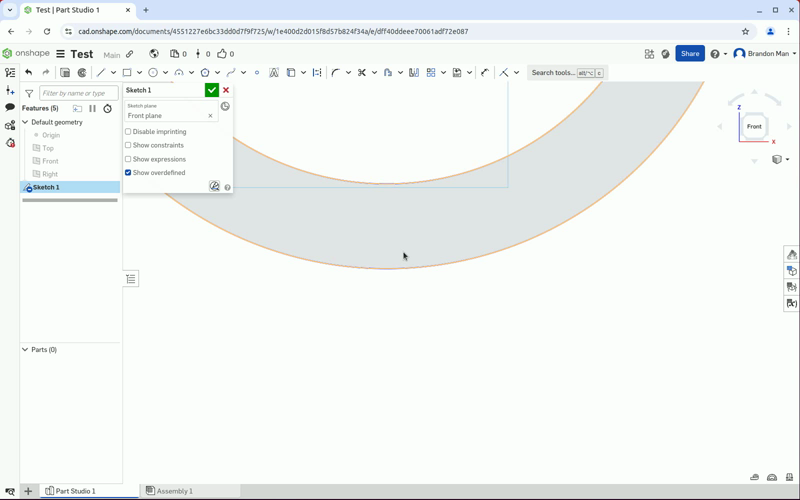
click(403, 251)
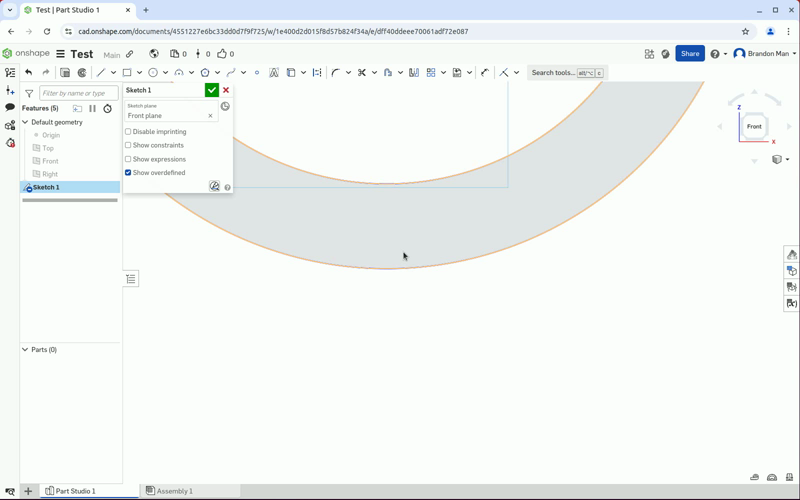
scroll(-6)
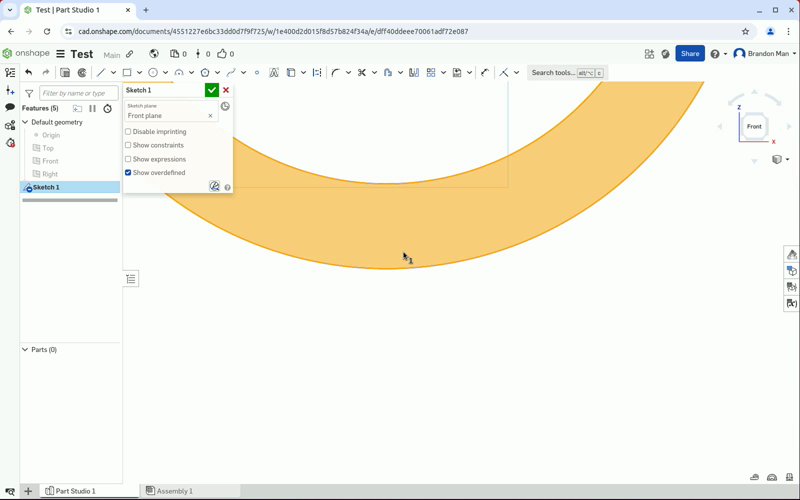
scroll(-6)
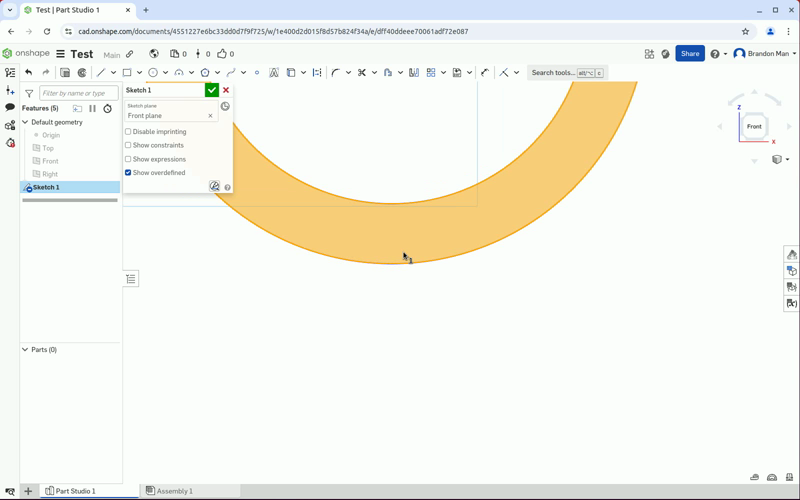
scroll(-6)
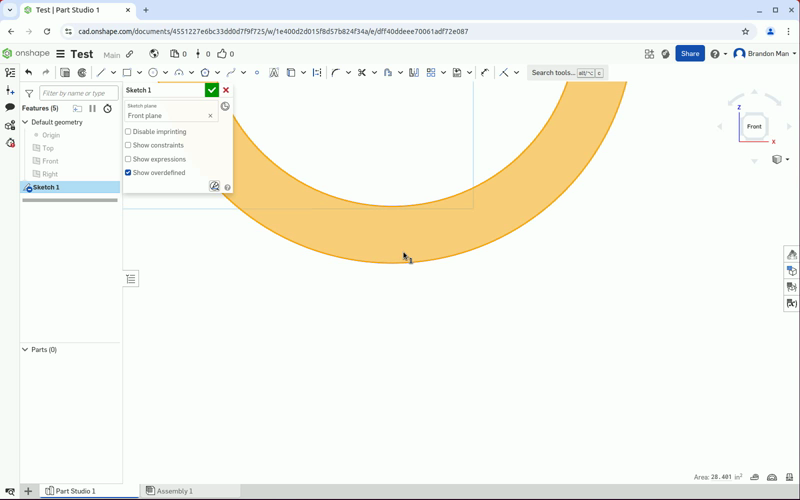
scroll(-6)
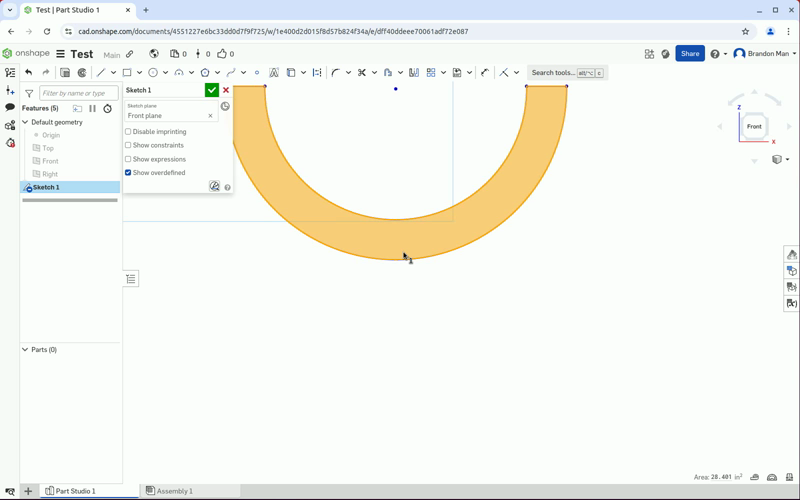
scroll(-6)
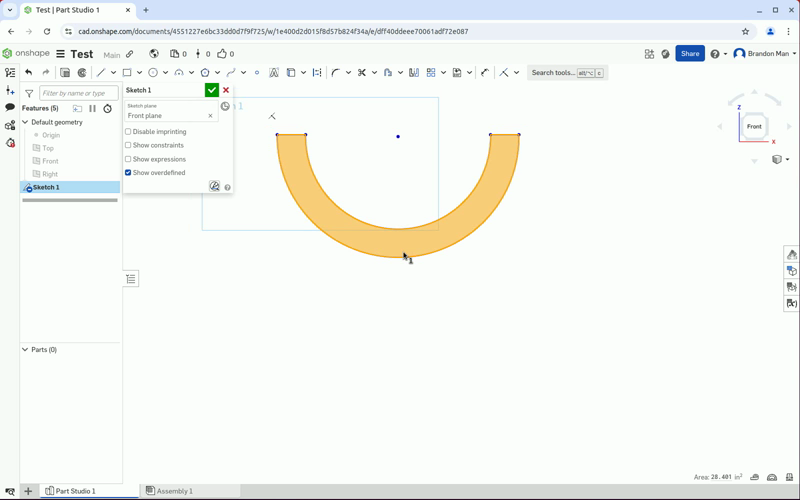
scroll(-6)
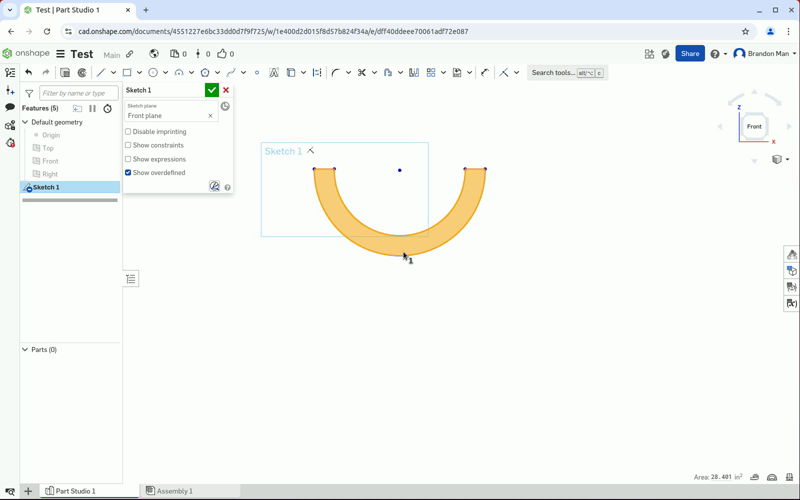
scroll(-6)
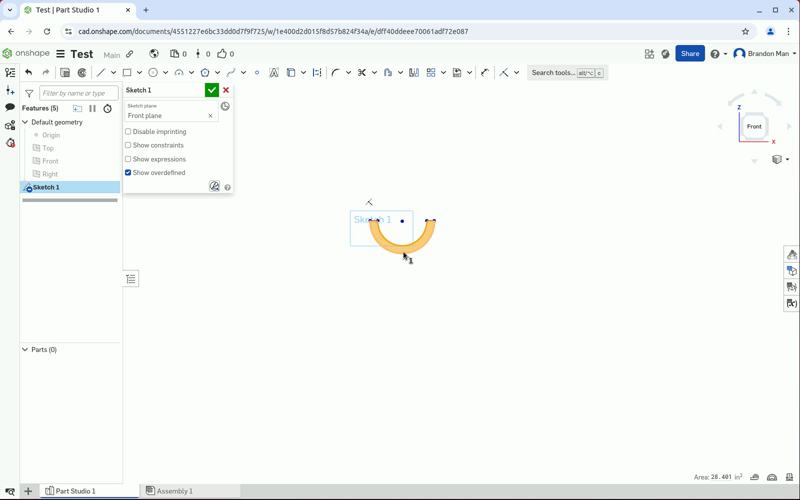
mouse_move(73, 352)
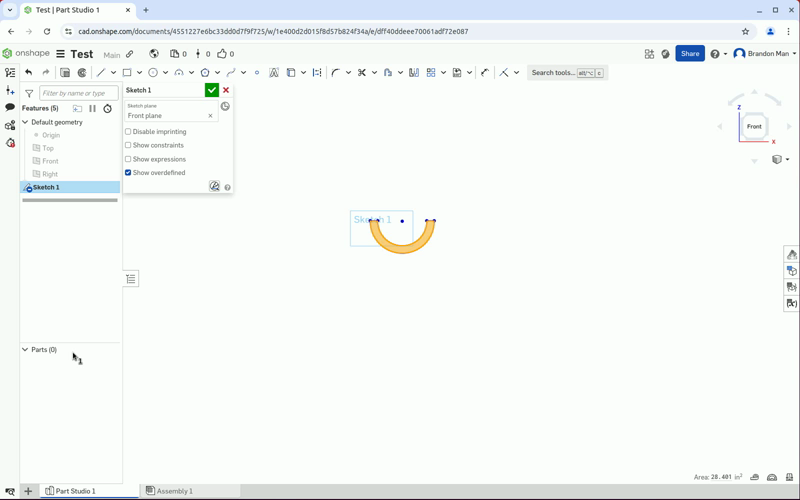
key(shift+y)
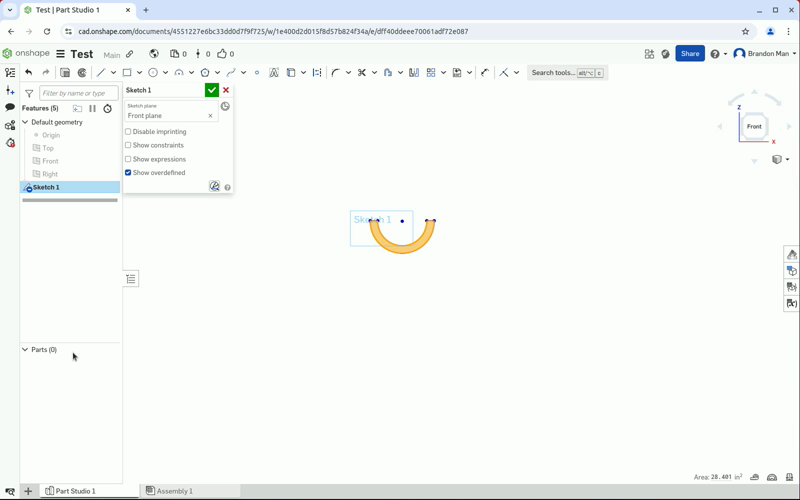
key(shift+e)
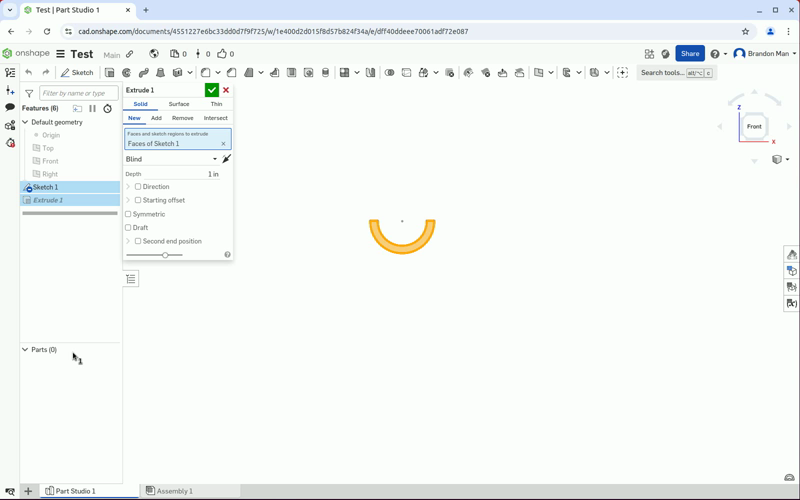
mouse_move(143, 106)
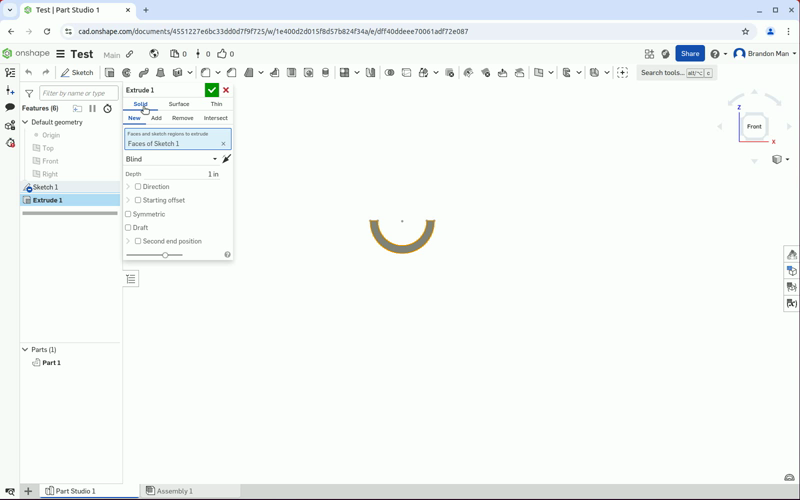
click(143, 106)
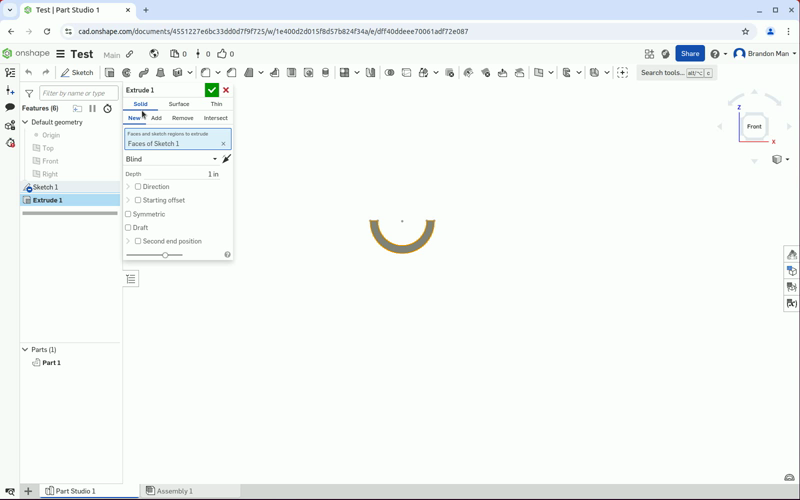
mouse_move(137, 120)
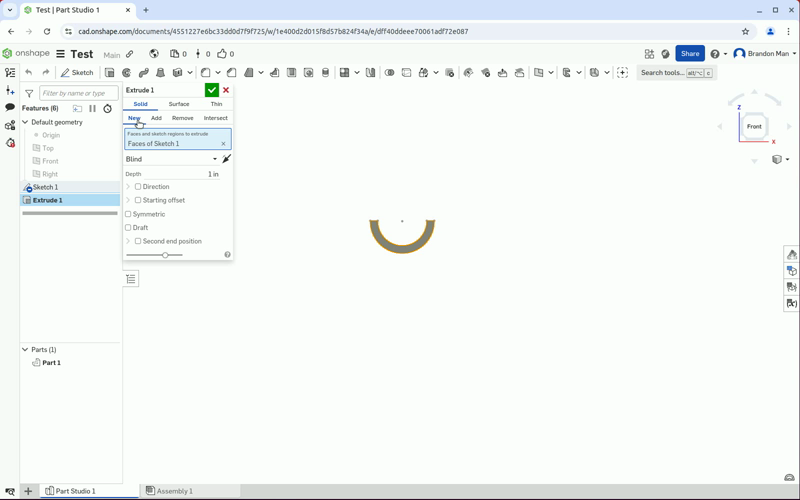
click(137, 120)
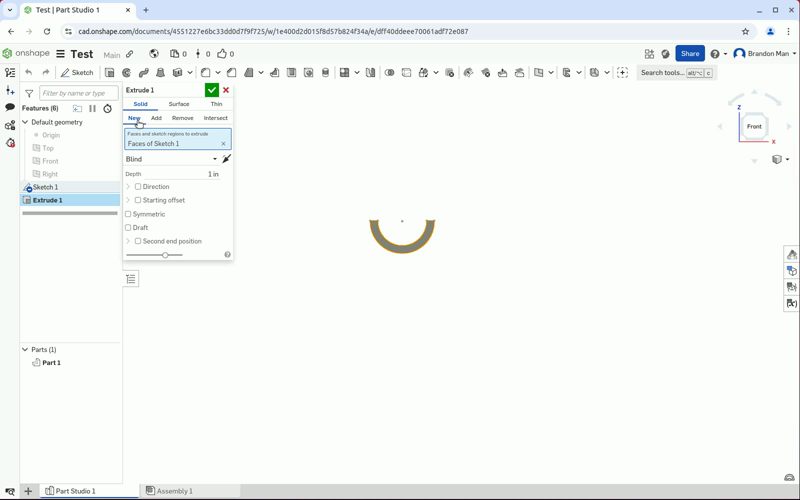
key(tab, 4)
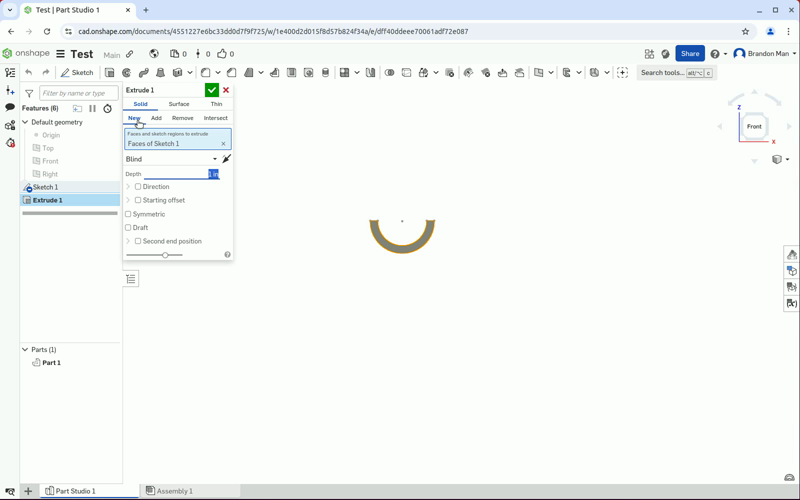
text(23.108)
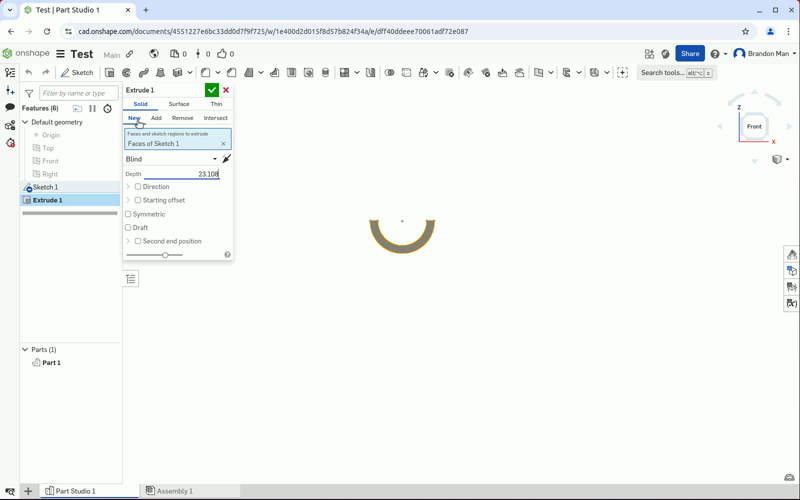
key(enter)
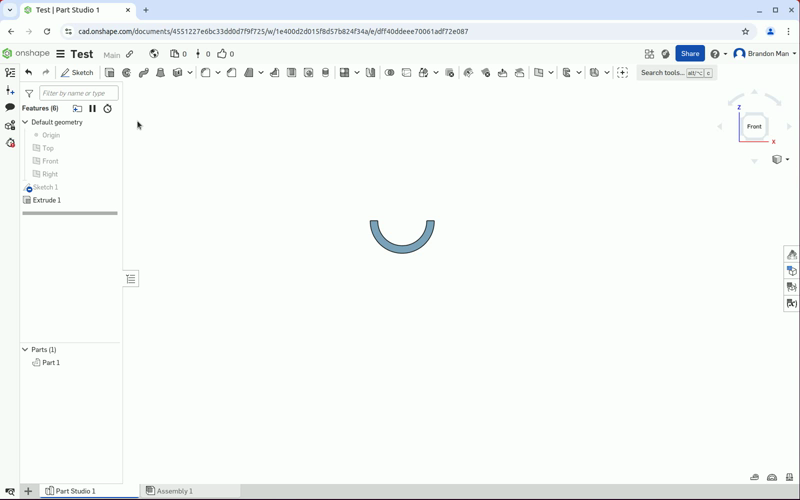
key(shift+h)
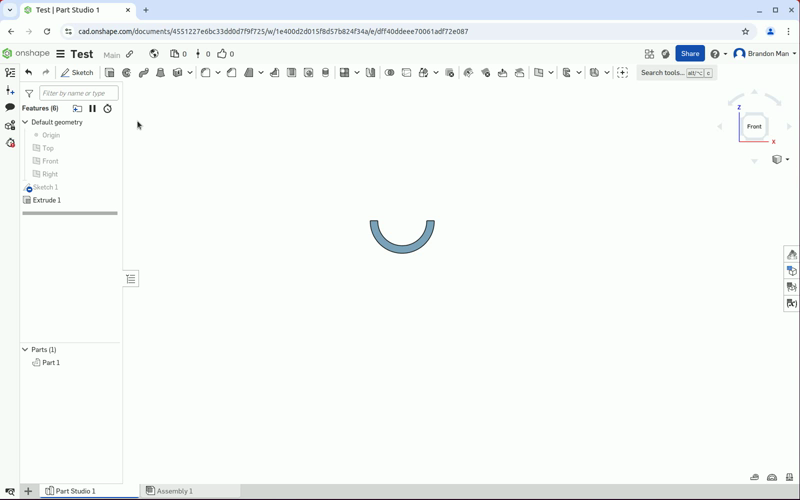
key(shift+h)
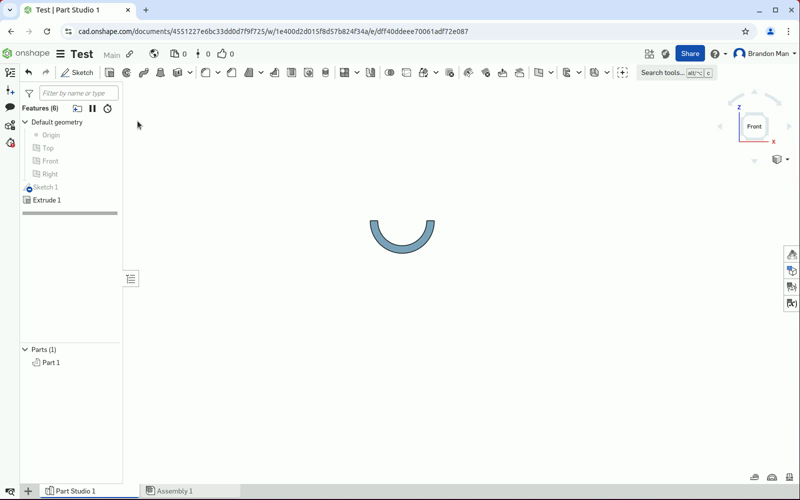
mouse_move(73, 189)
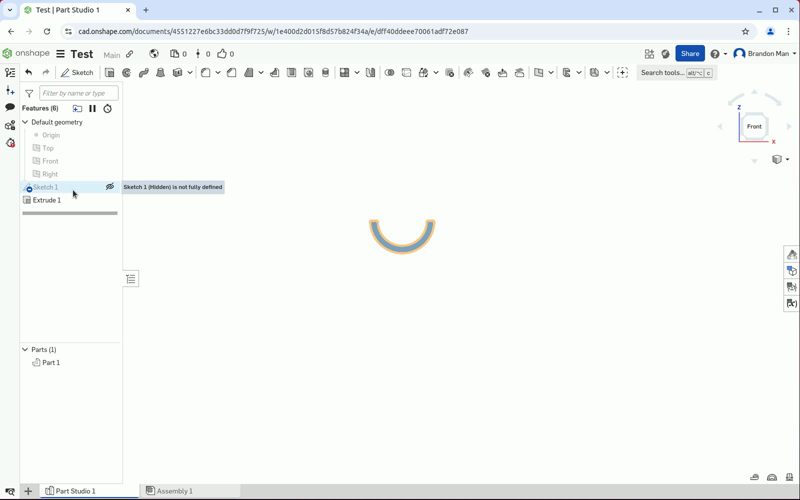
click(73, 189)
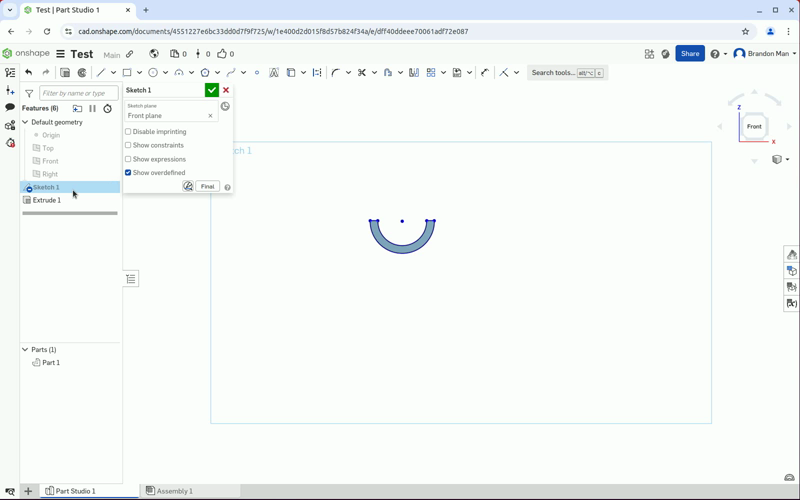
mouse_move(229, 92)
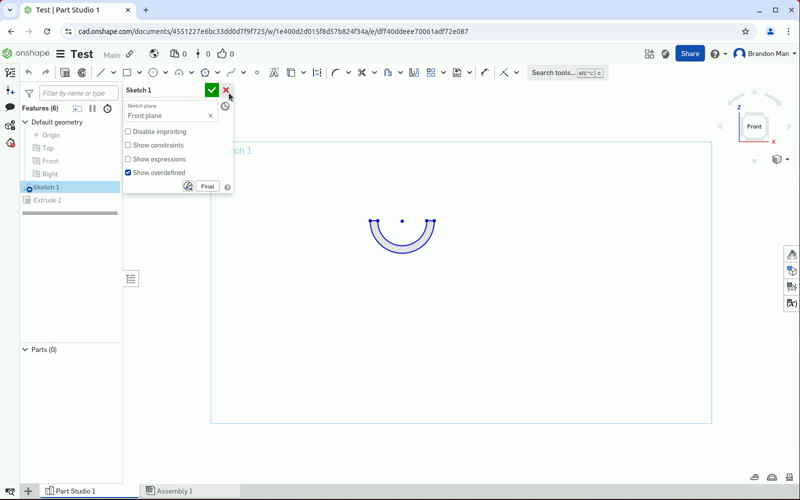
click(229, 92)
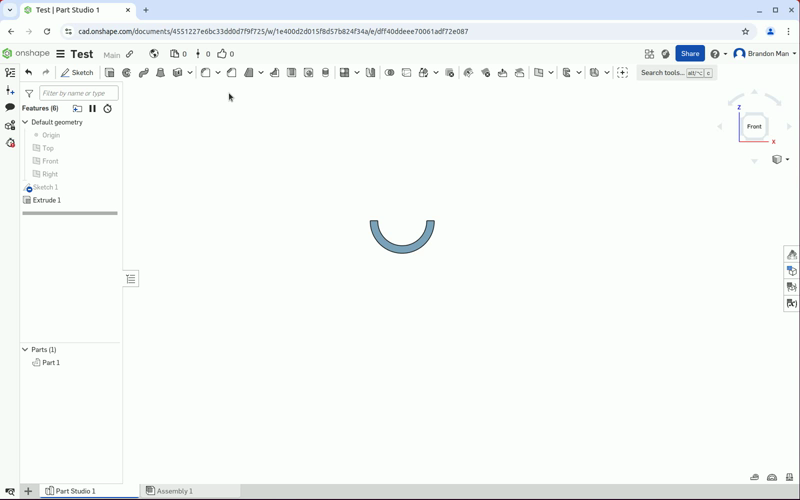
mouse_move(73, 352)
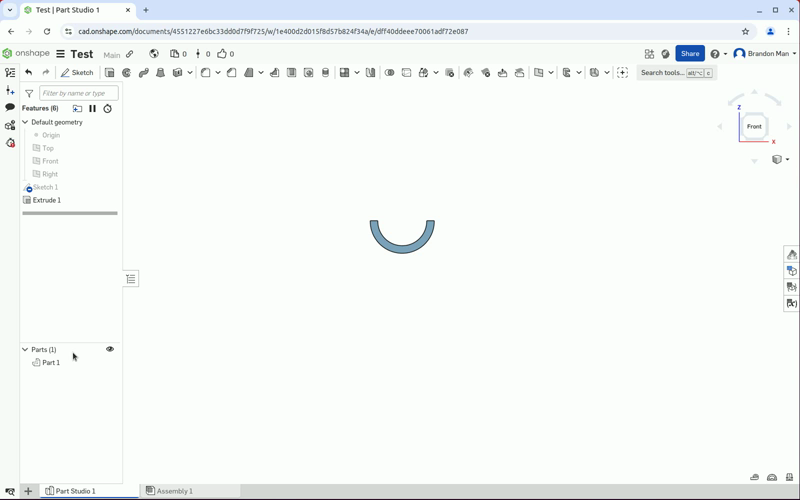
key(y)
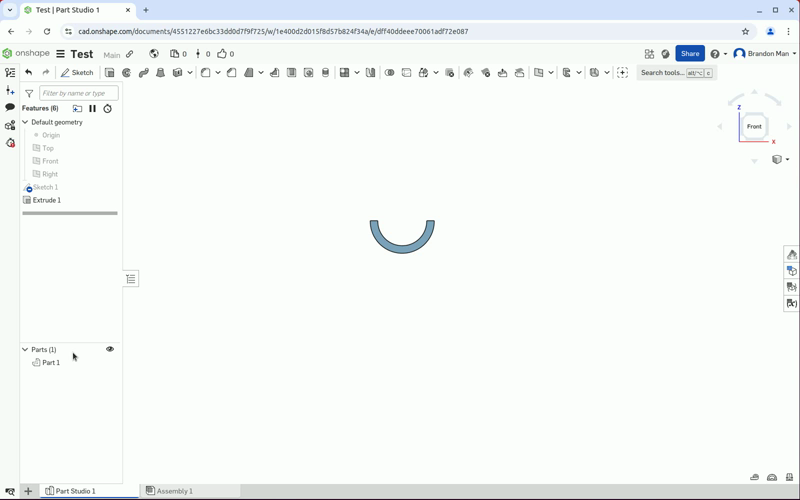
key(shift+p)
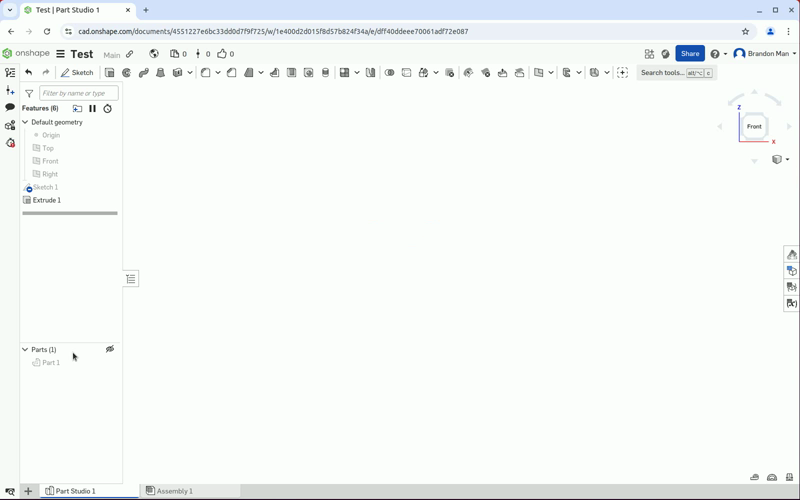
key(space)
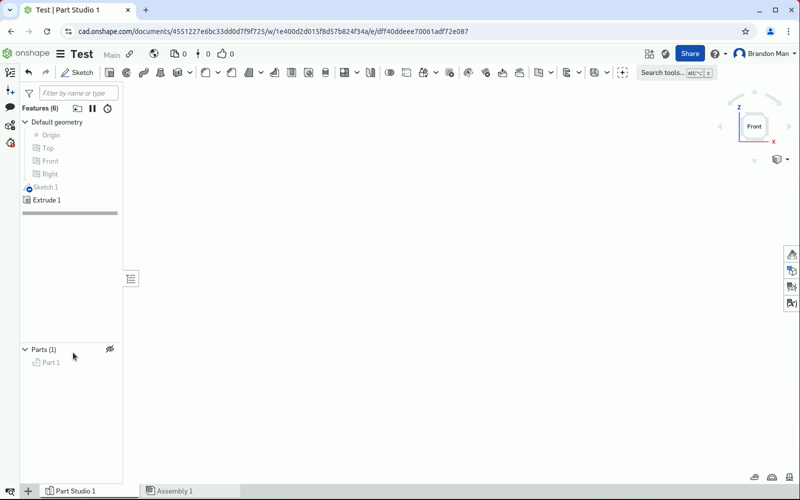
key_down(shift)
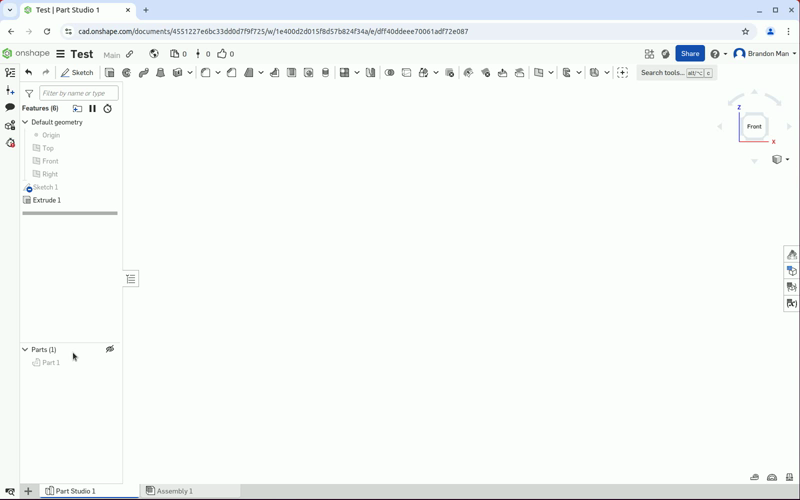
key(down)
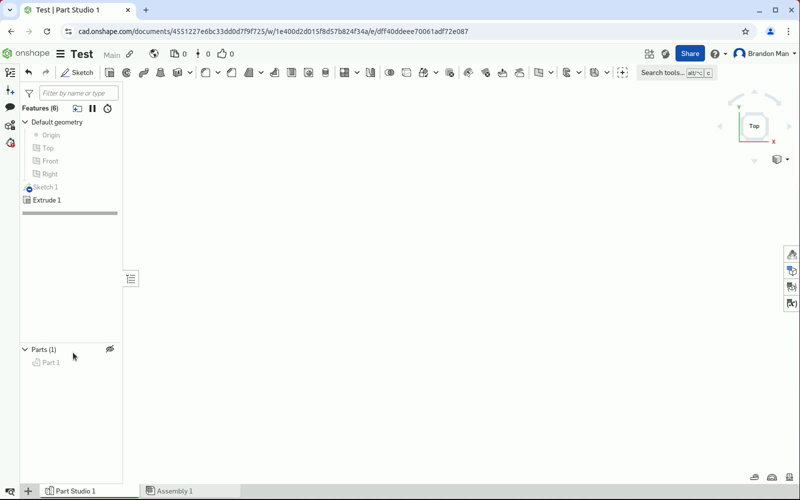
key_up(shift)
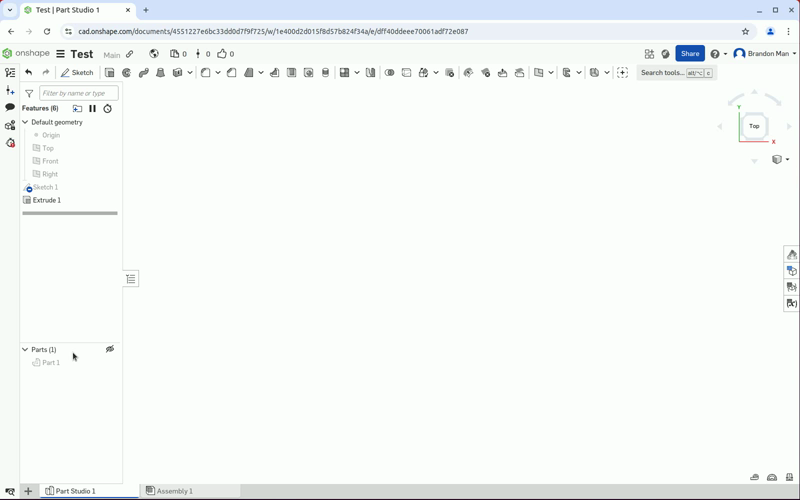
mouse_move(73, 352)
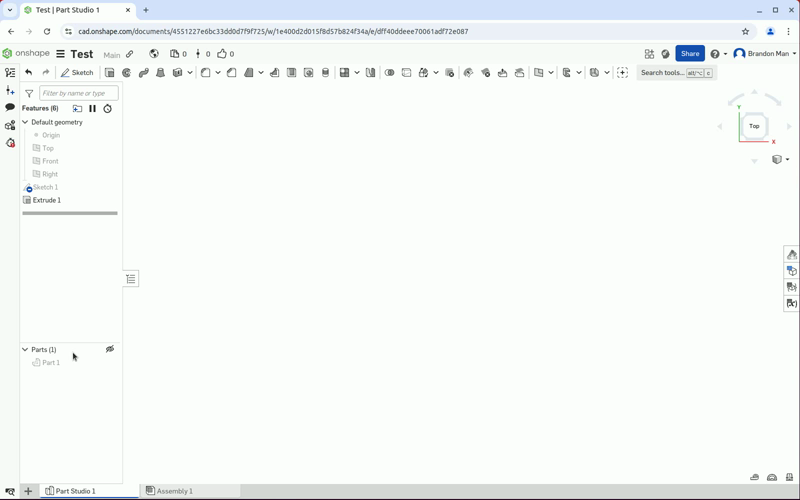
key(shift+y)
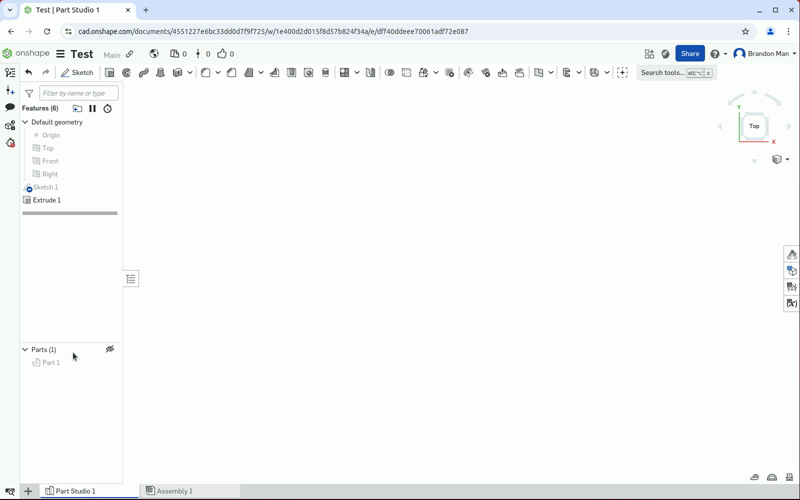
key(shift+s)
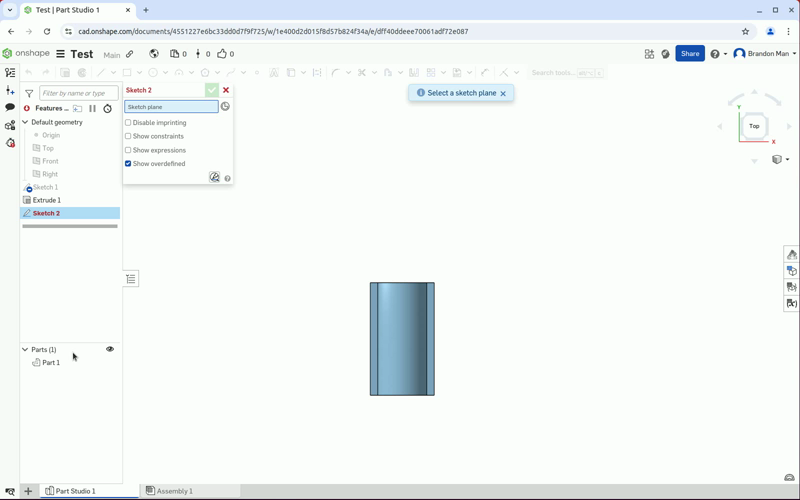
mouse_move(73, 150)
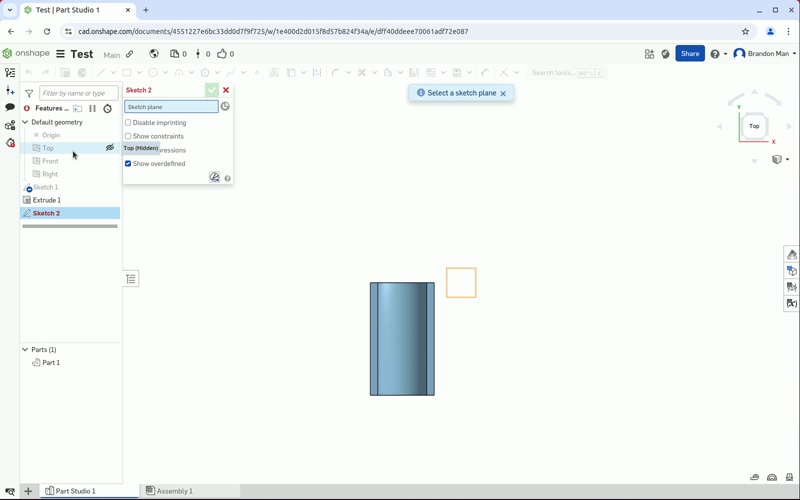
click(73, 150)
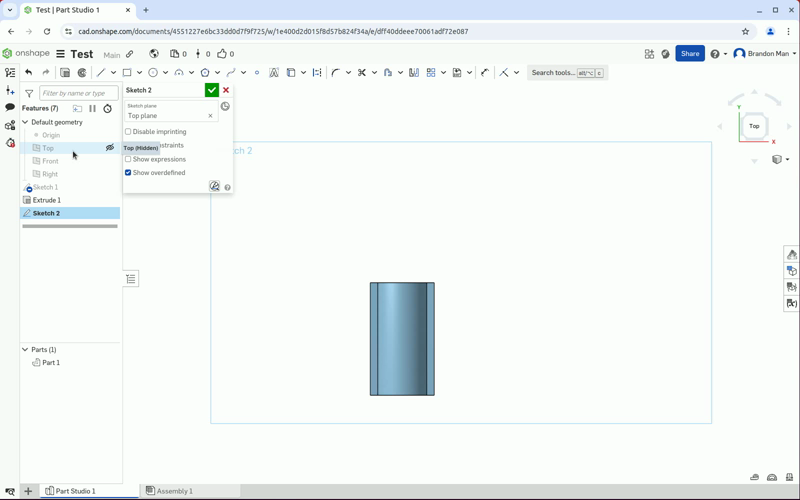
mouse_move(73, 352)
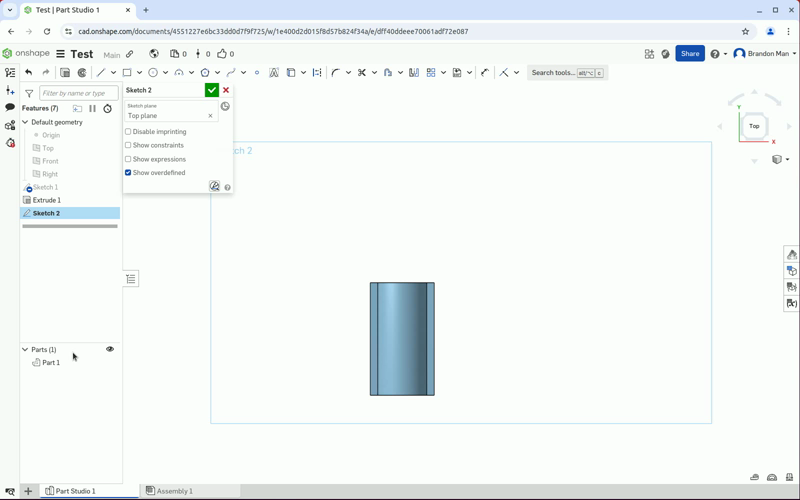
key(y)
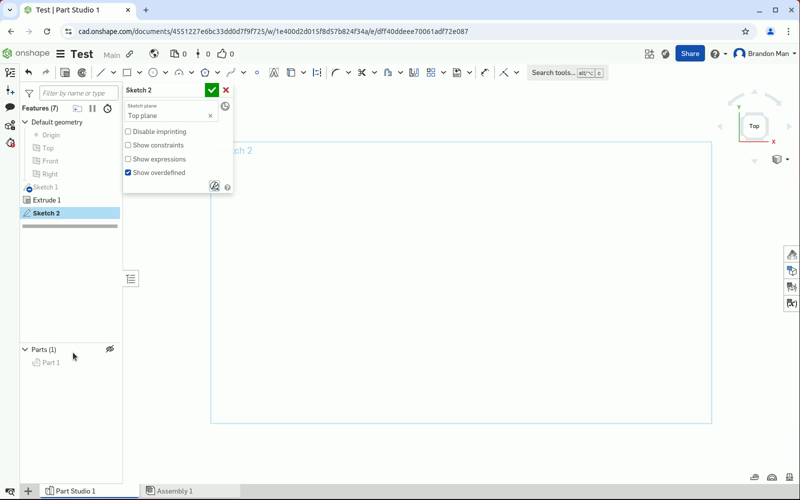
key(l)
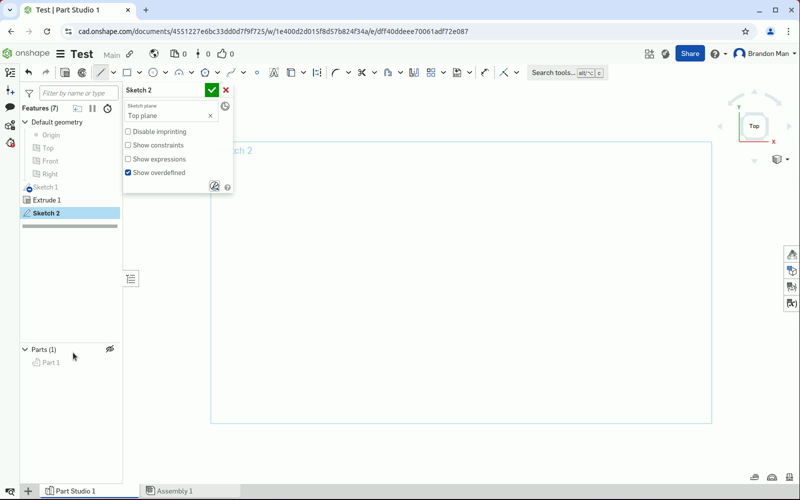
key_down(shift)
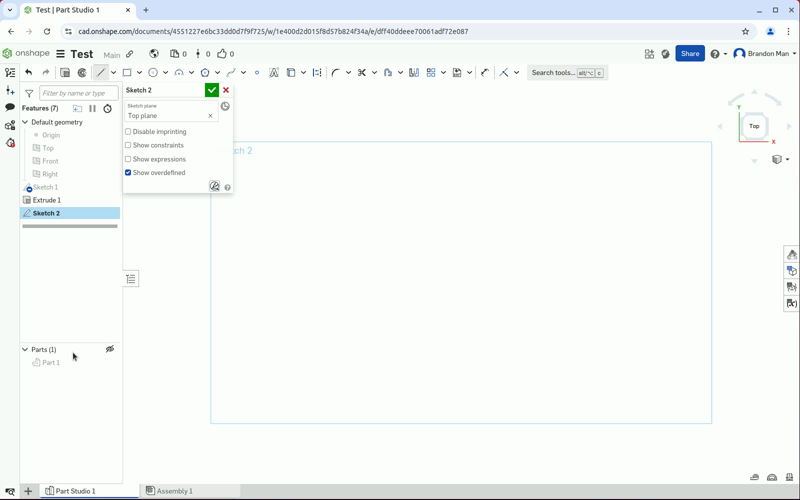
mouse_move(385, 357)
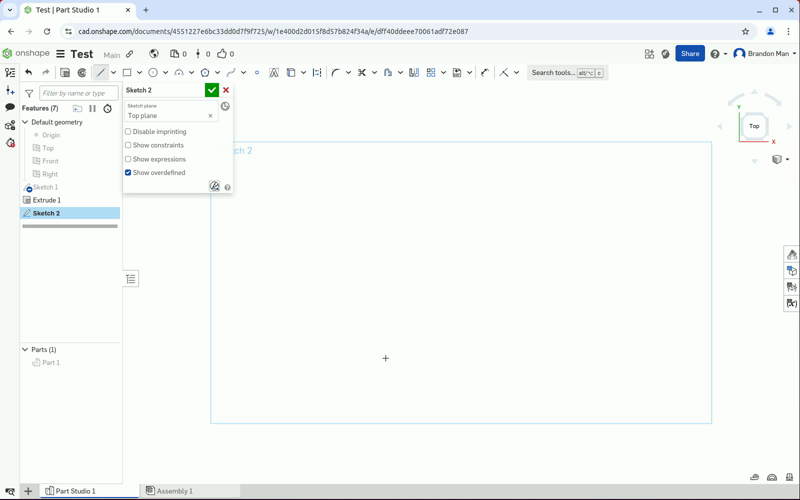
click(385, 357)
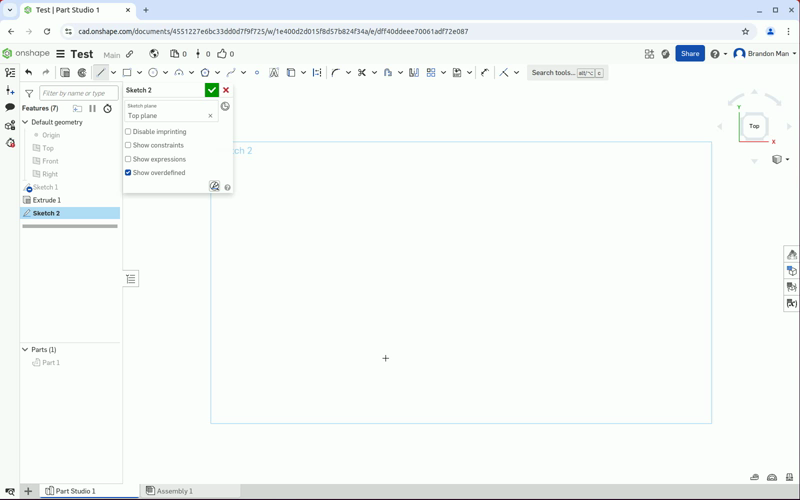
key_up(shift)
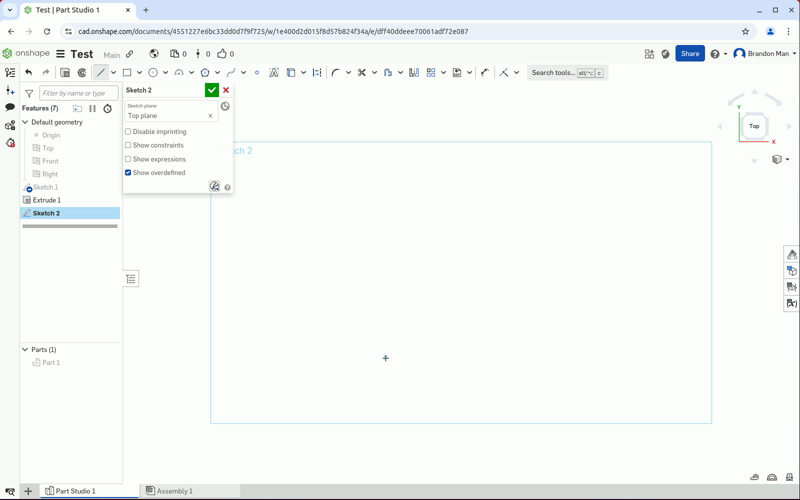
key_down(shift)
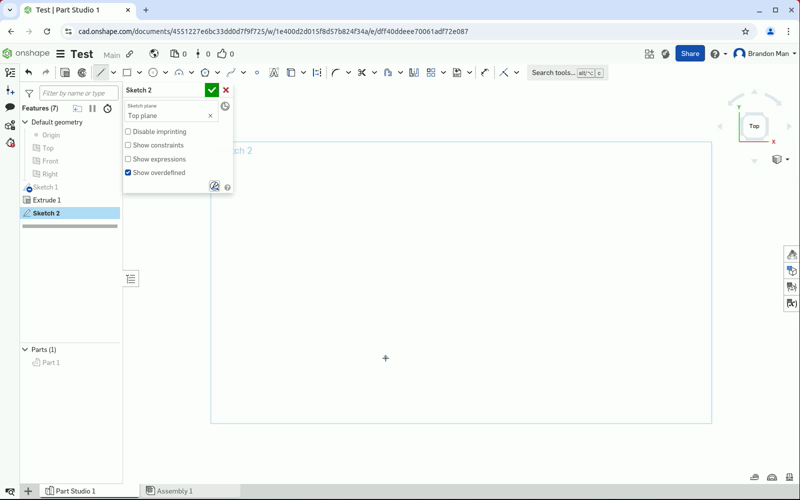
mouse_move(415, 357)
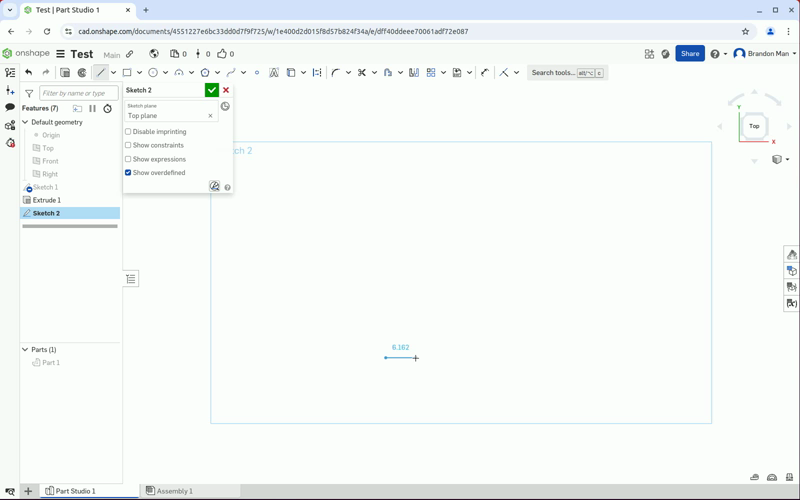
mouse_move(405, 357)
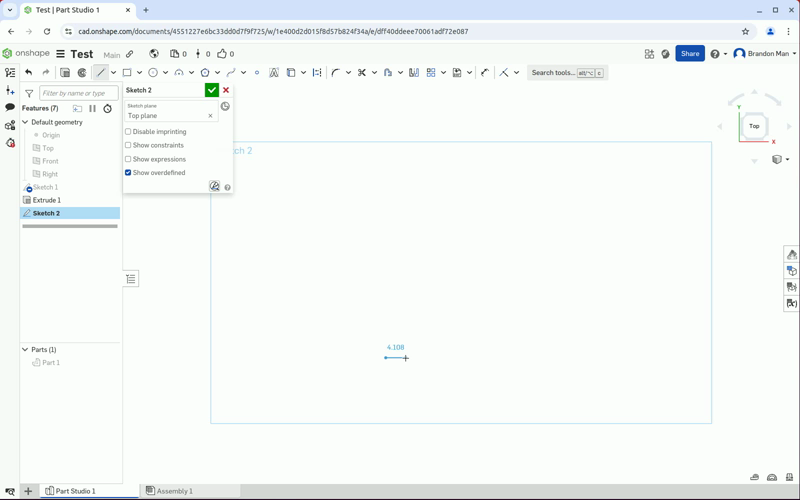
click(405, 357)
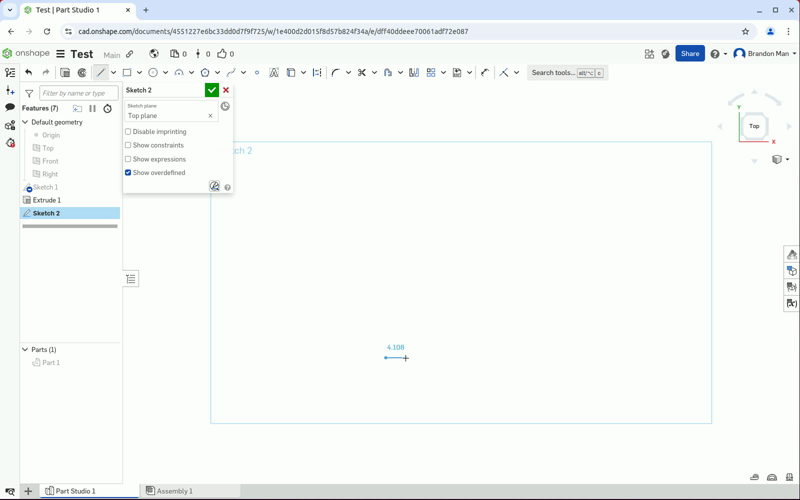
key_up(shift)
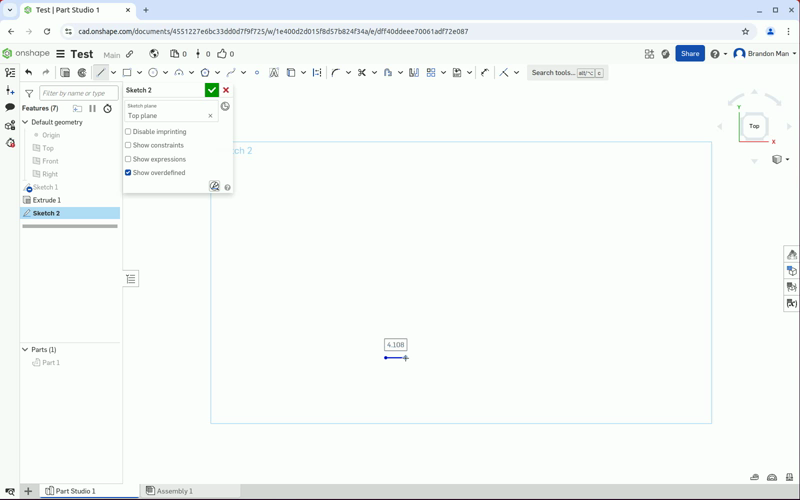
key_down(shift)
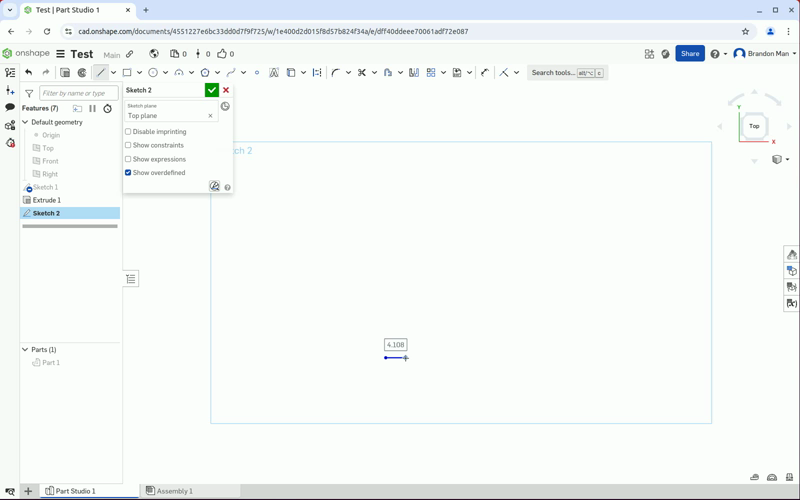
mouse_move(435, 357)
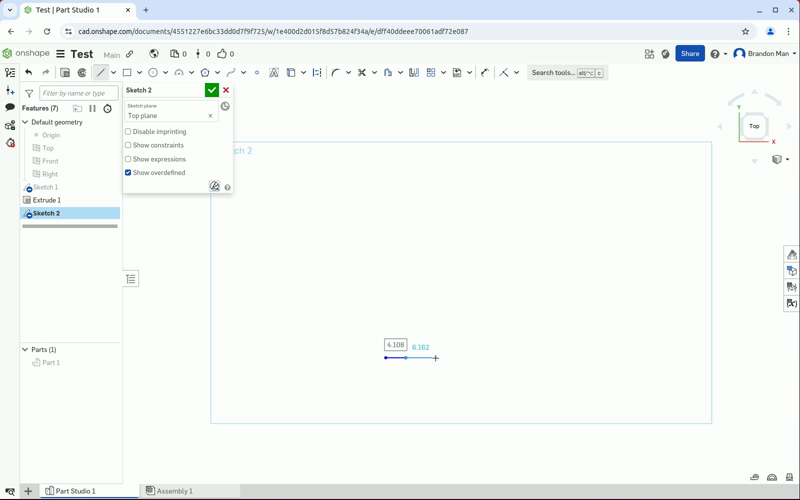
mouse_move(405, 338)
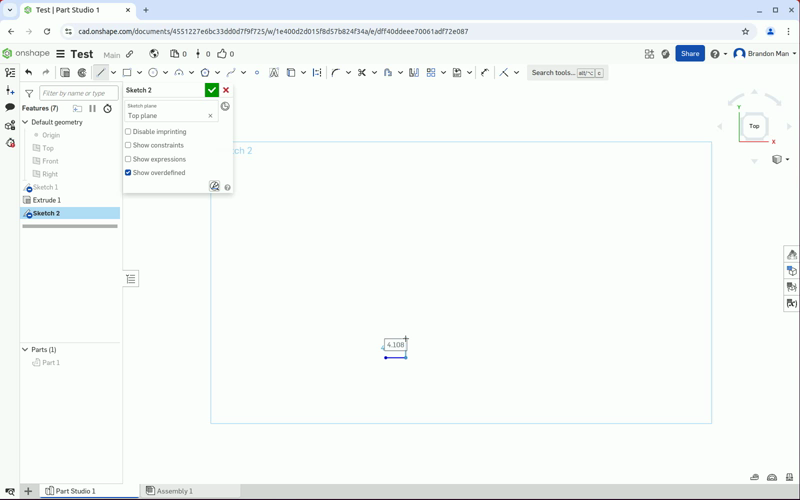
click(405, 338)
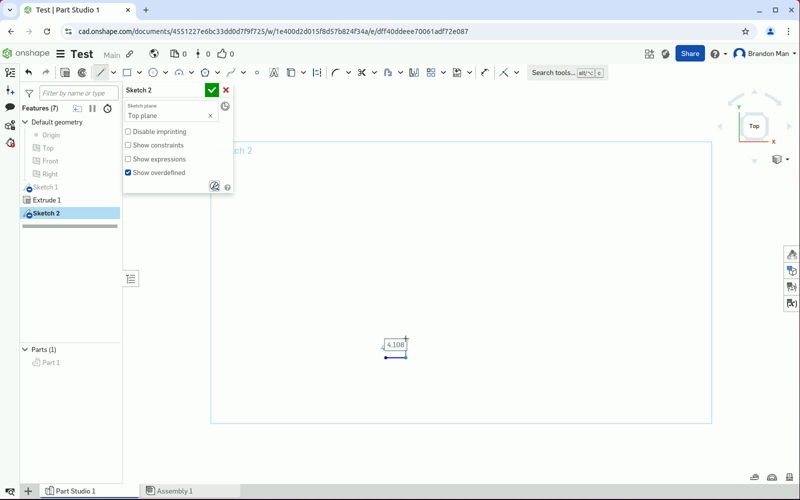
key_up(shift)
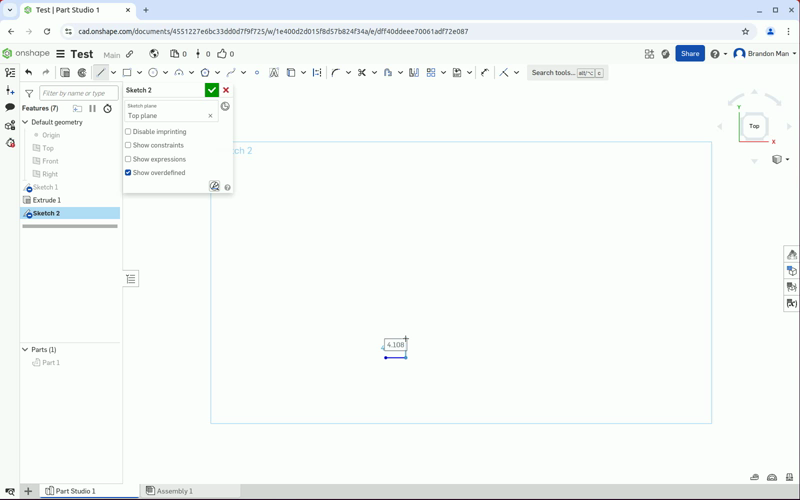
key_down(shift)
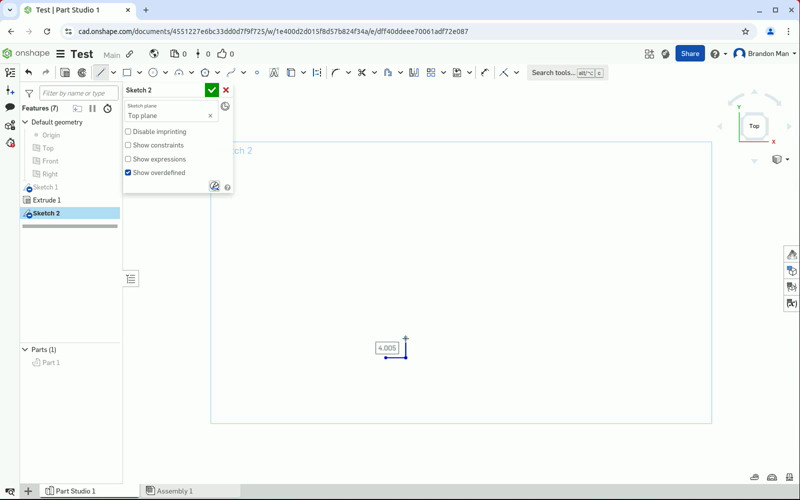
mouse_move(435, 338)
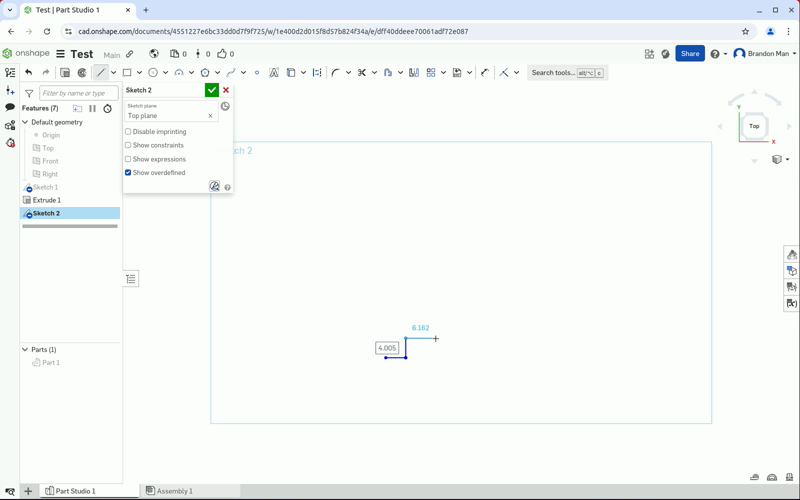
mouse_move(385, 338)
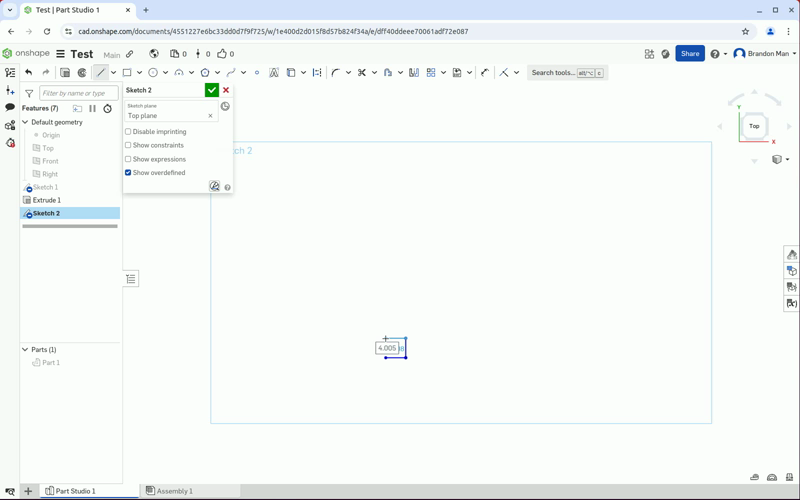
click(385, 338)
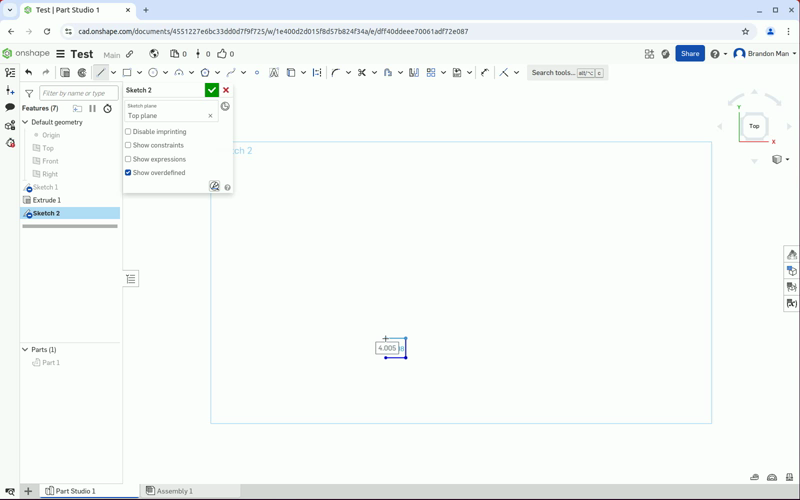
key_up(shift)
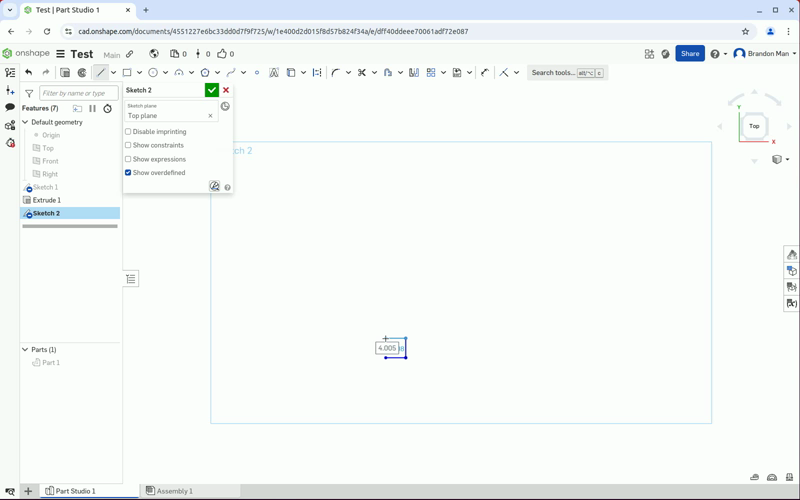
mouse_move(415, 338)
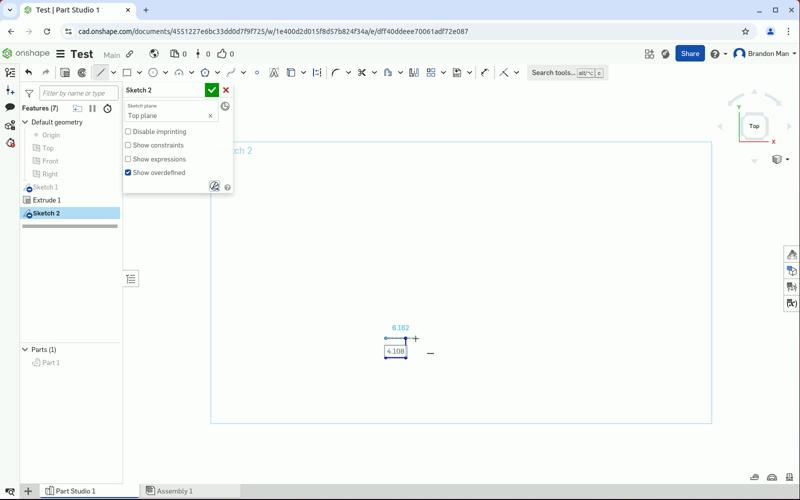
key_down(shift)
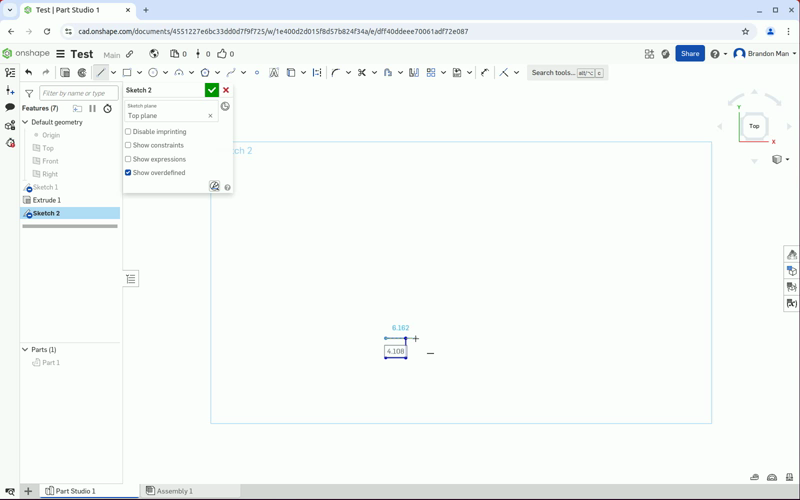
mouse_move(385, 357)
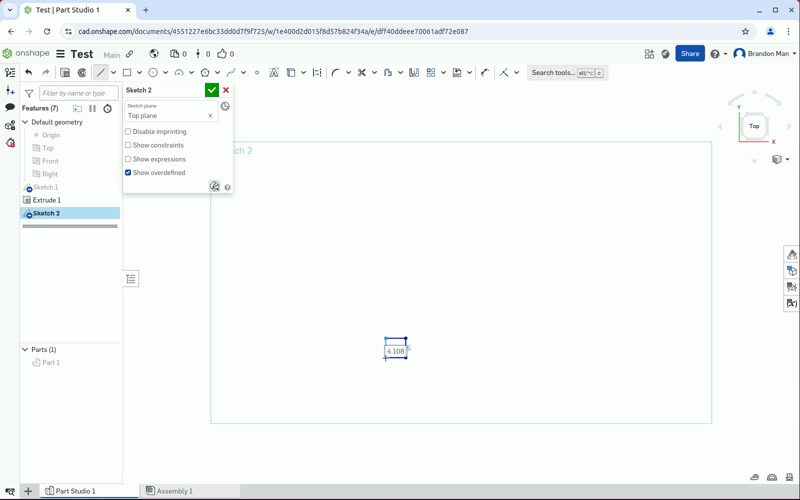
key_up(shift)
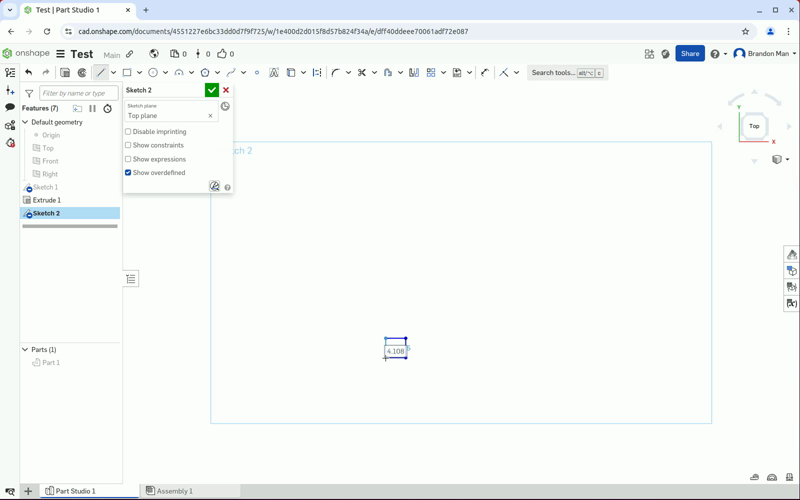
click(385, 357)
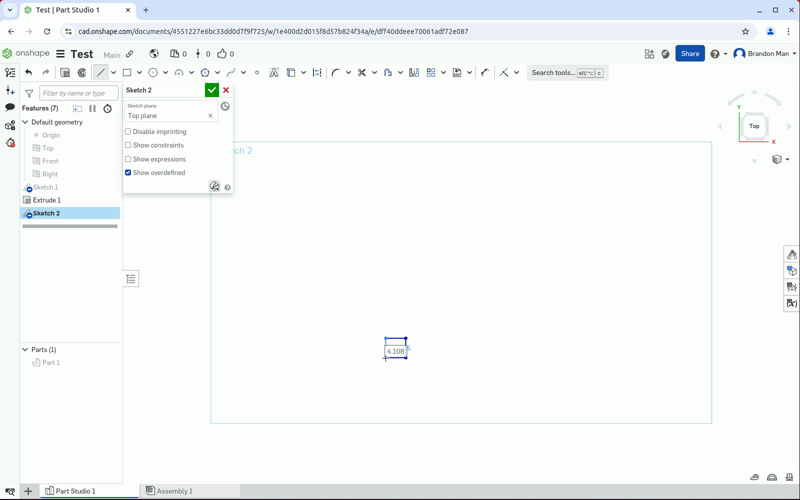
key(esc)
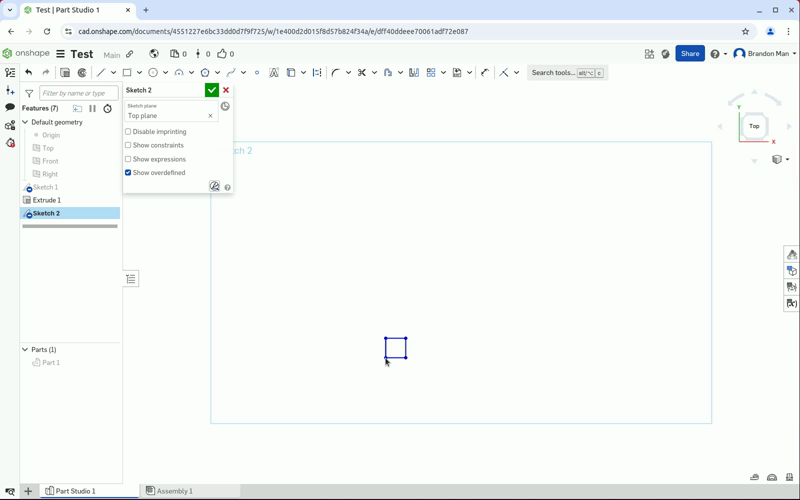
mouse_move(400, 340)
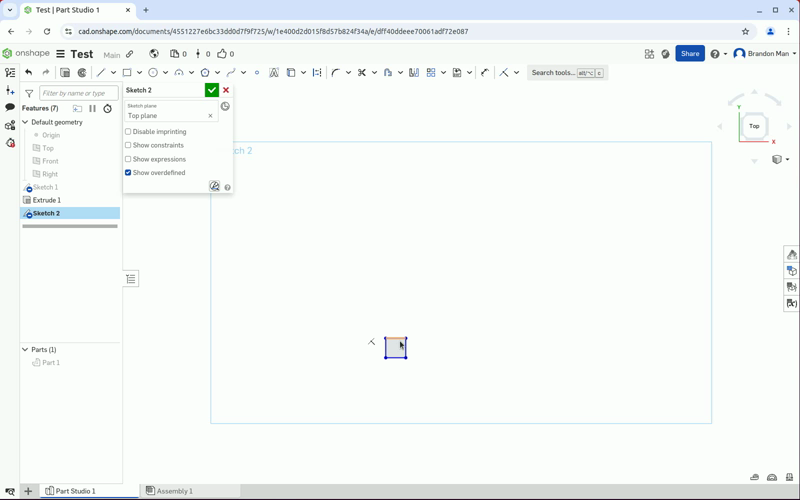
scroll(6)
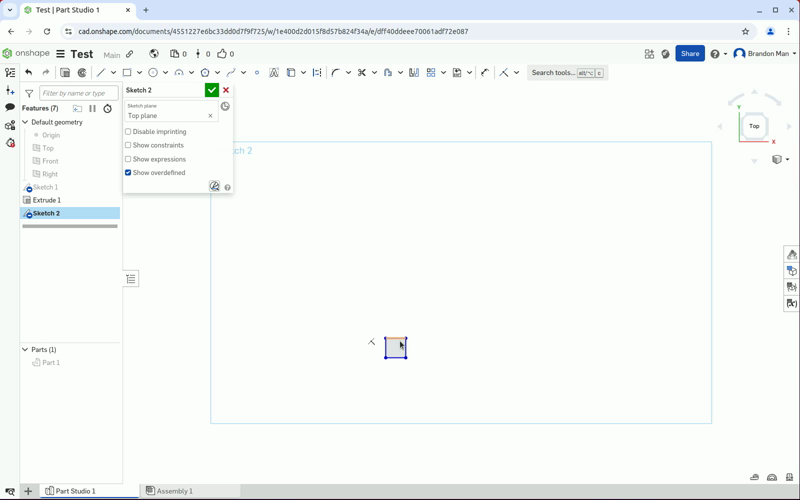
scroll(6)
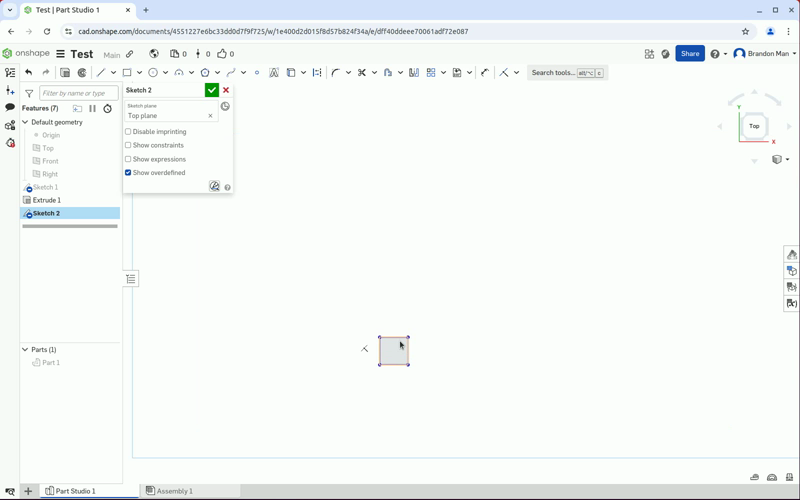
scroll(6)
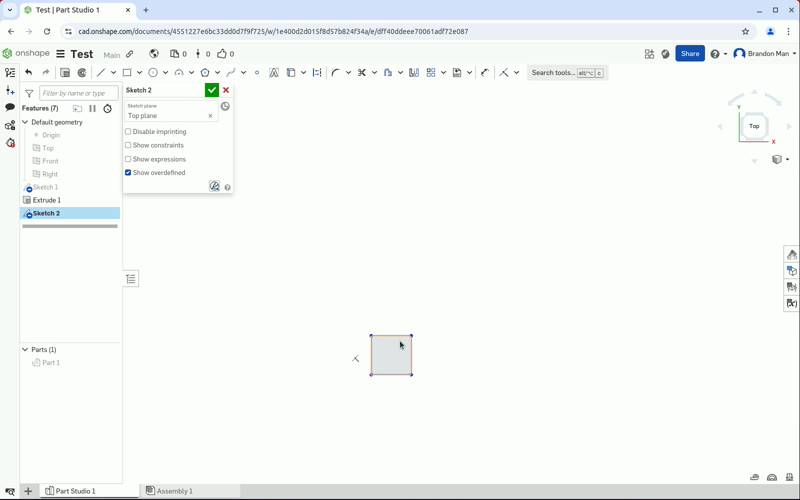
scroll(6)
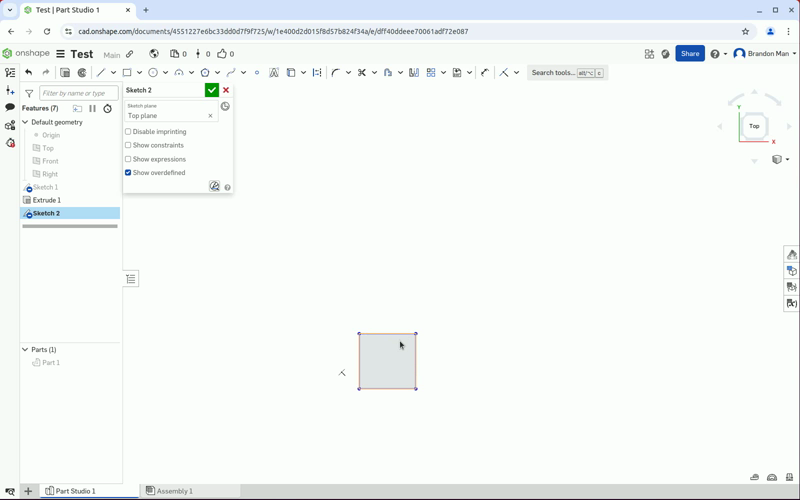
scroll(6)
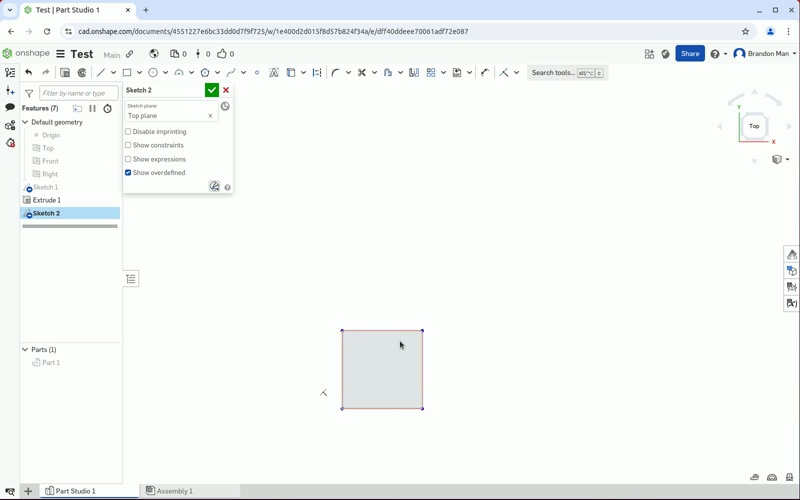
scroll(6)
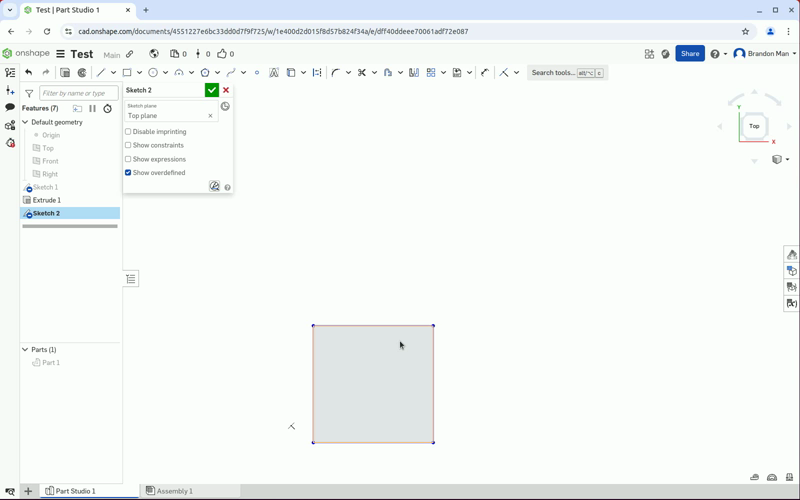
scroll(6)
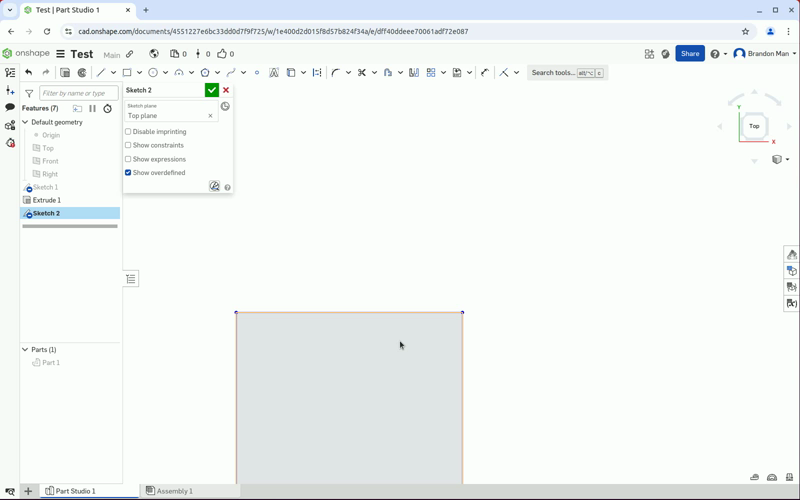
click(400, 340)
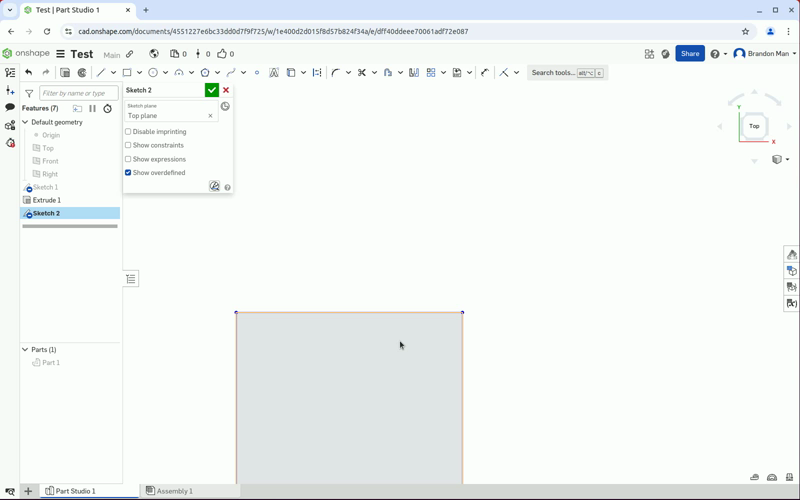
scroll(-6)
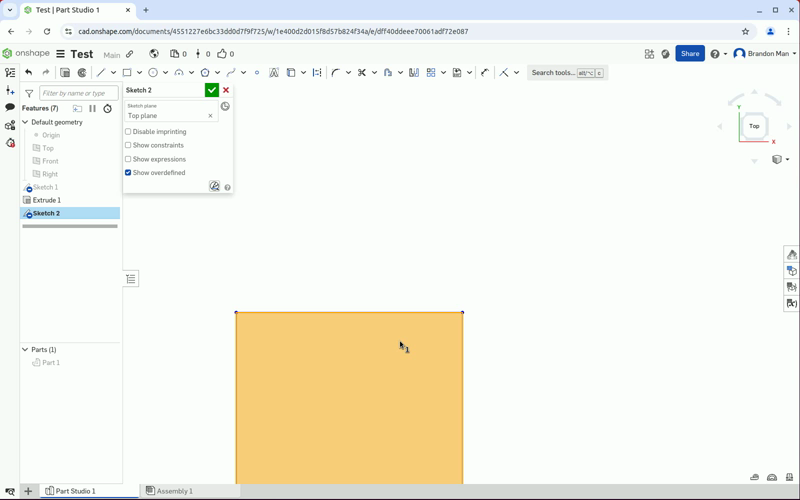
scroll(-6)
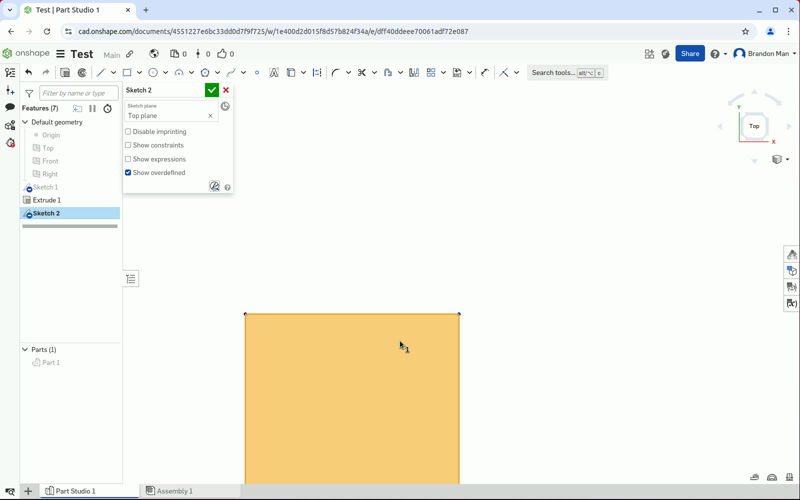
scroll(-6)
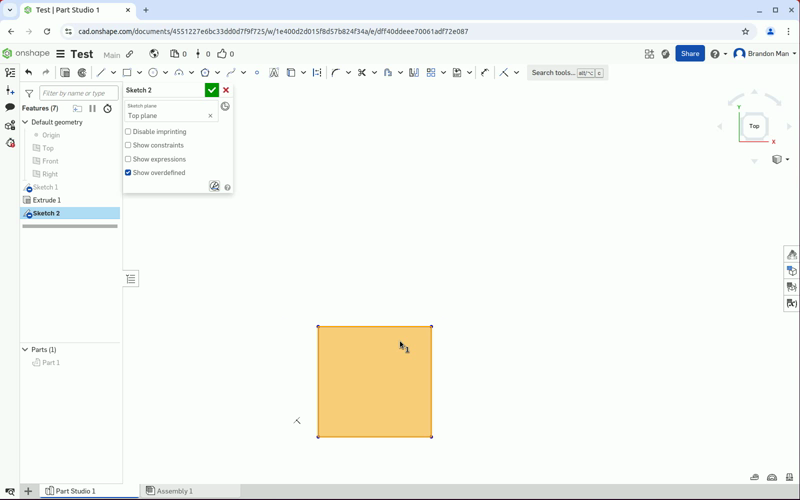
scroll(-6)
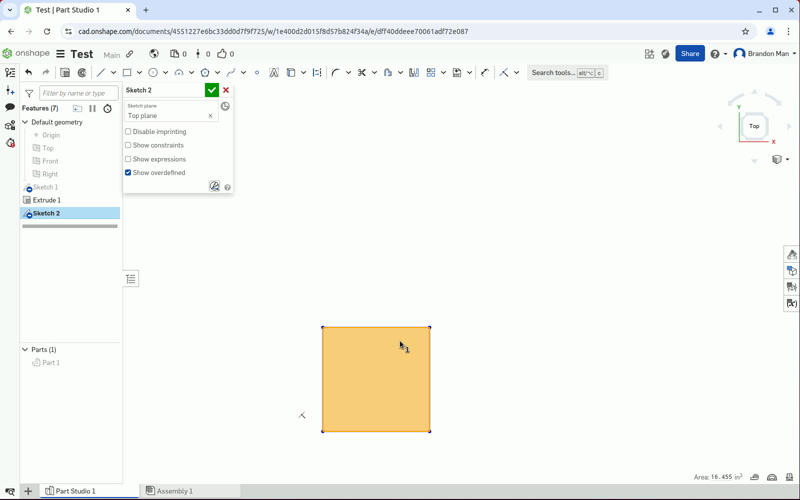
scroll(-6)
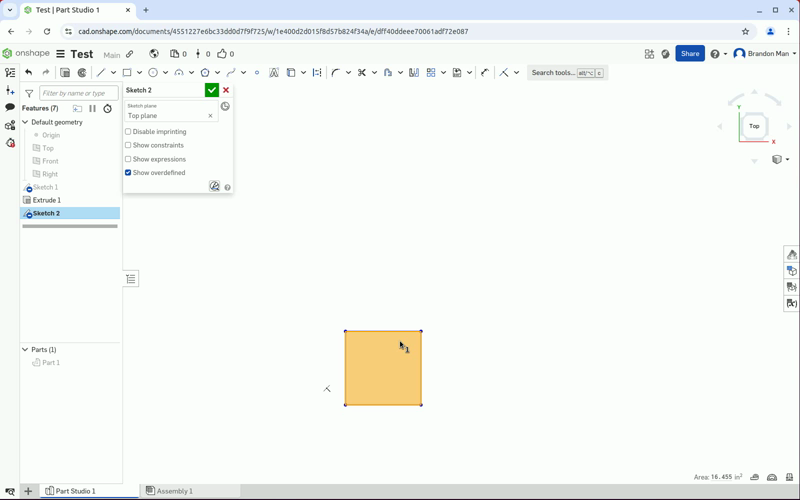
scroll(-6)
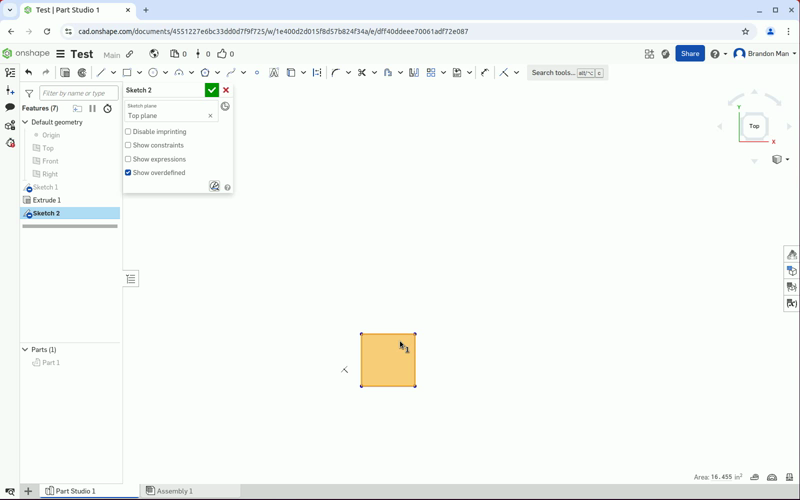
scroll(-6)
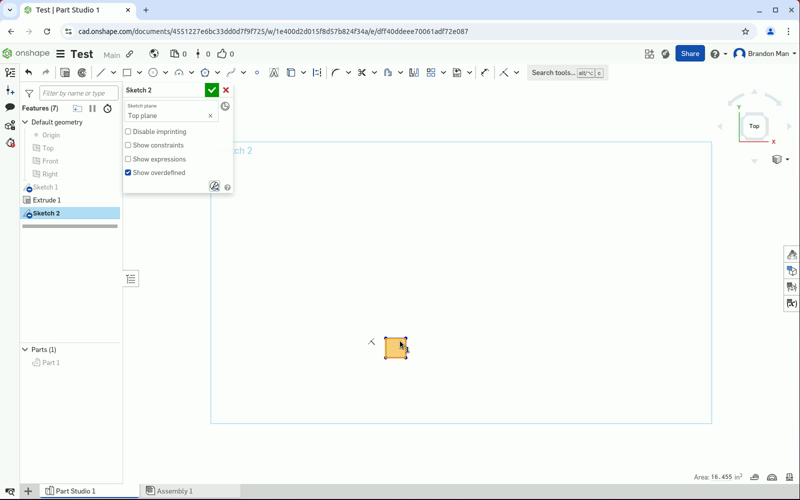
mouse_move(73, 352)
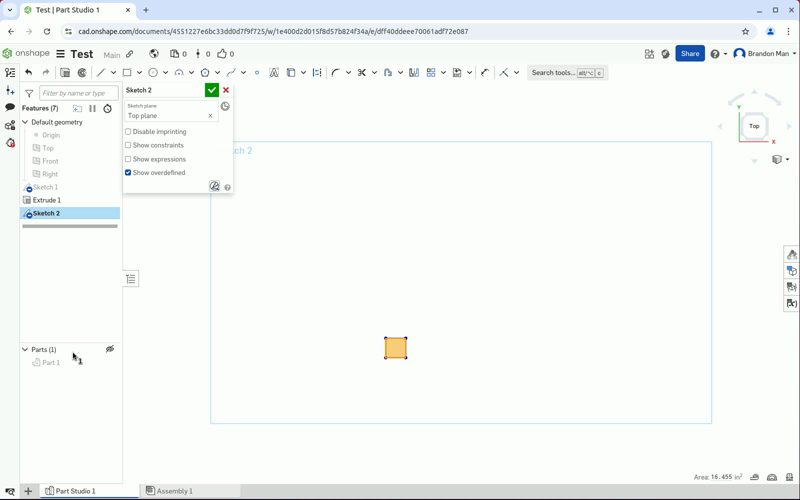
key(shift+y)
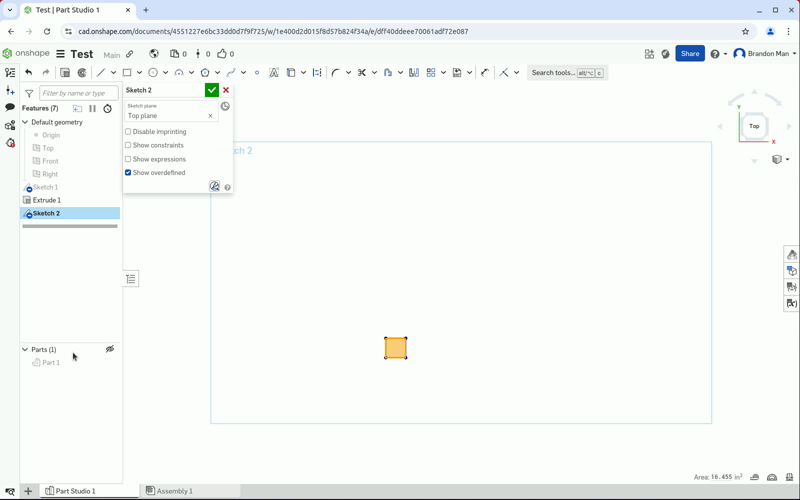
key(shift+e)
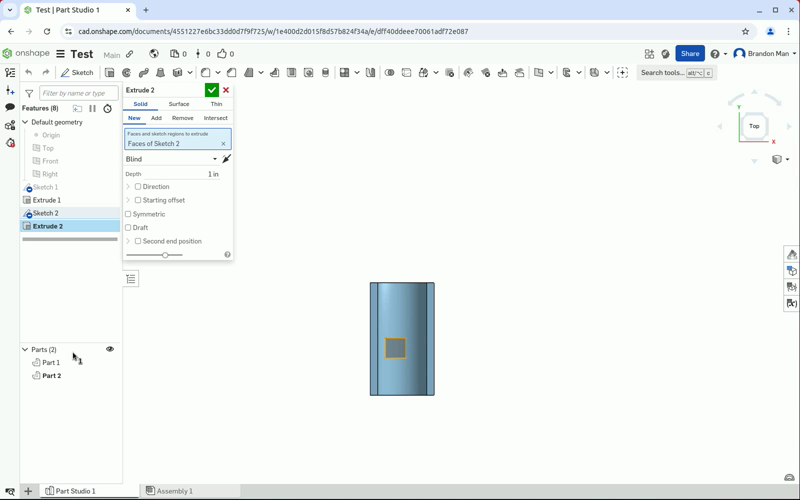
mouse_move(143, 106)
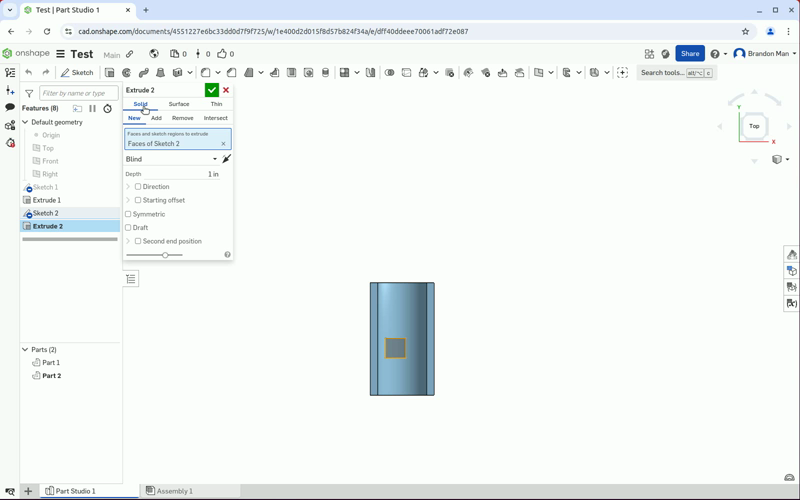
click(143, 106)
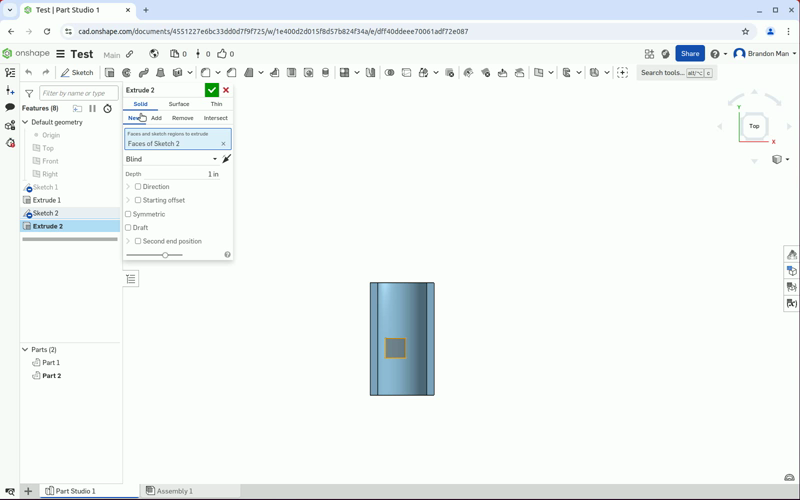
mouse_move(137, 120)
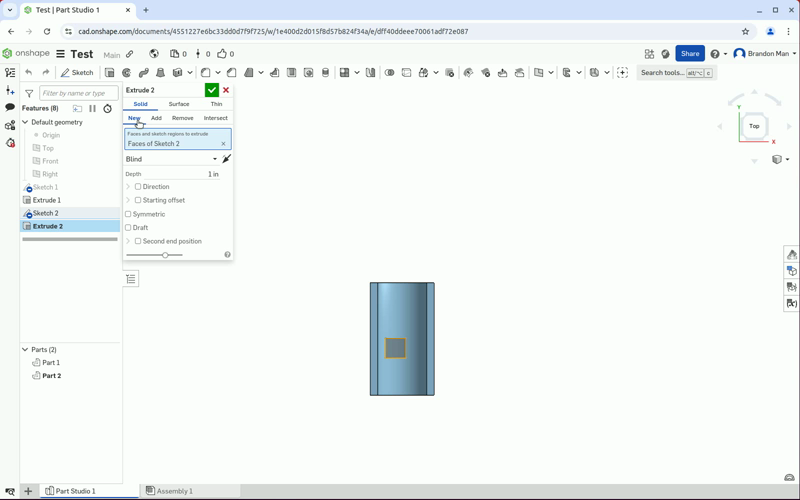
click(137, 120)
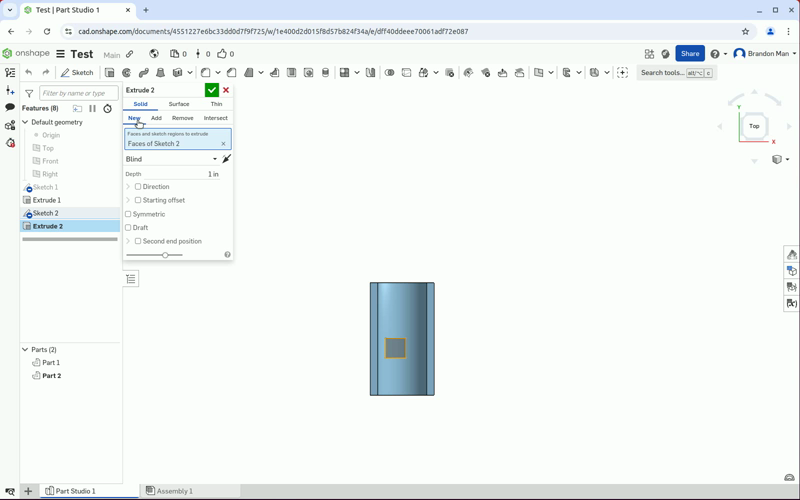
key(tab, 4)
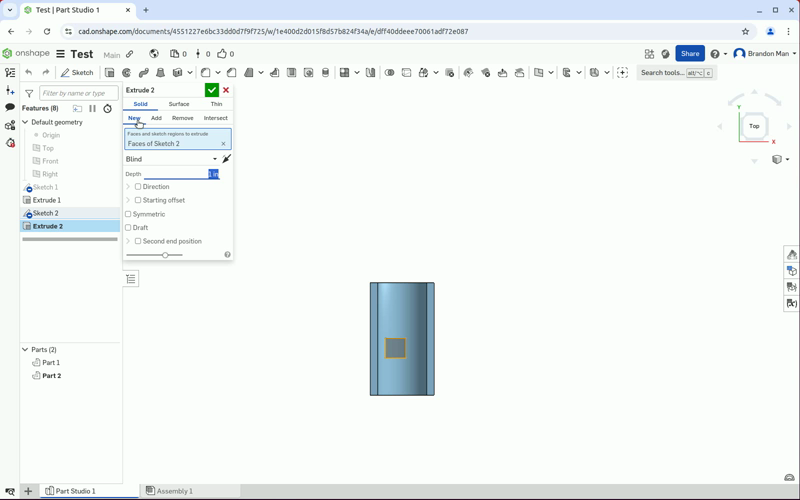
text(7.221)
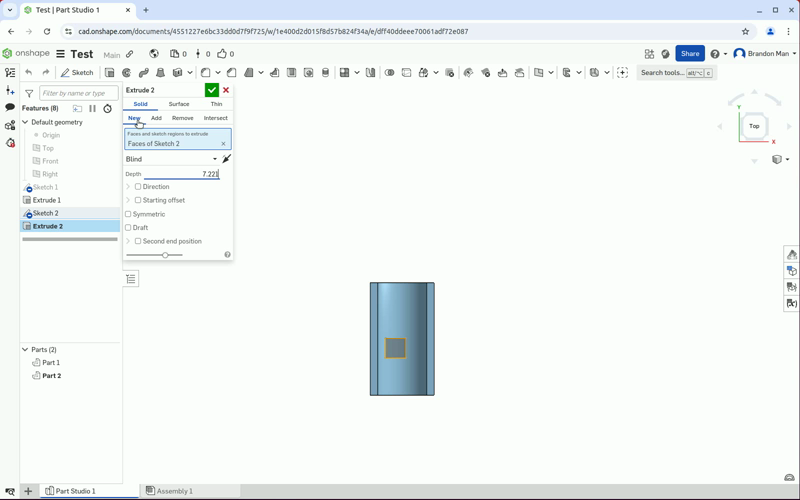
key(enter)
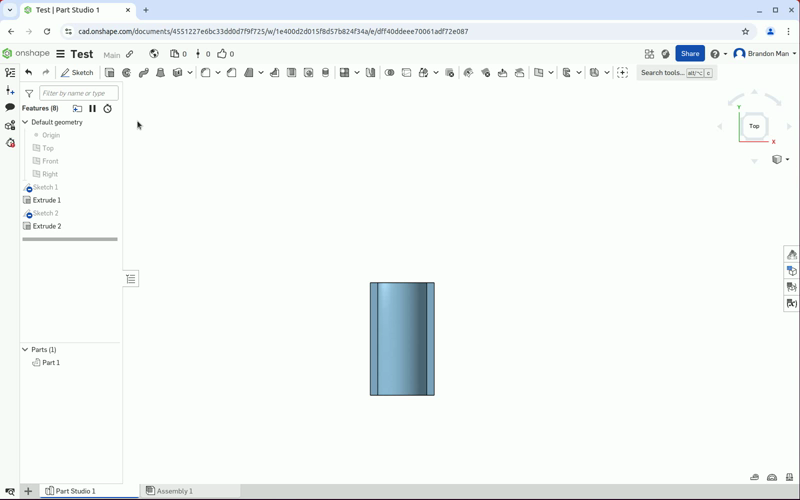
key(shift+h)
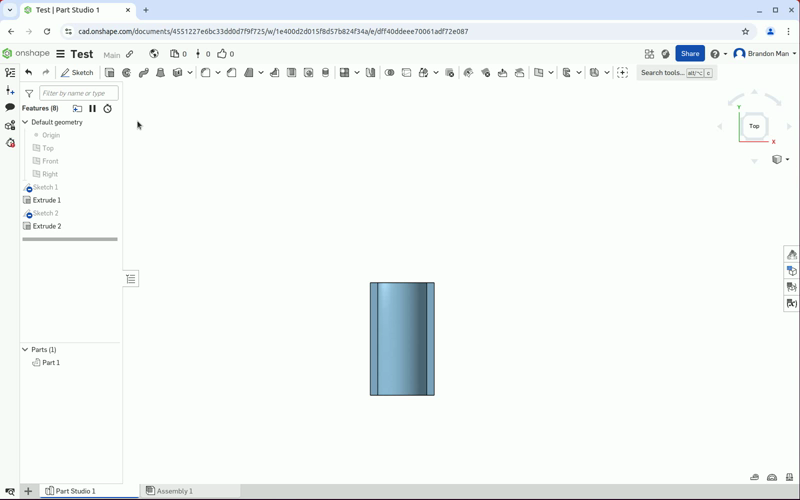
key(shift+h)
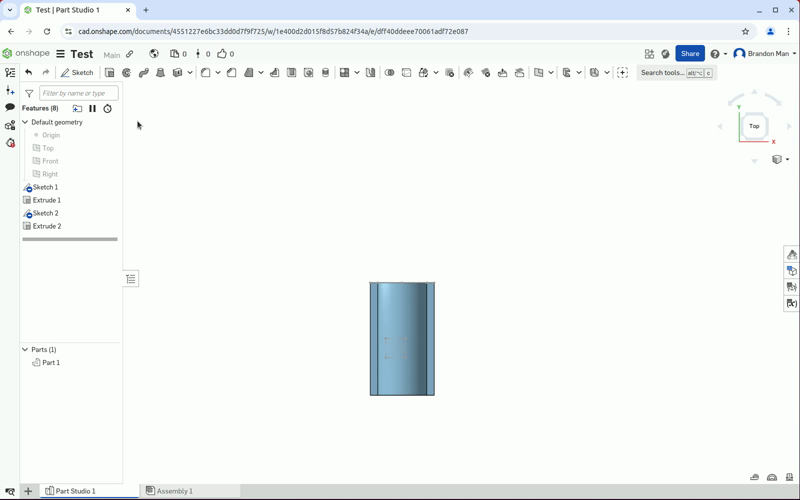
key(shift+7)
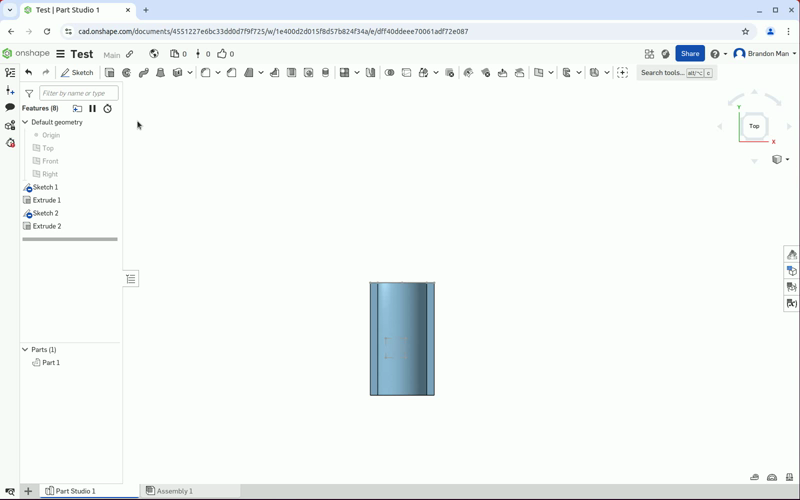
key(up, 3)
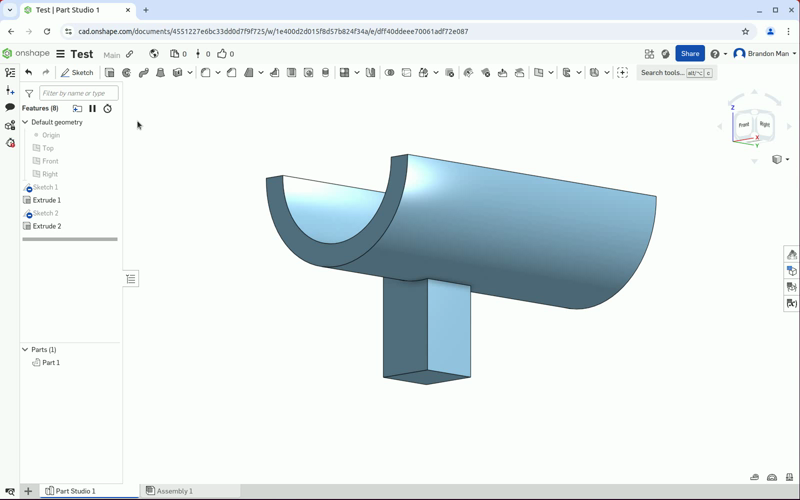
key(left, 3)
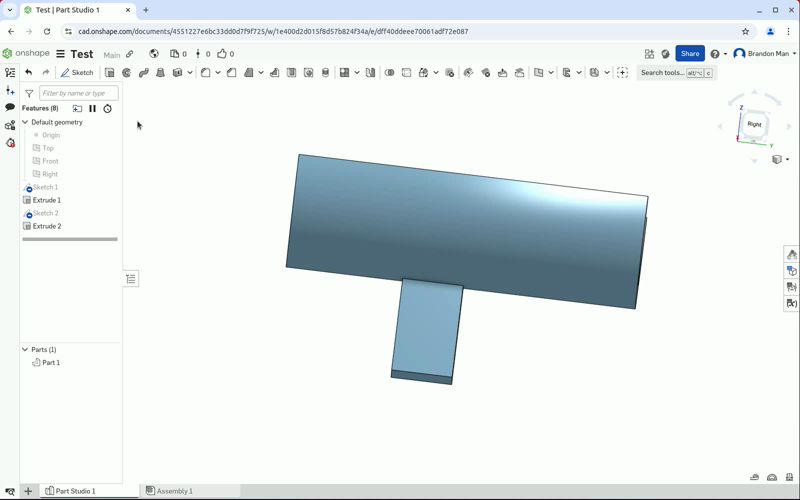
key(right, 3)
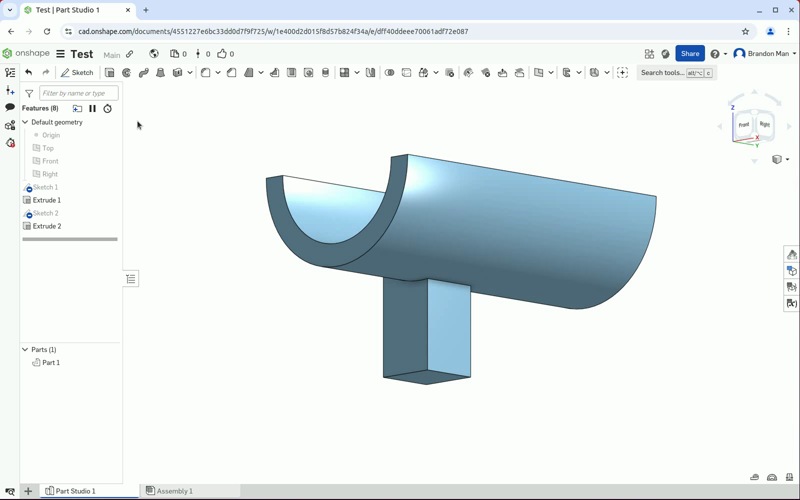
key(down, 3)
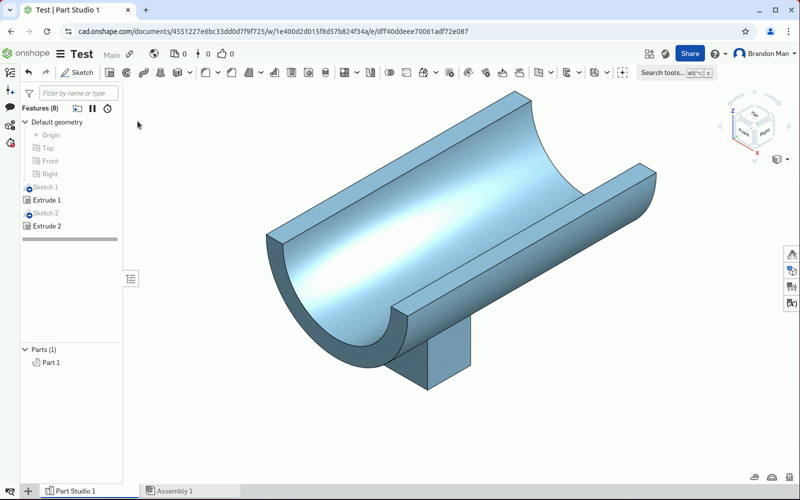
mouse_move(73, 189)
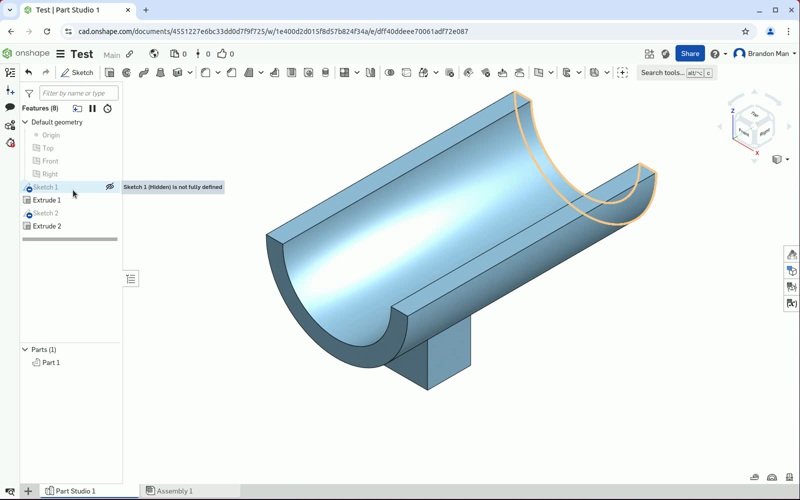
click(73, 189)